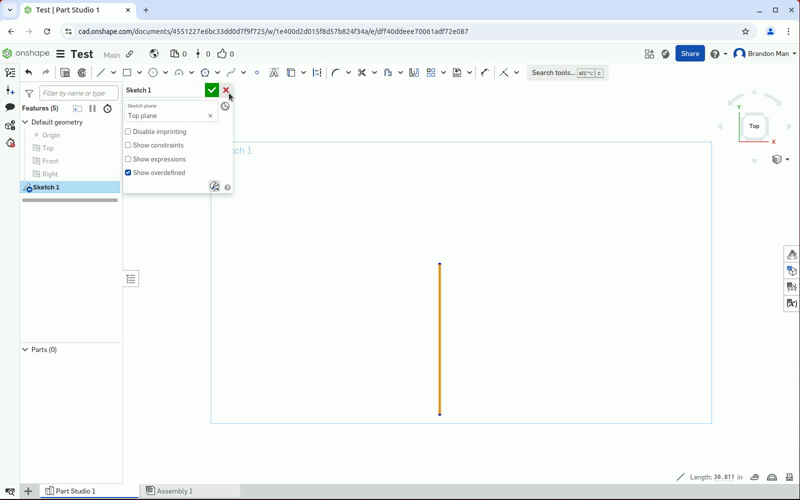
key(shift+h)
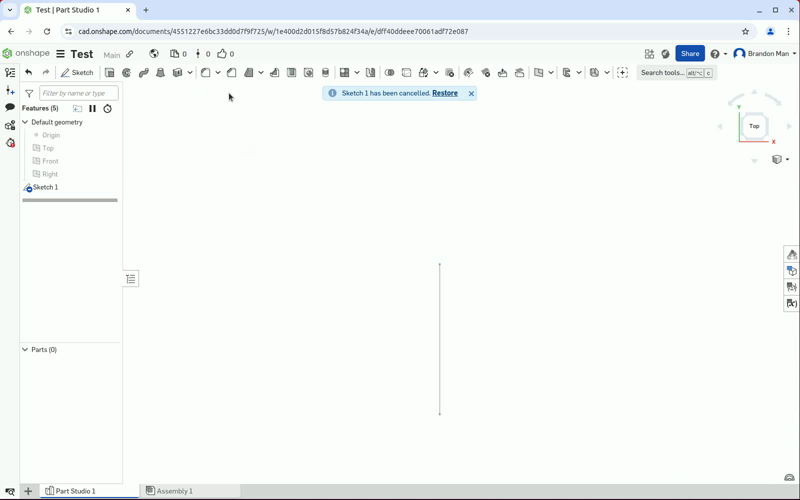
key(shift+s)
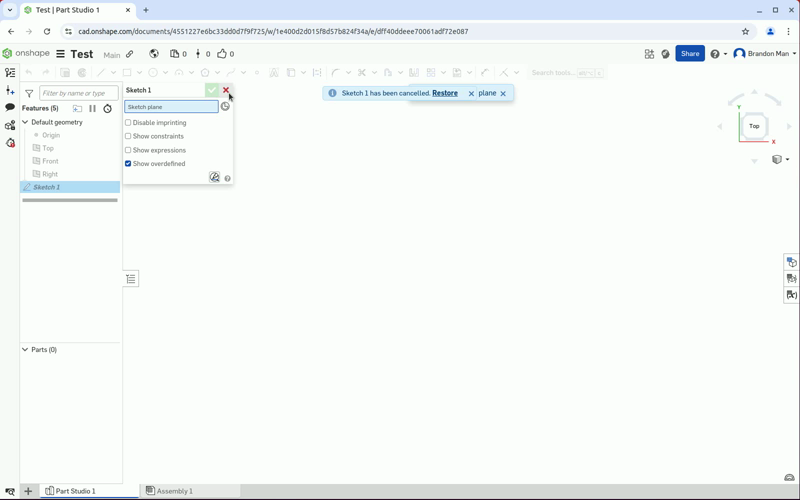
mouse_move(73, 150)
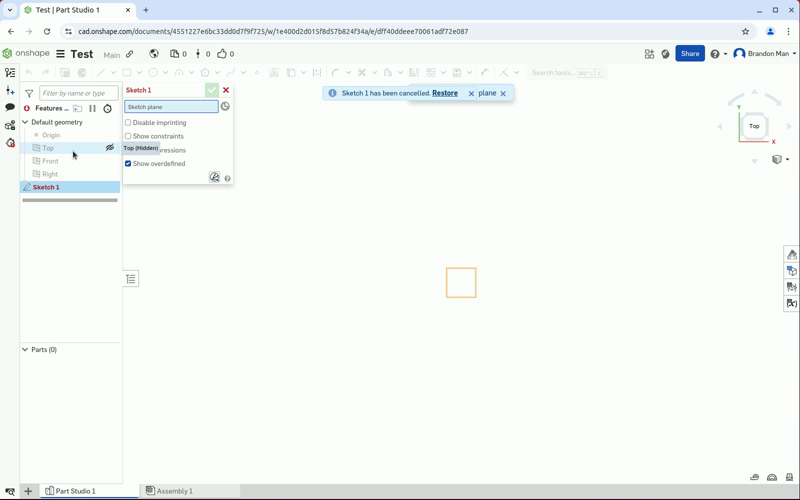
click(73, 150)
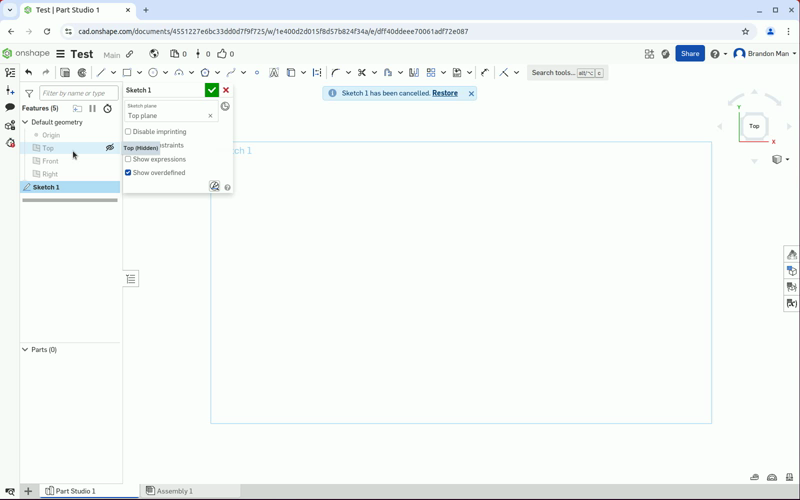
mouse_move(73, 352)
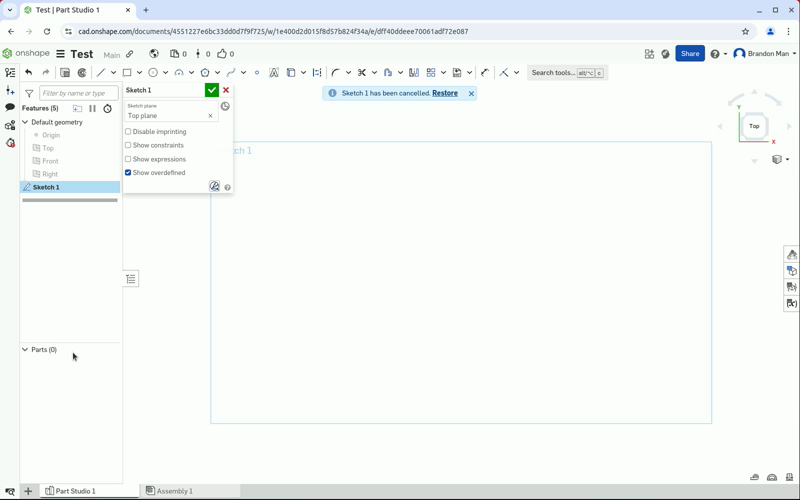
key(y)
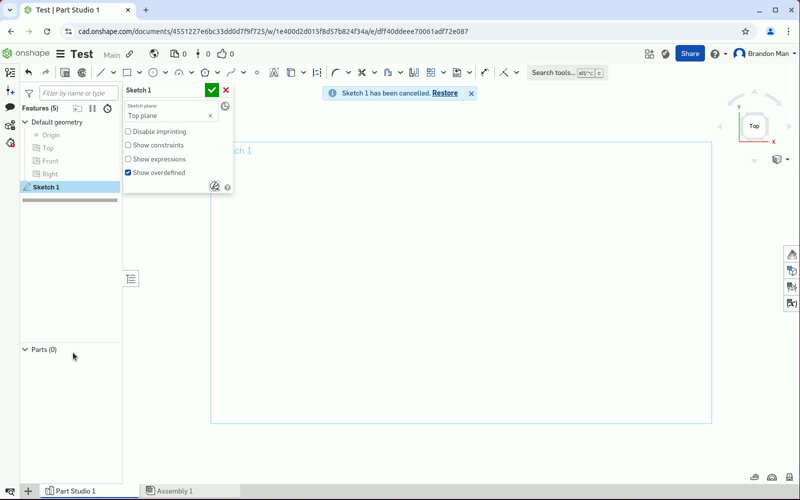
key(c)
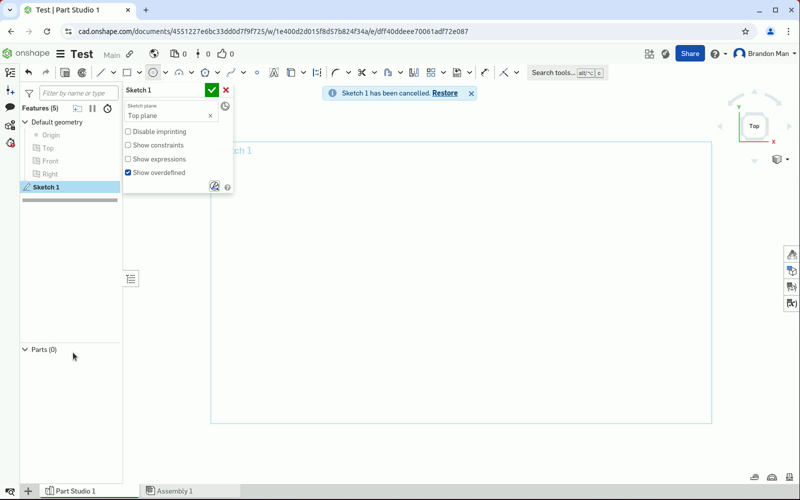
key_down(shift)
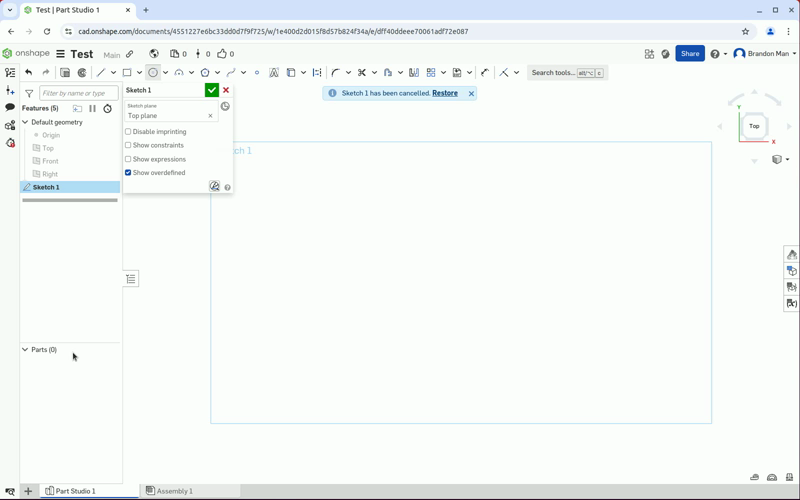
mouse_move(419, 282)
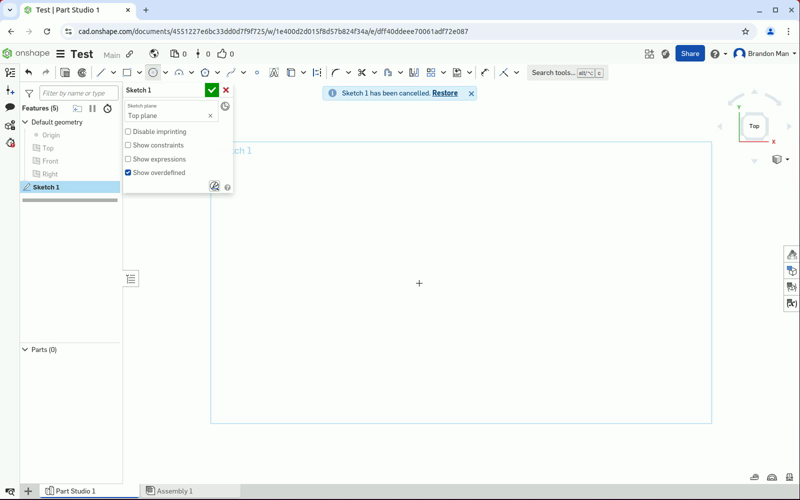
click(419, 282)
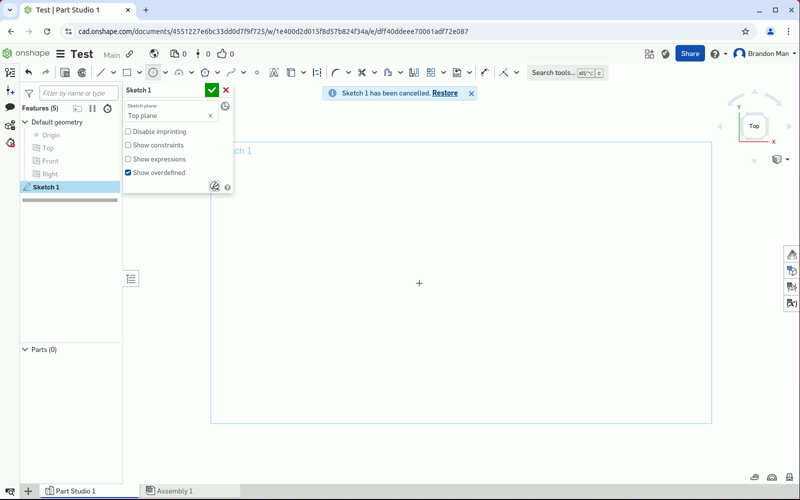
key_up(shift)
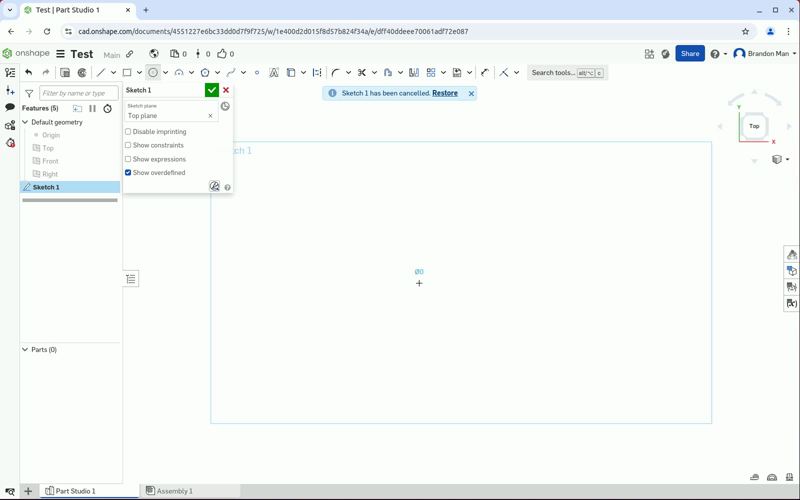
mouse_move(447, 282)
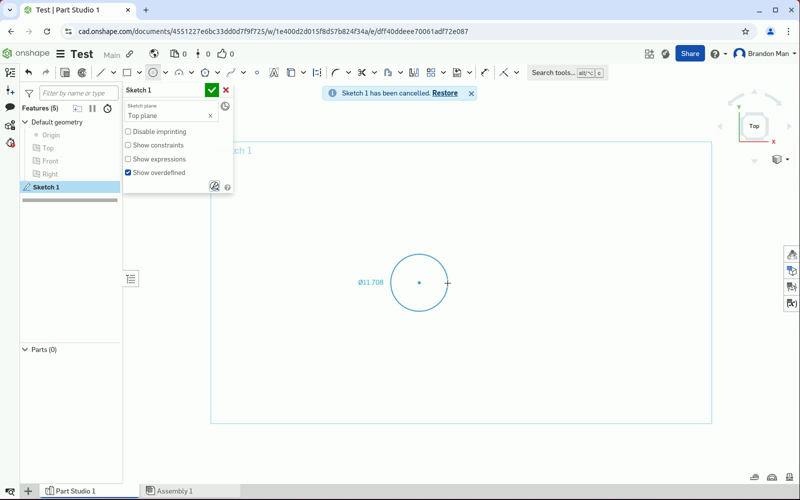
click(447, 282)
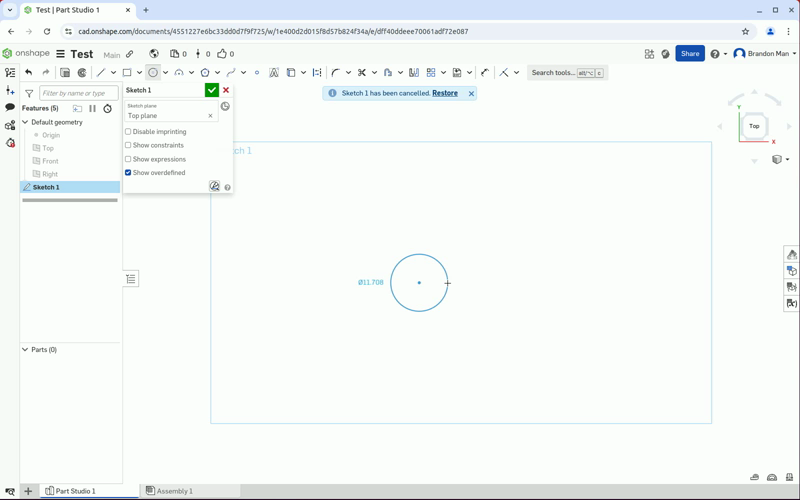
key(esc)
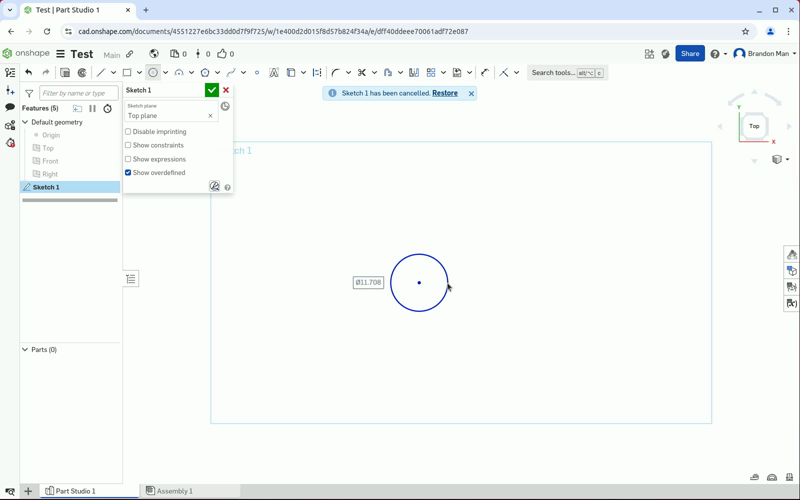
key(c)
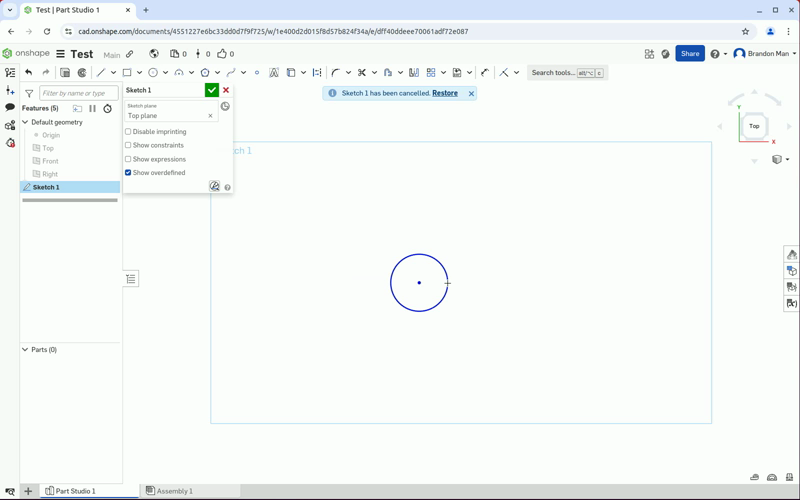
key_down(shift)
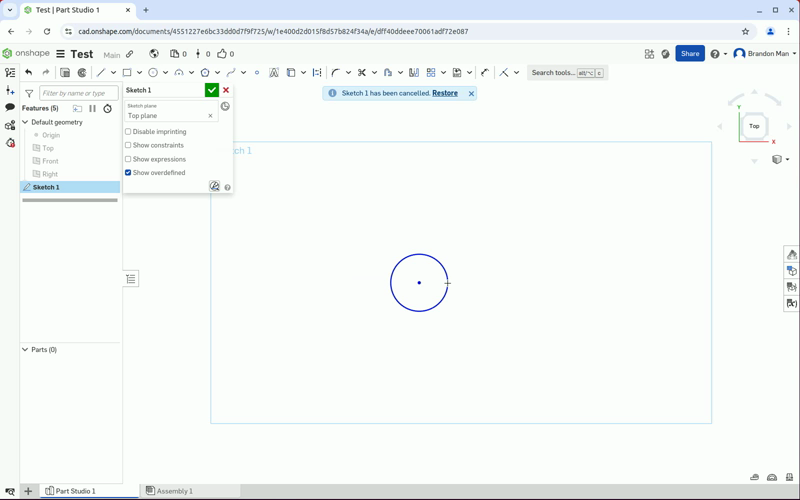
mouse_move(419, 282)
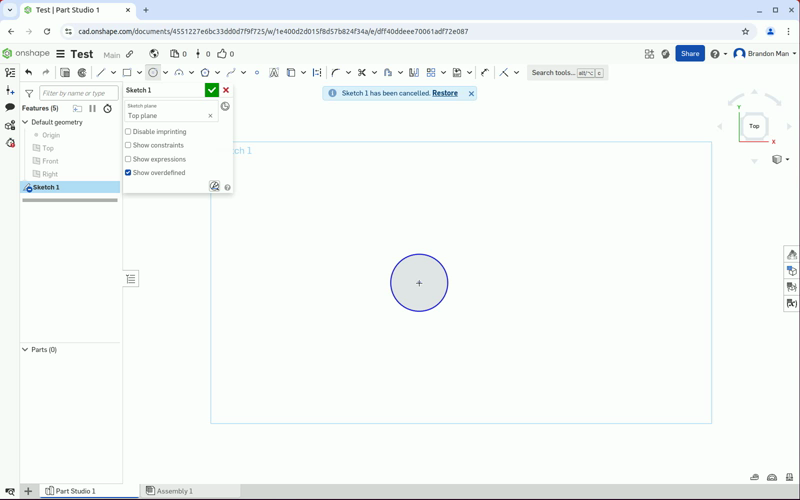
click(419, 282)
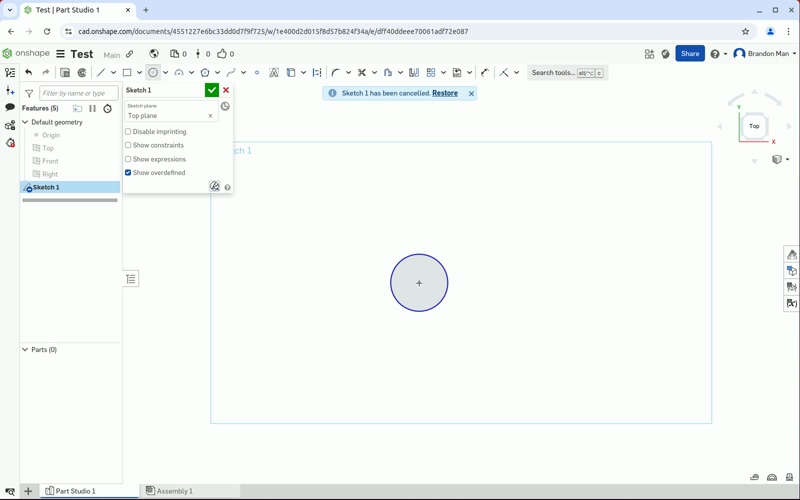
key_up(shift)
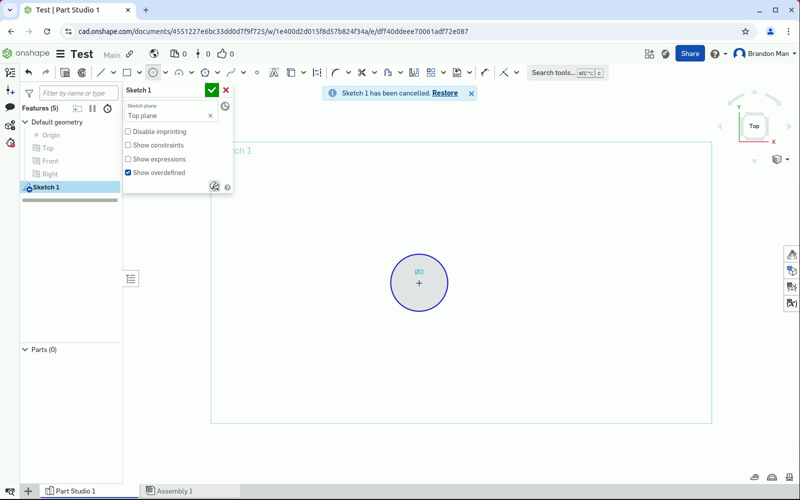
mouse_move(440, 282)
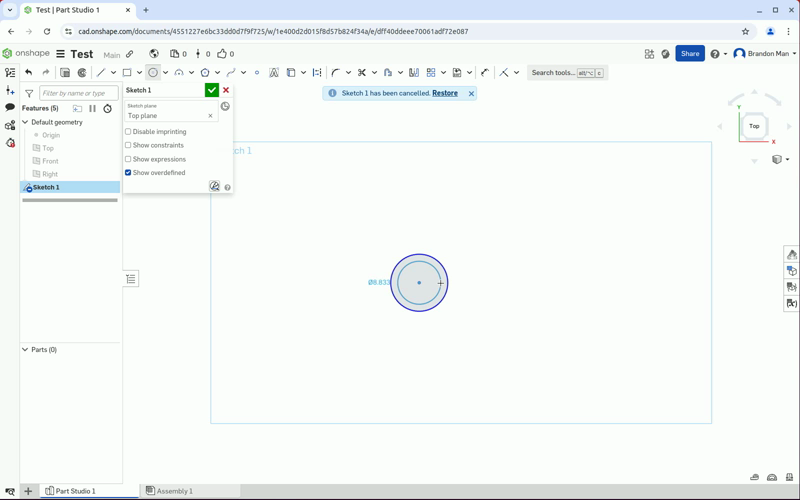
click(440, 282)
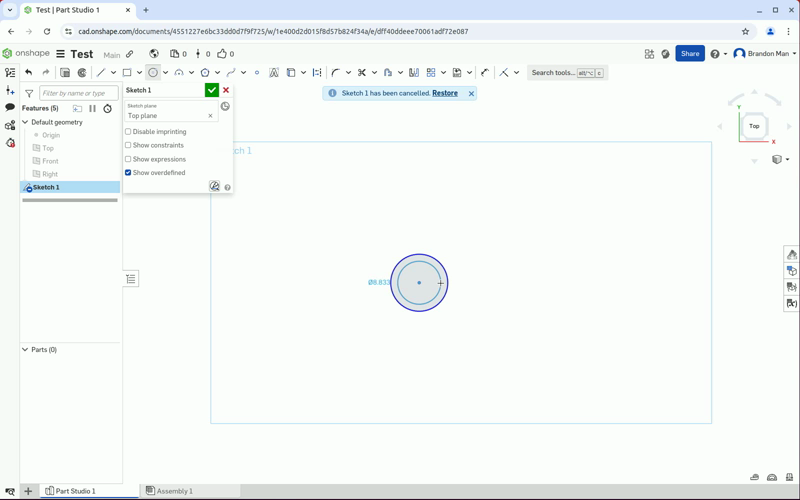
key(esc)
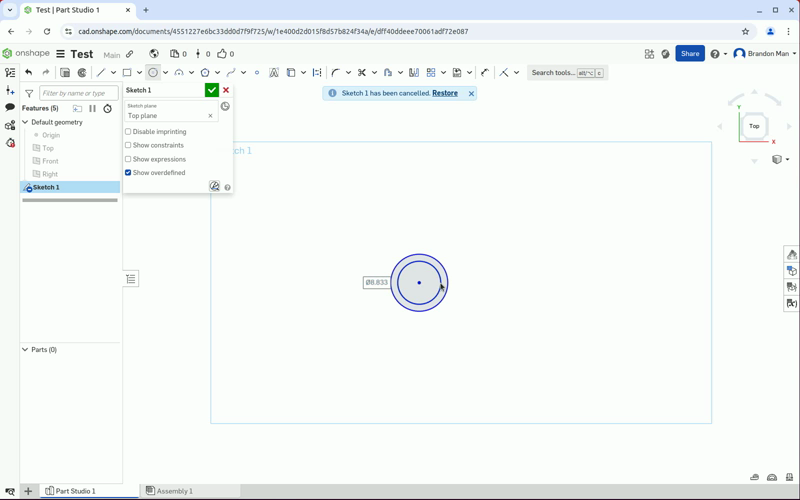
mouse_move(439, 272)
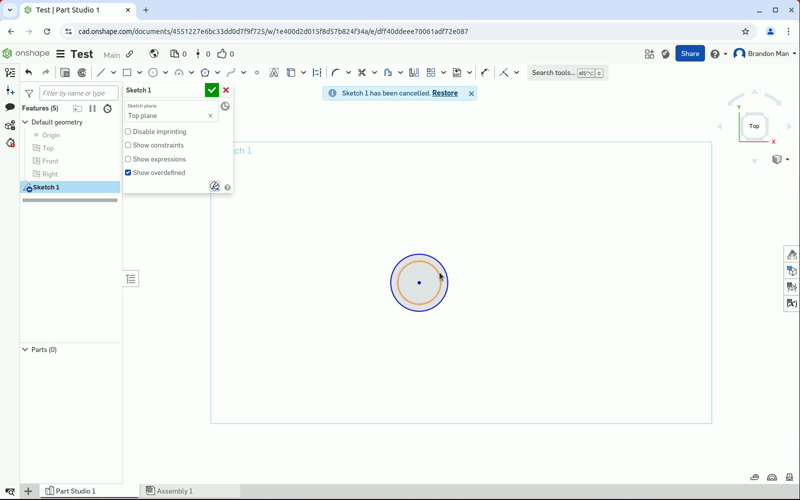
scroll(6)
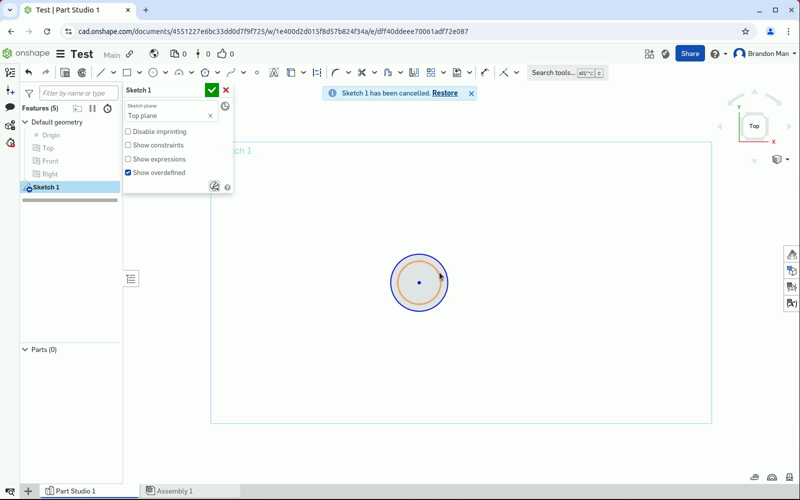
scroll(6)
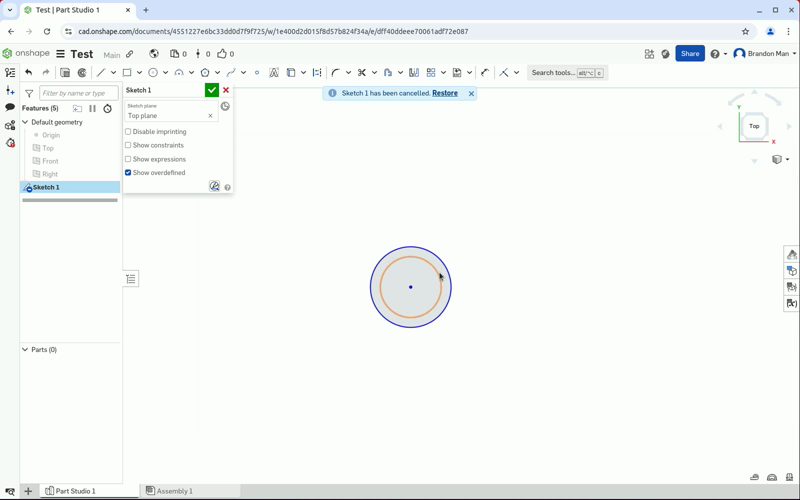
scroll(6)
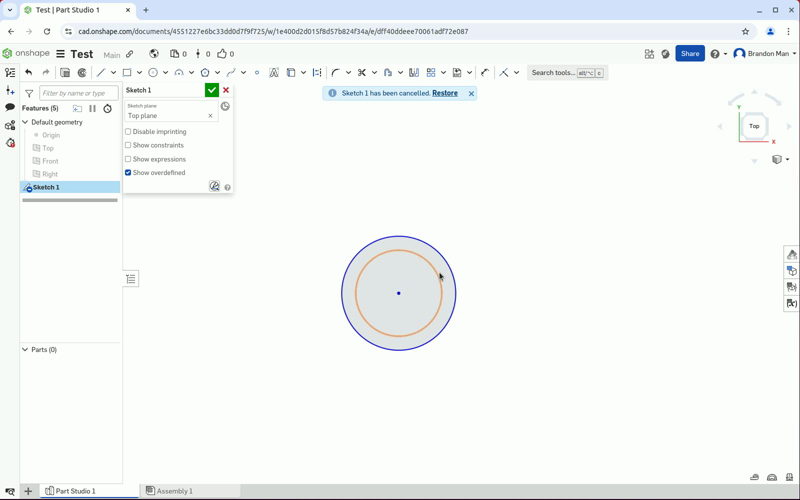
scroll(6)
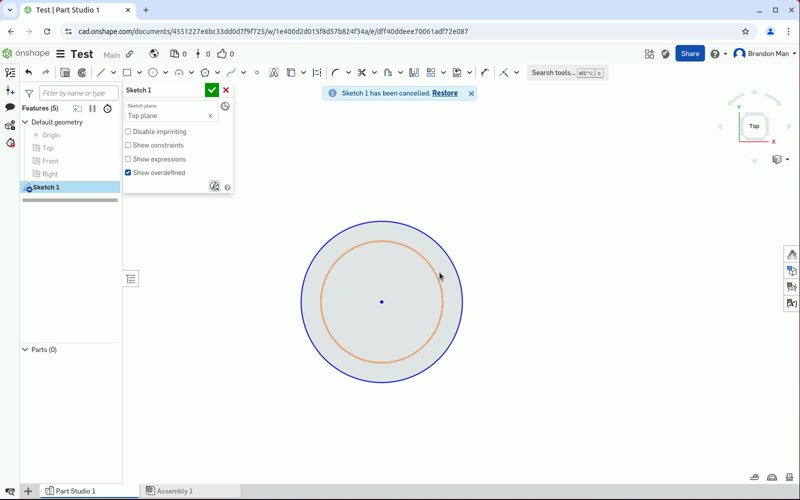
scroll(6)
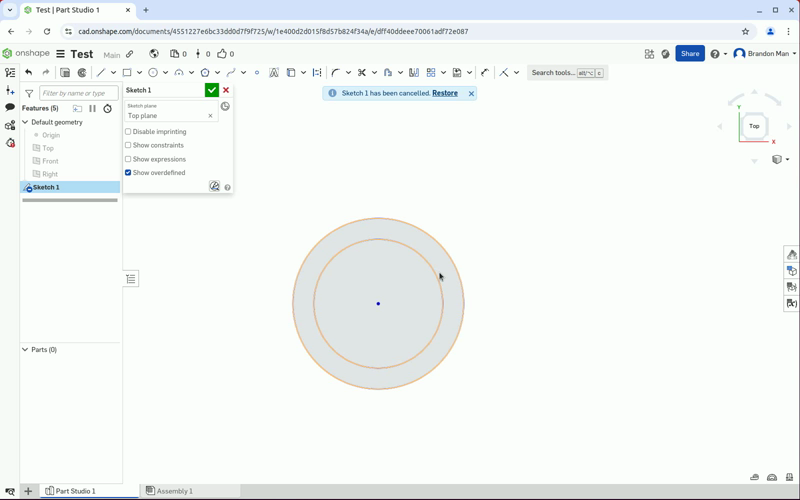
scroll(6)
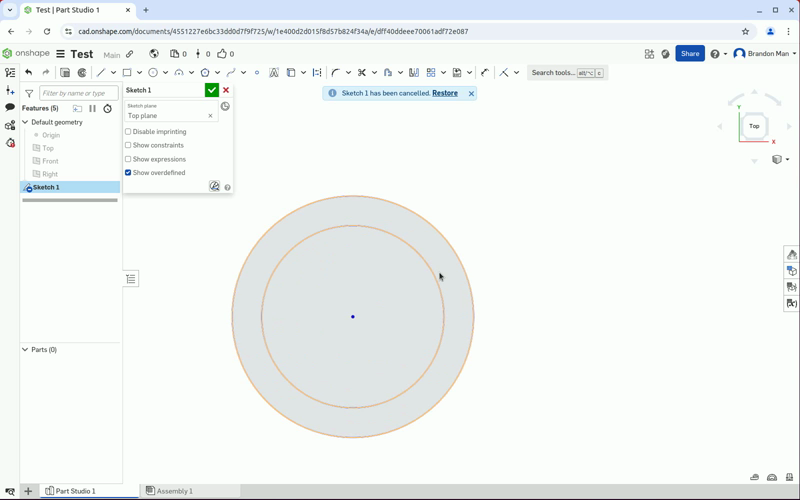
scroll(6)
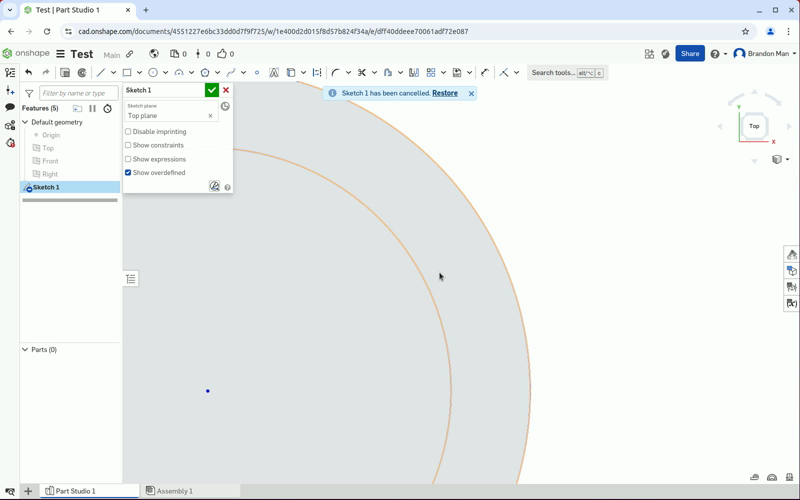
click(439, 272)
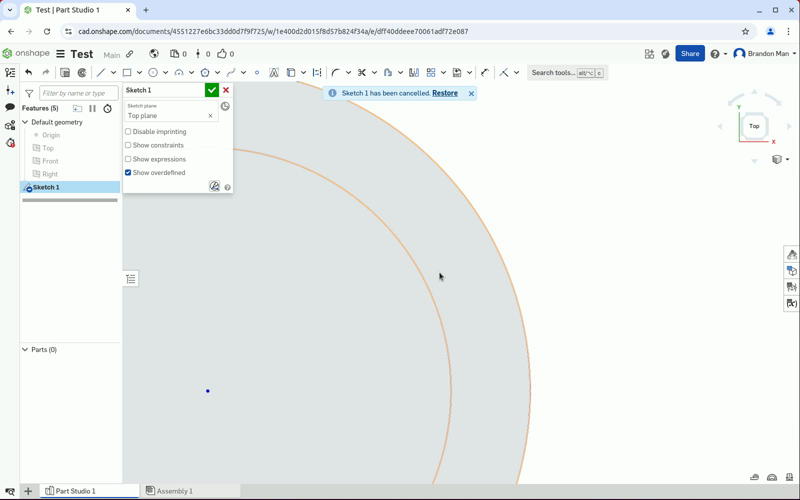
scroll(-6)
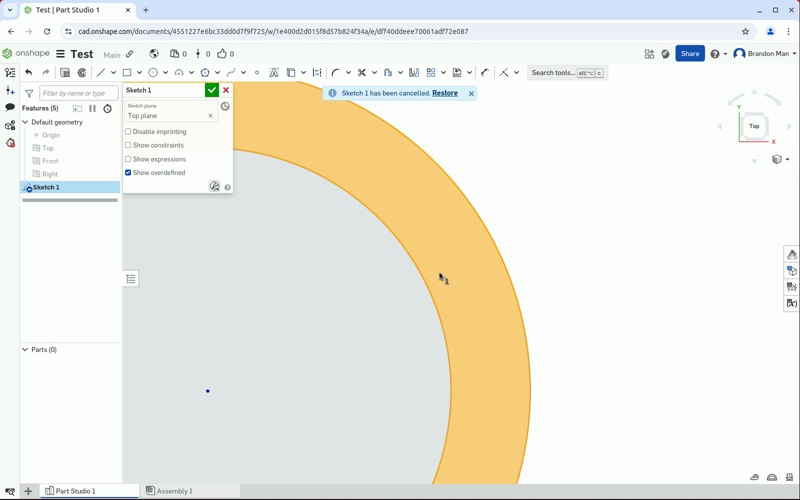
scroll(-6)
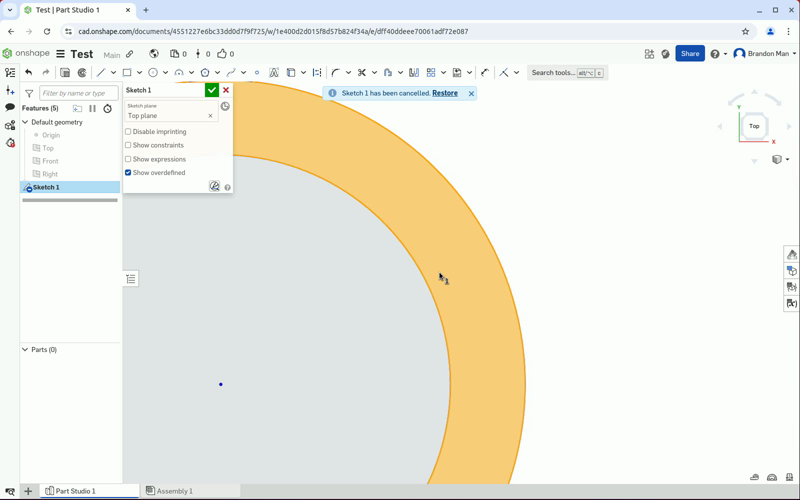
scroll(-6)
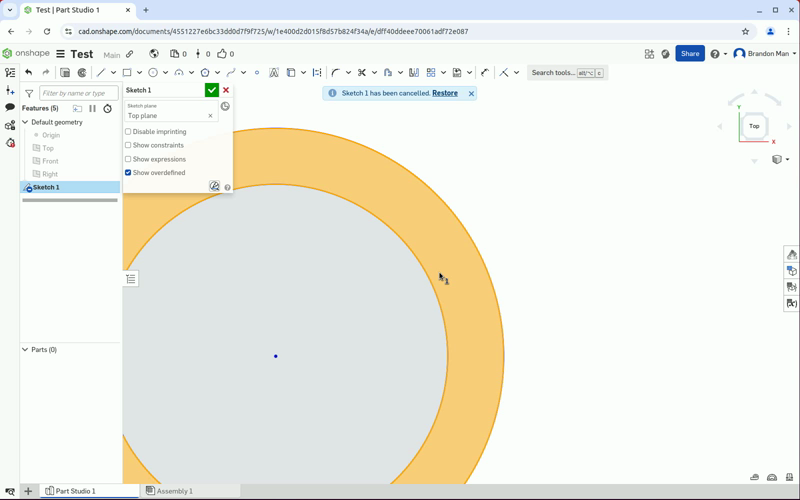
scroll(-6)
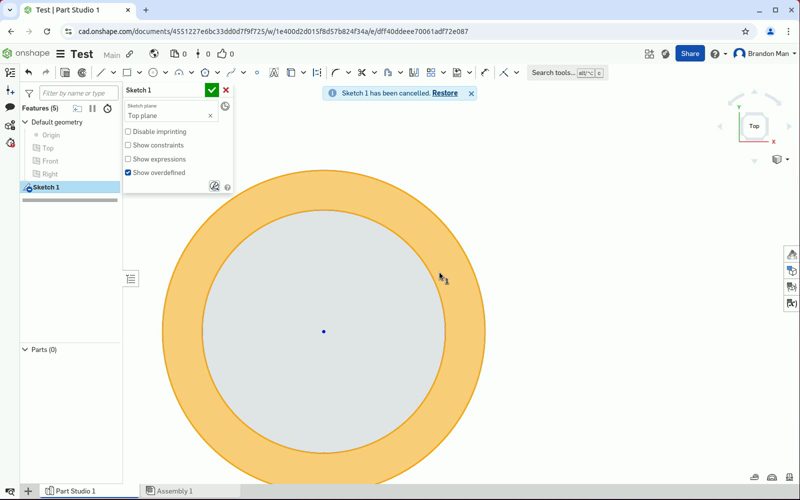
scroll(-6)
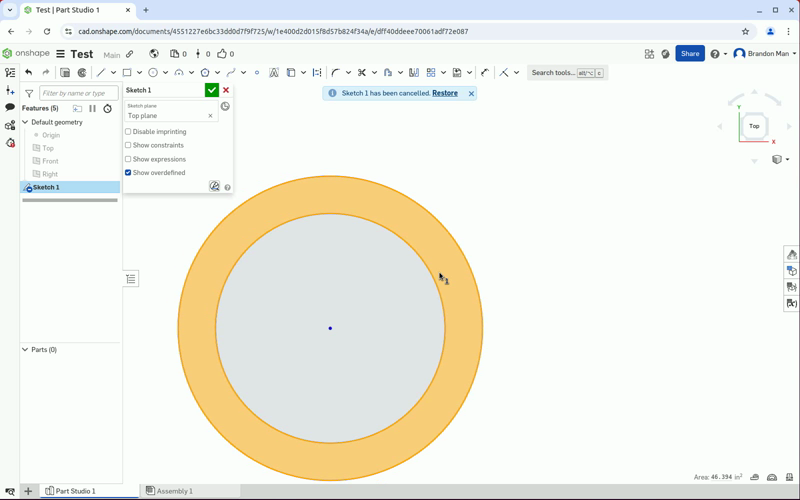
scroll(-6)
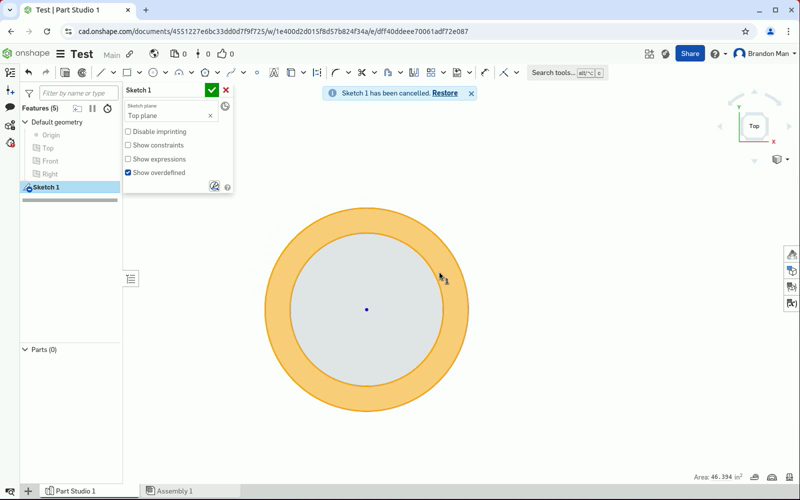
scroll(-6)
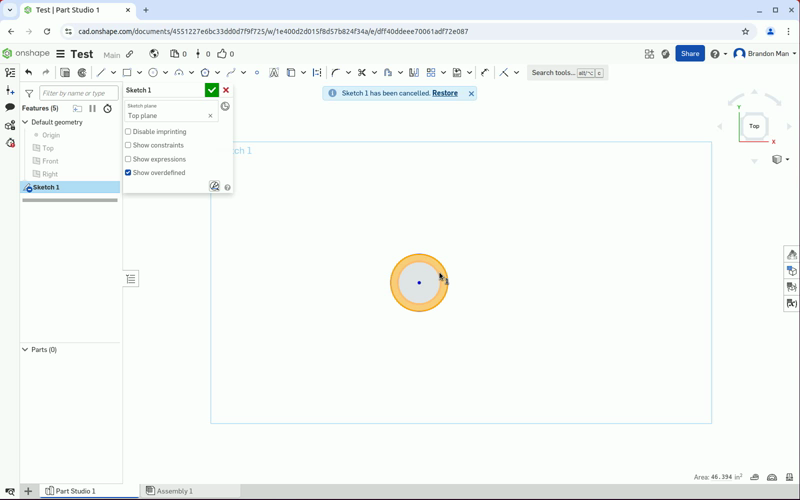
mouse_move(73, 352)
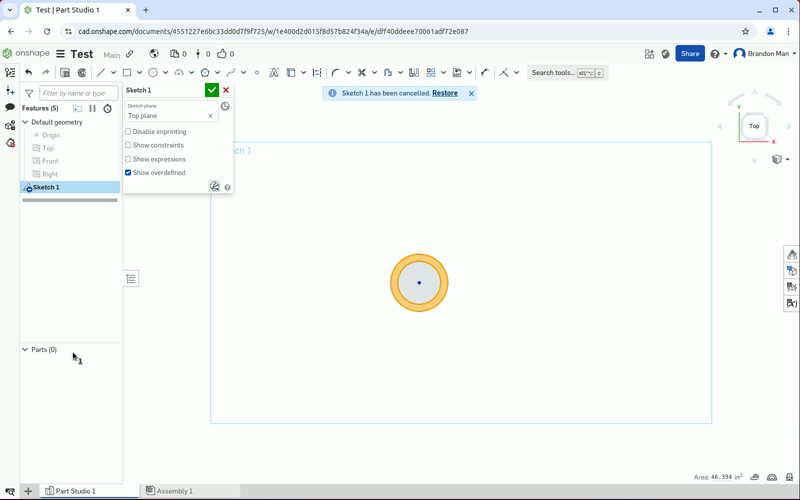
key(shift+y)
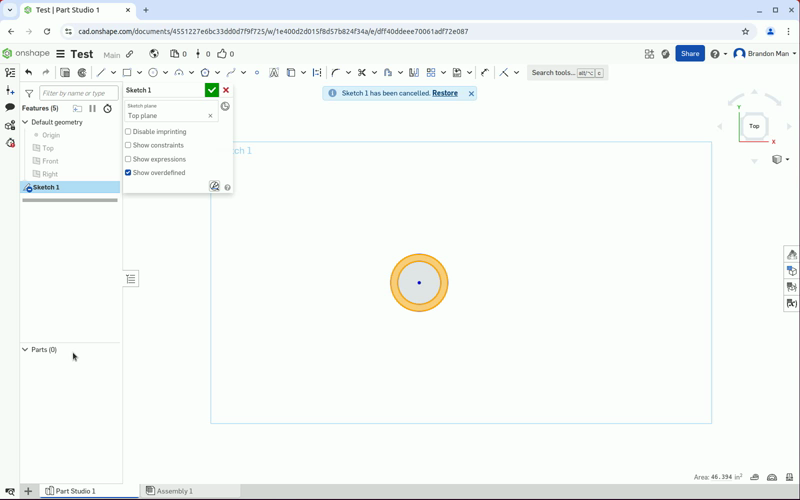
key(shift+e)
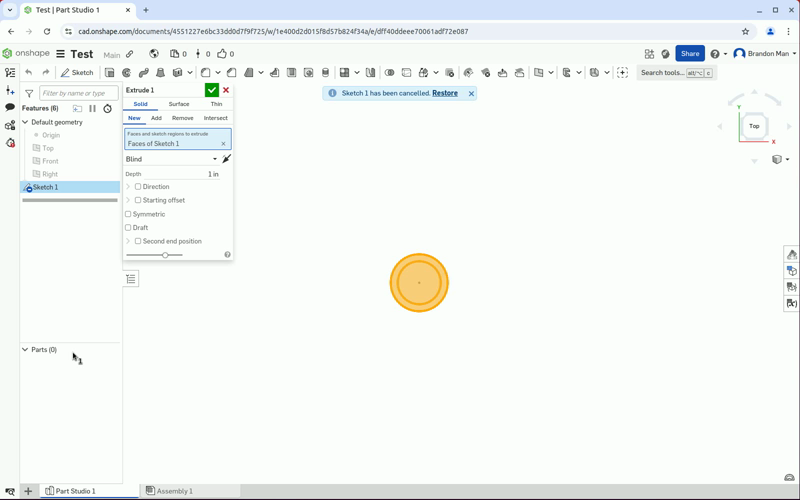
mouse_move(143, 106)
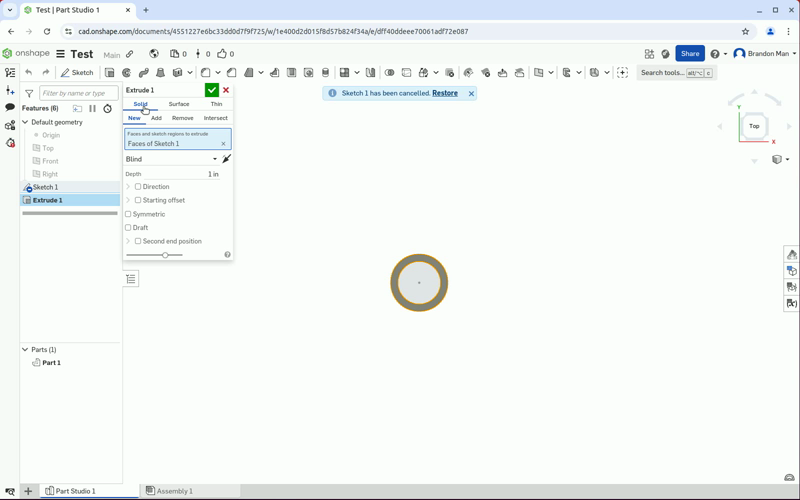
click(143, 106)
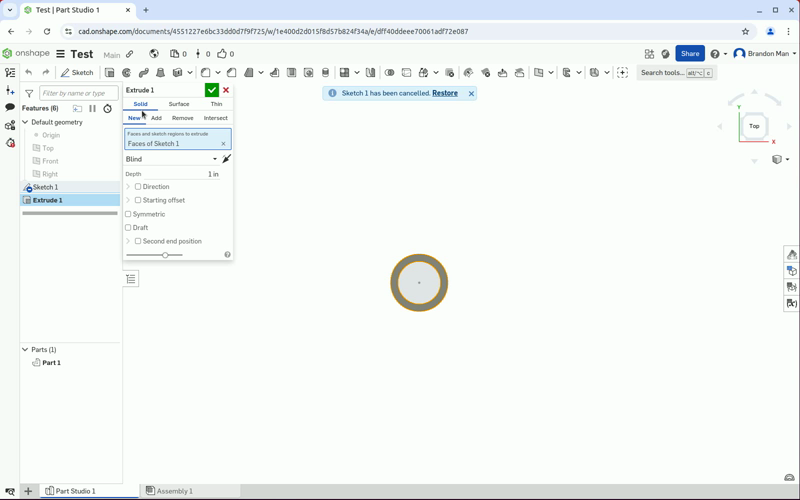
mouse_move(137, 120)
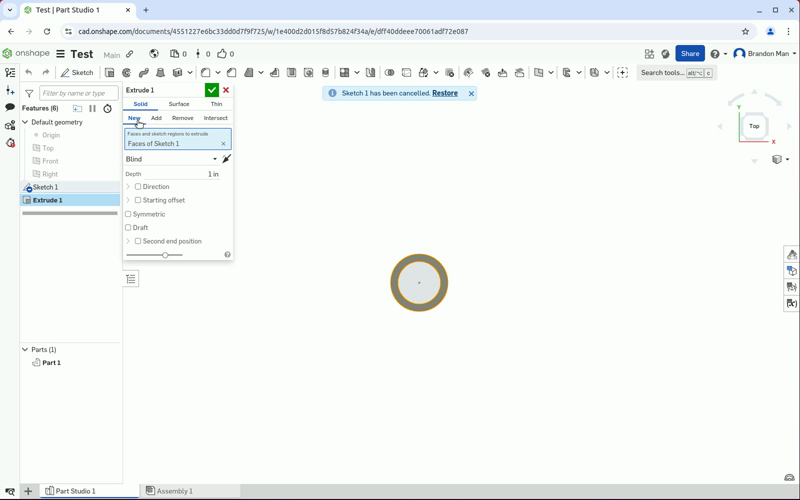
click(137, 120)
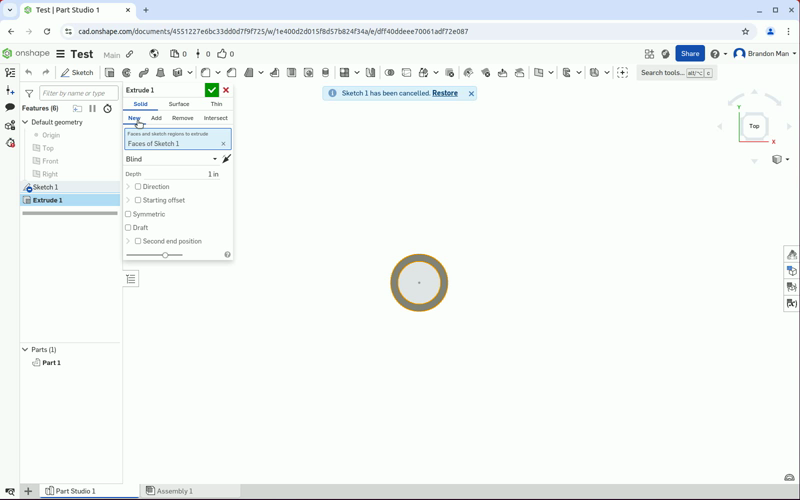
key(tab, 4)
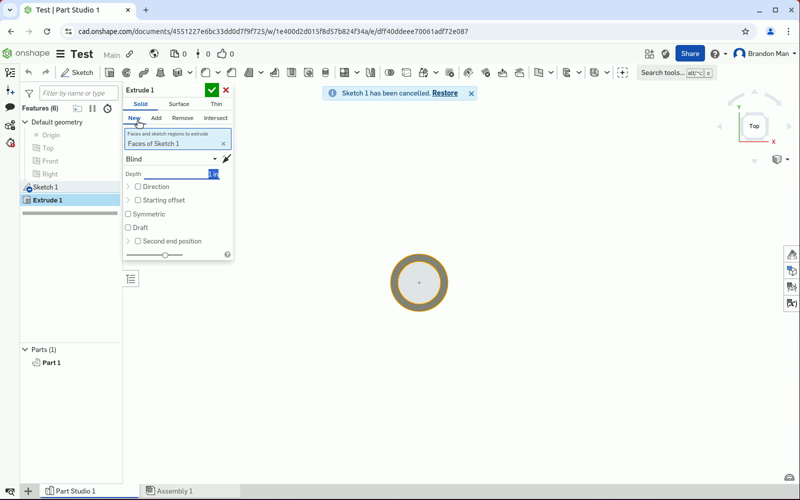
text(5.777)
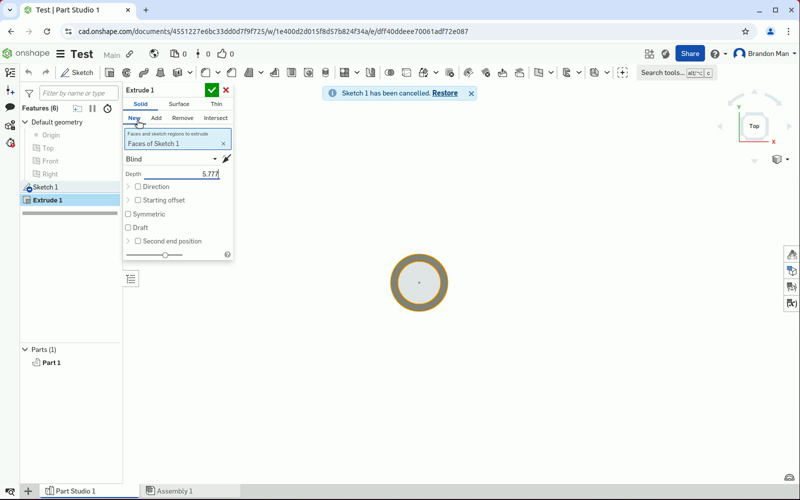
key(enter)
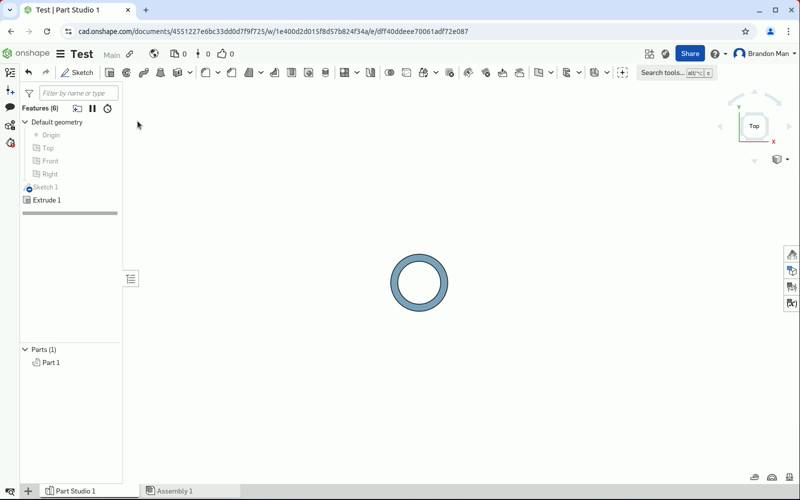
key(shift+h)
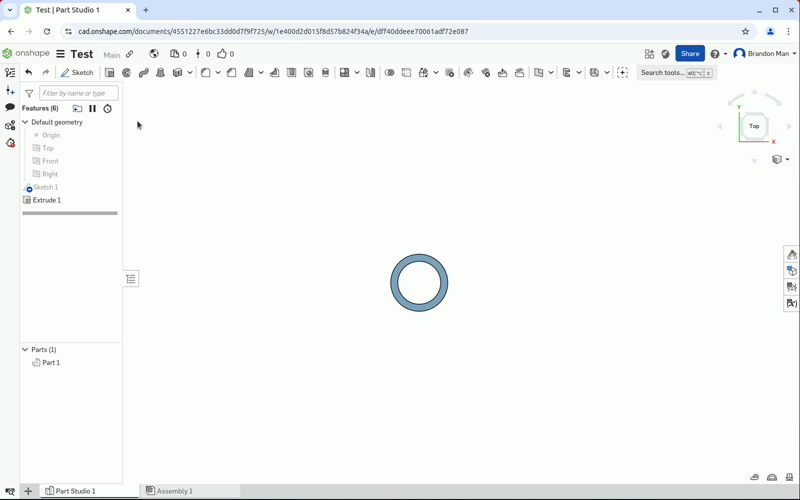
key(shift+h)
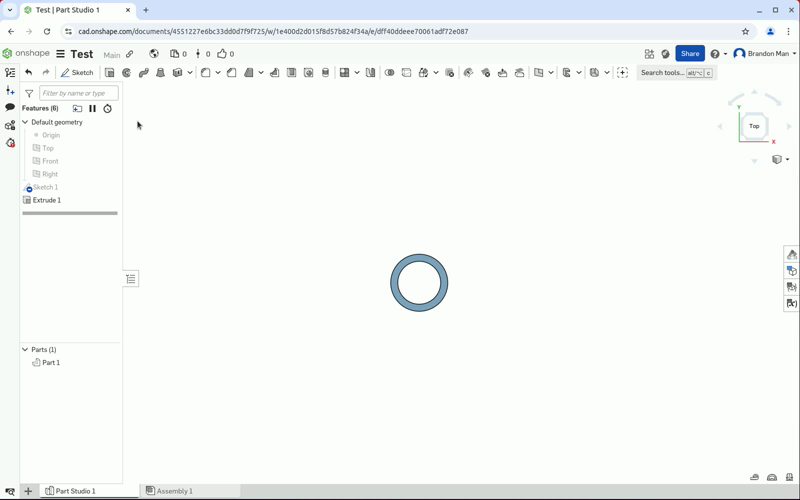
mouse_move(73, 189)
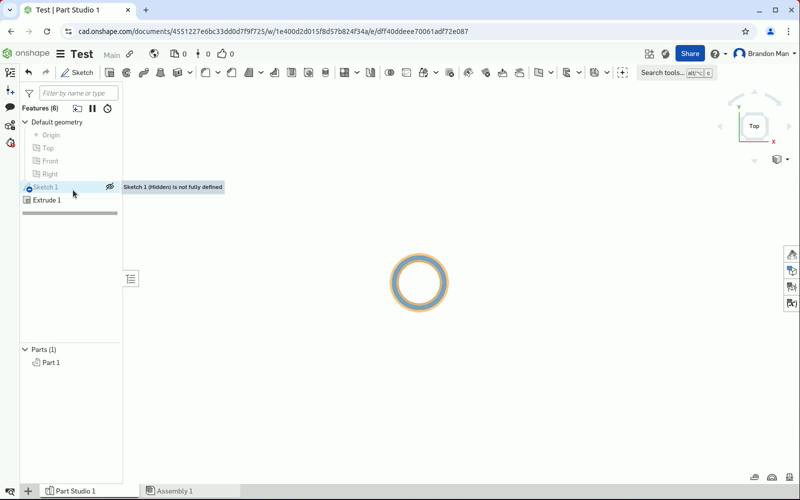
click(73, 189)
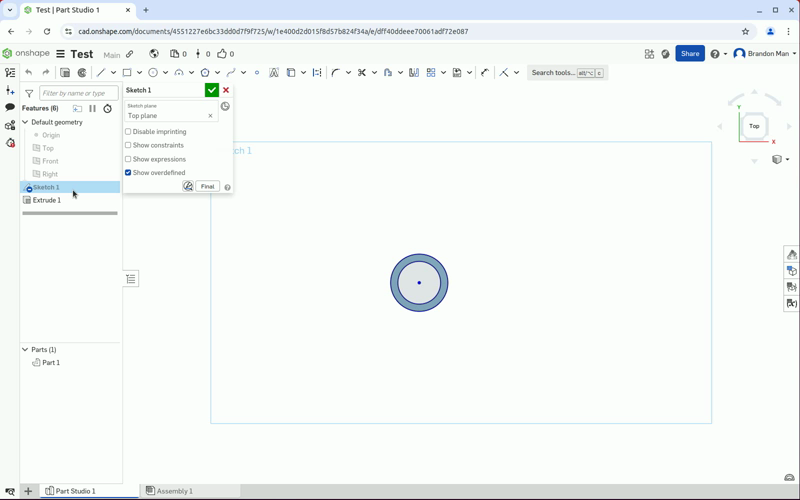
mouse_move(229, 92)
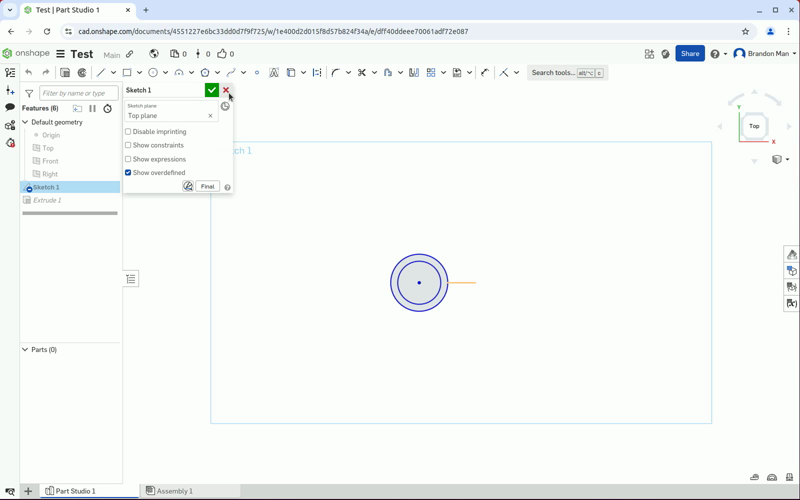
click(229, 92)
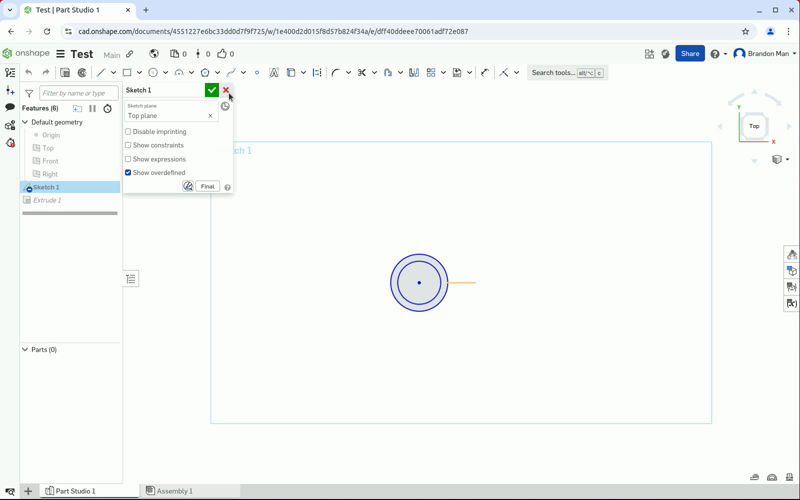
key(shift+s)
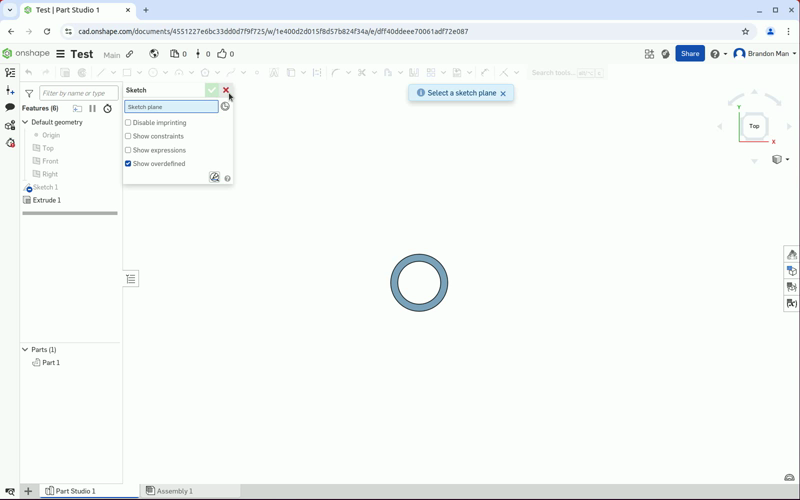
mouse_move(73, 150)
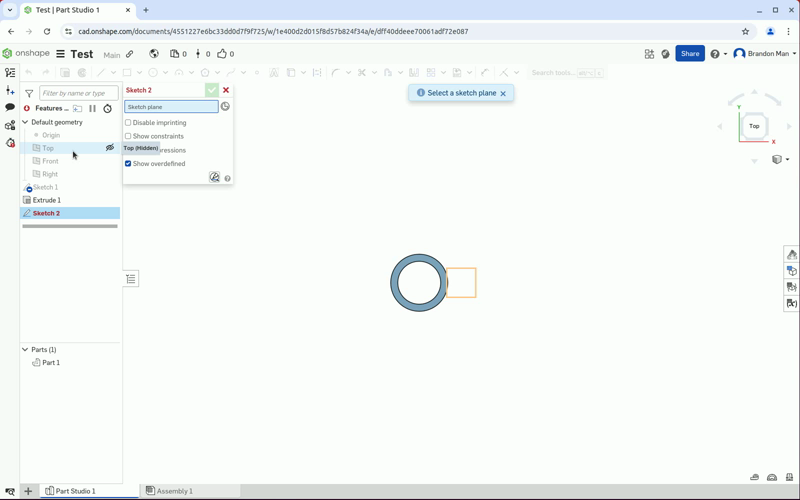
click(73, 150)
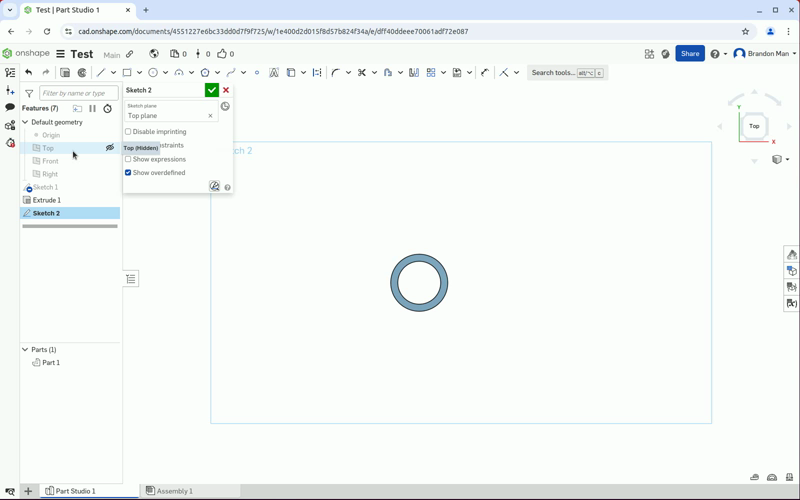
mouse_move(73, 352)
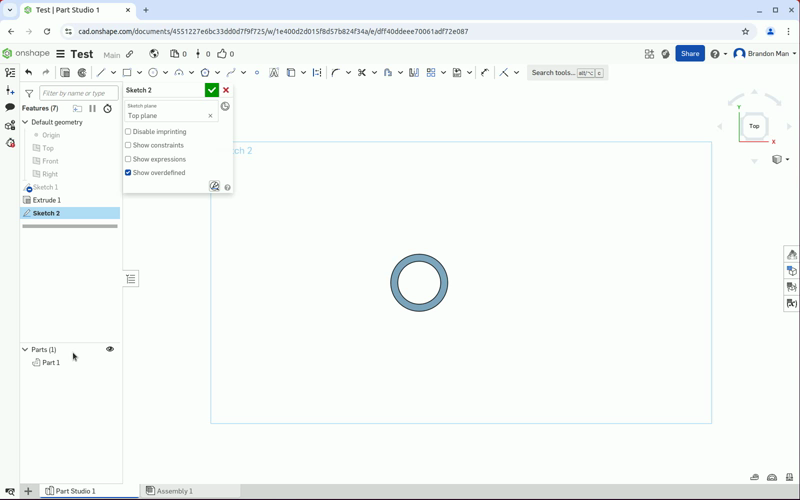
key(y)
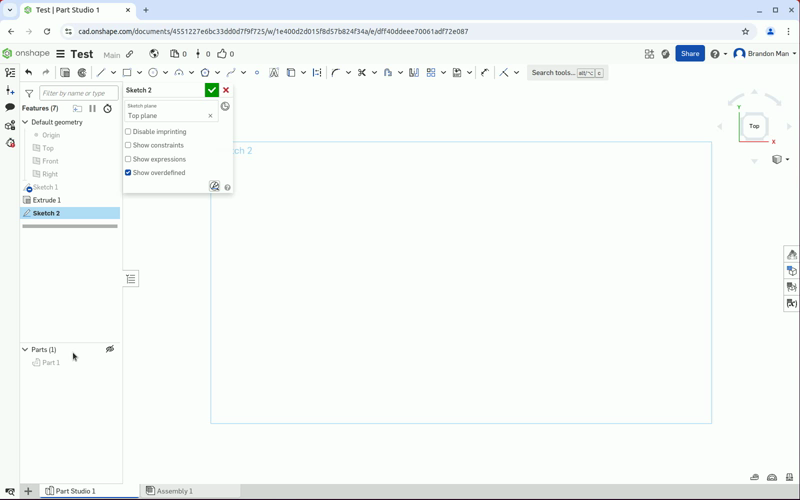
key(c)
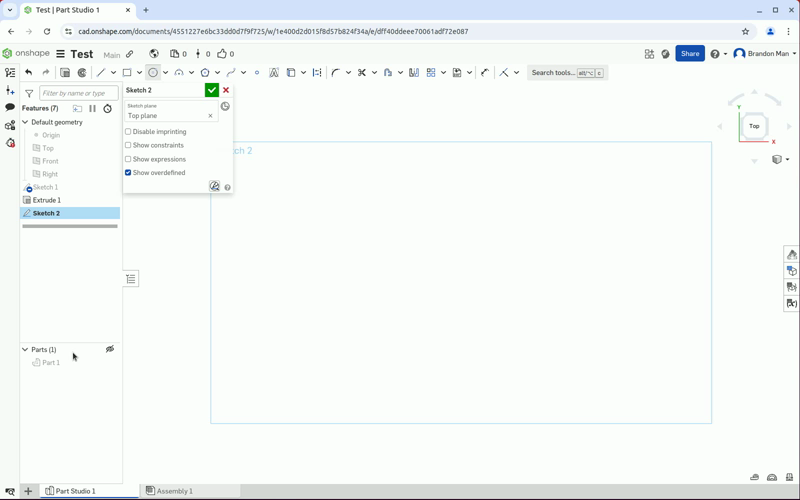
key_down(shift)
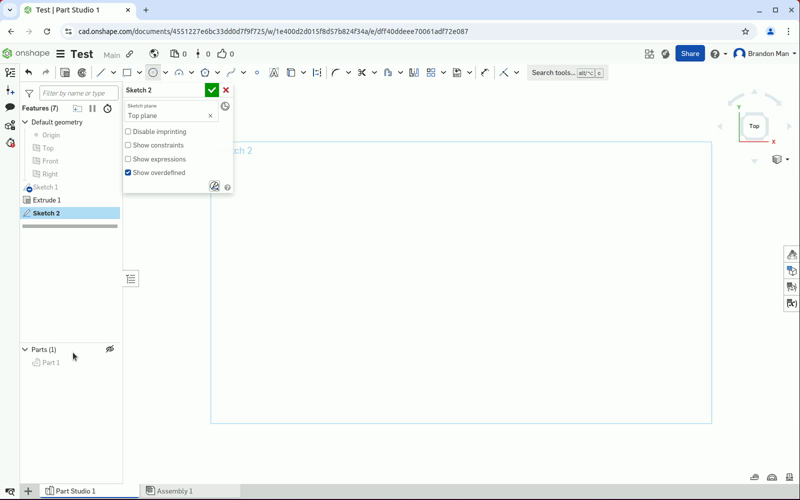
mouse_move(559, 282)
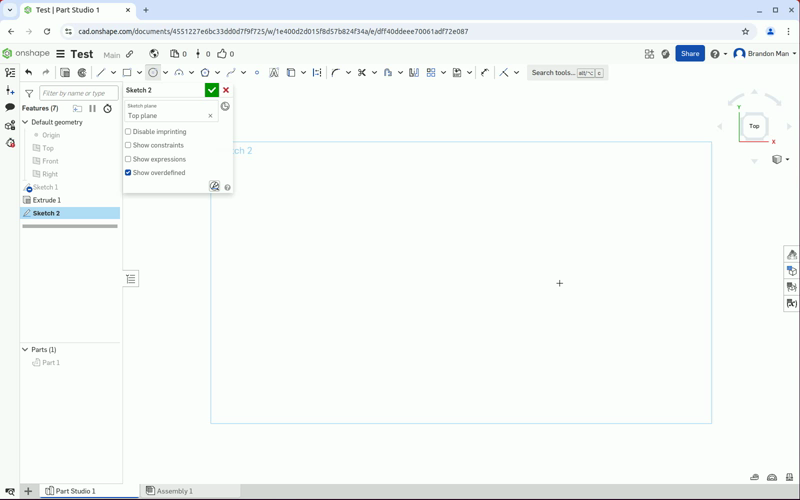
click(559, 282)
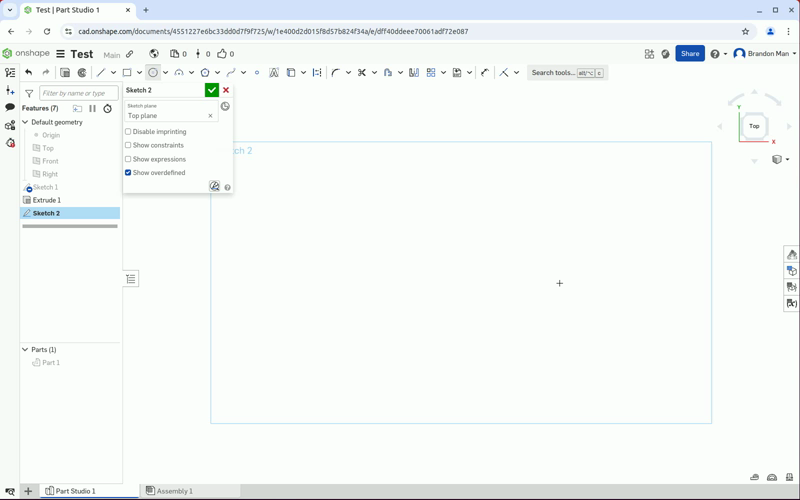
key_up(shift)
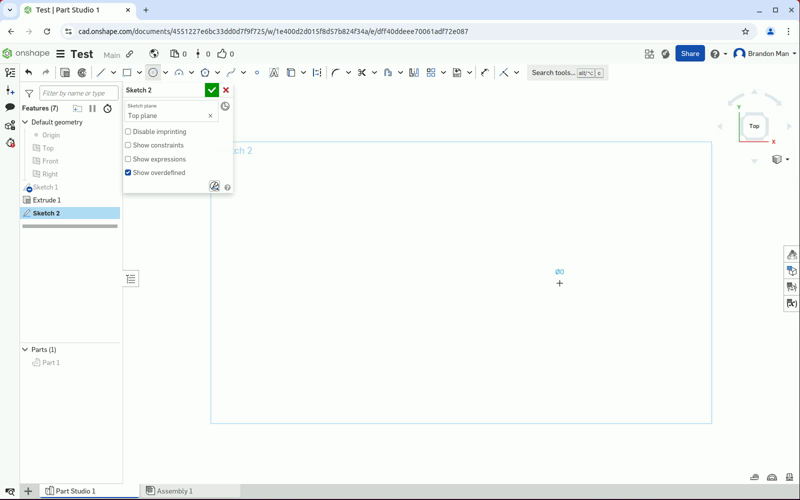
mouse_move(574, 282)
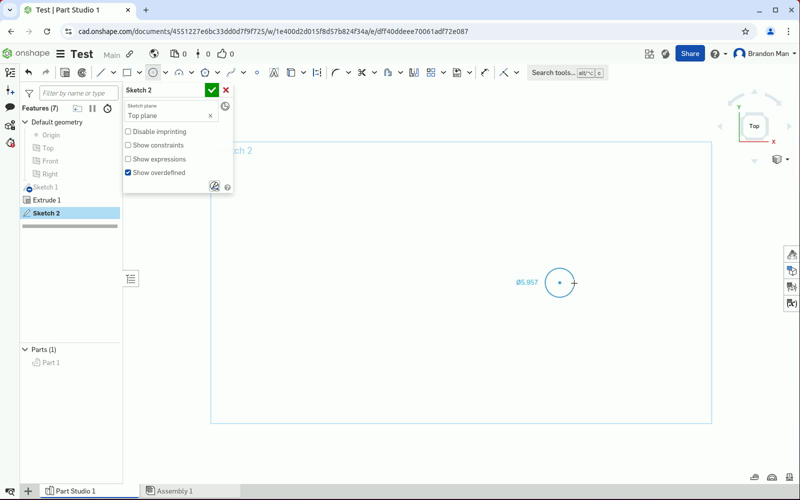
click(574, 282)
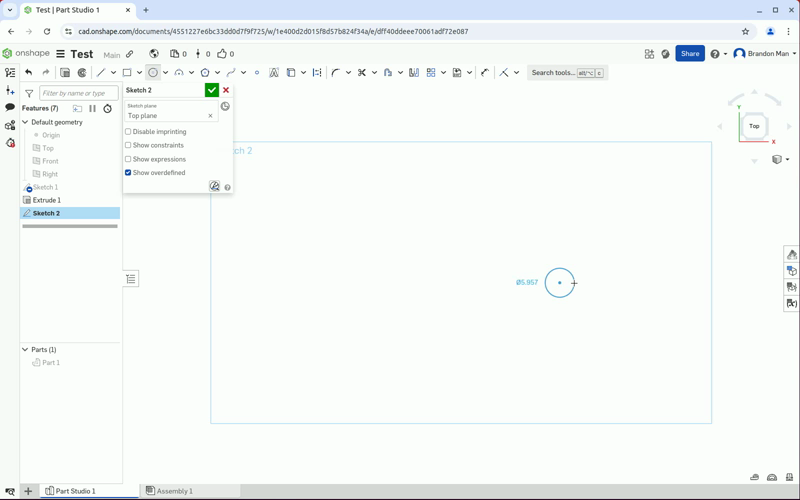
key(esc)
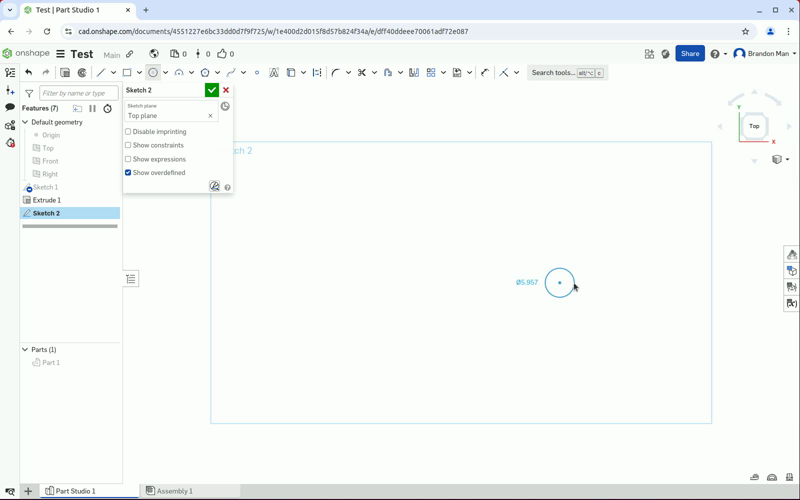
key(c)
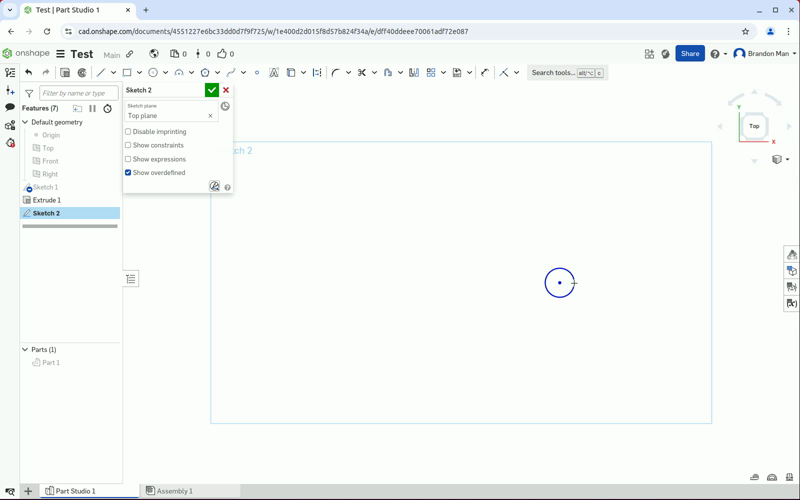
key_down(shift)
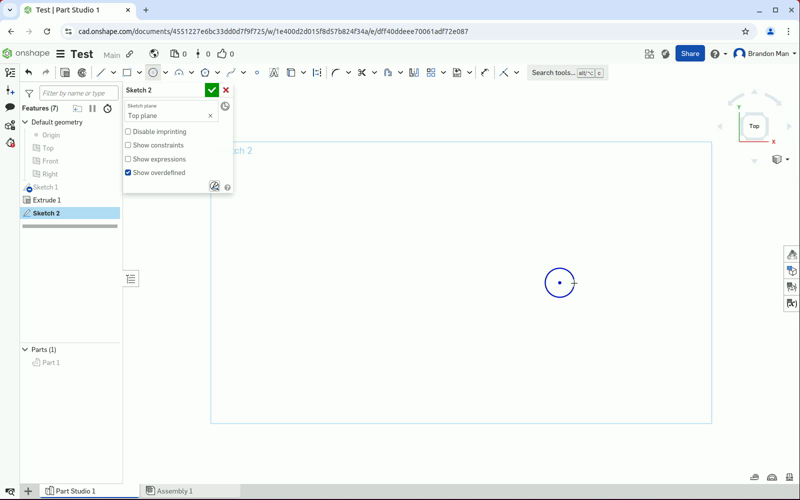
mouse_move(559, 282)
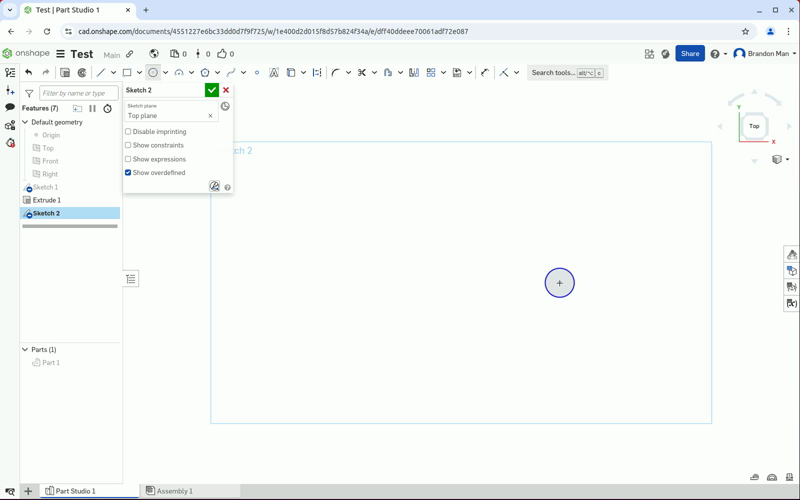
click(559, 282)
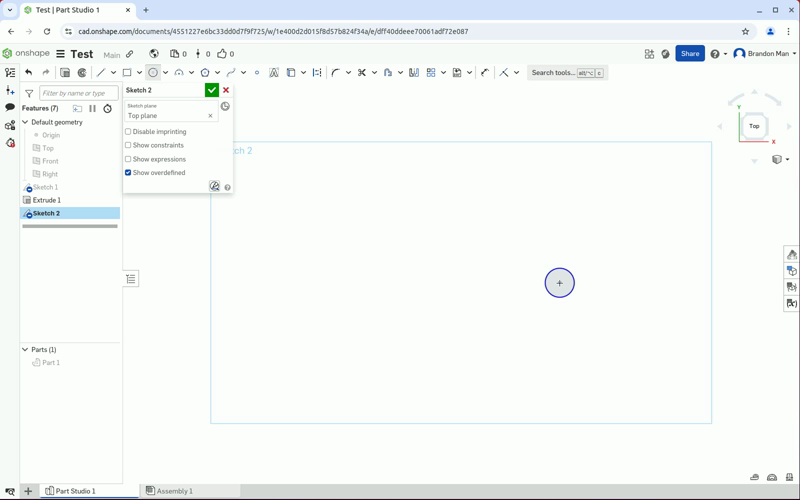
key_up(shift)
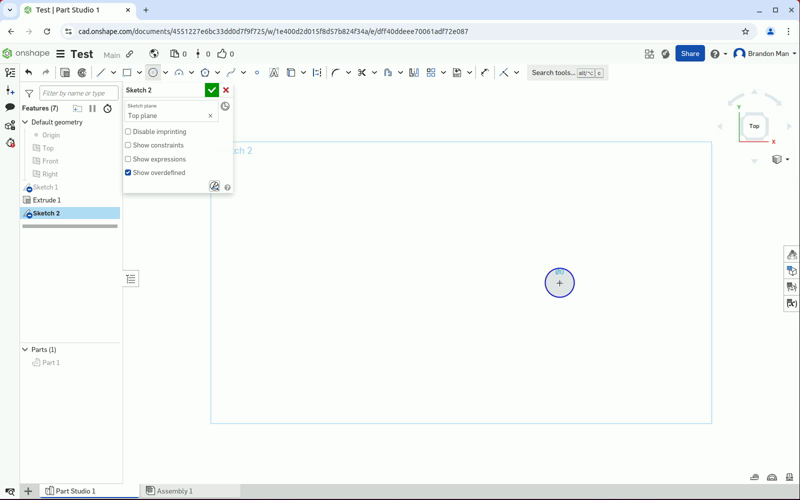
mouse_move(567, 282)
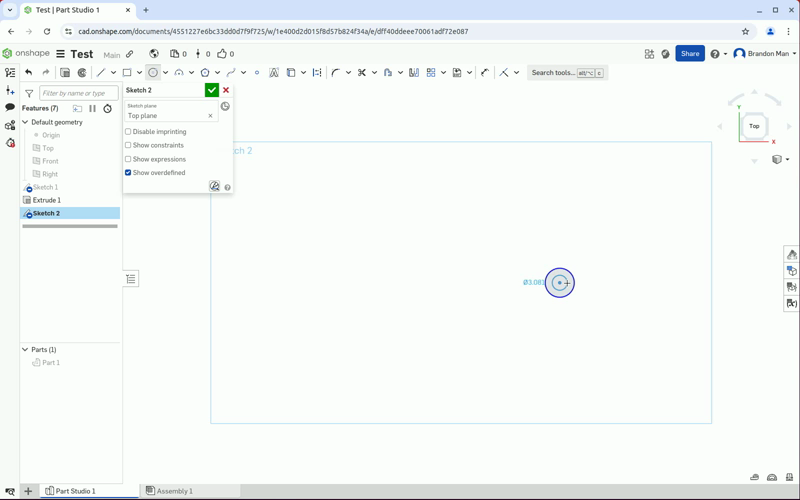
click(567, 282)
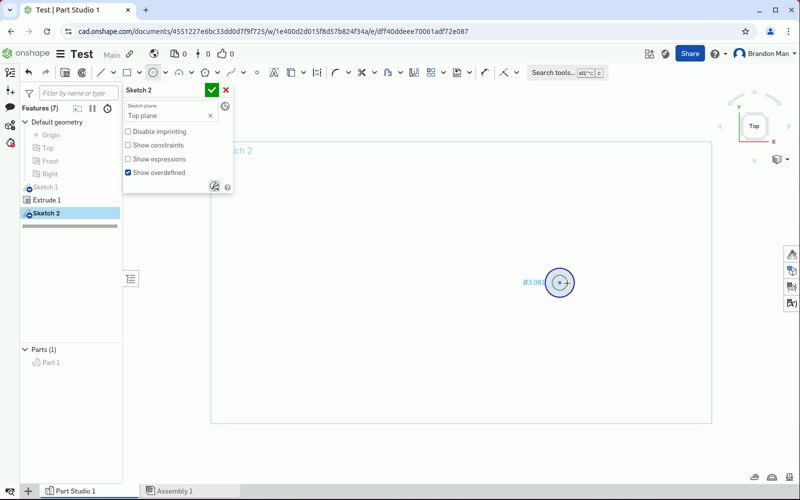
key(esc)
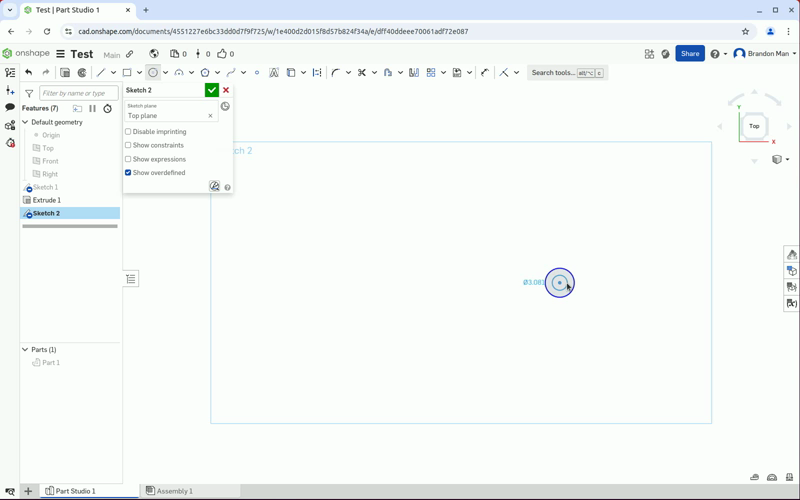
mouse_move(567, 271)
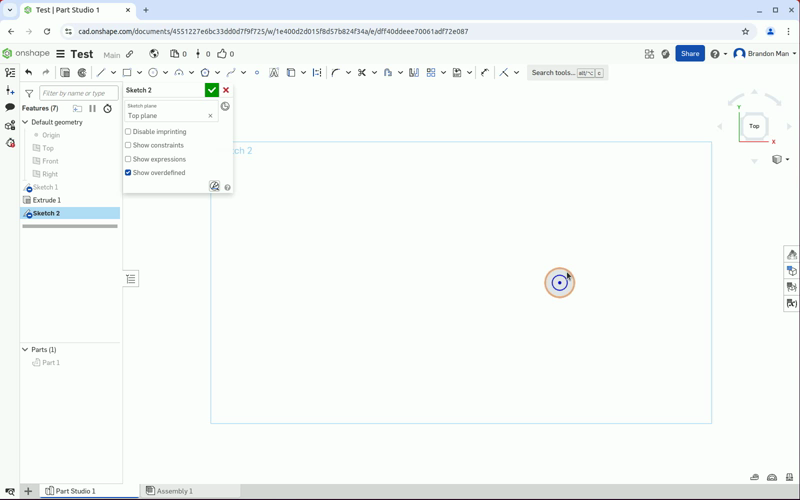
scroll(6)
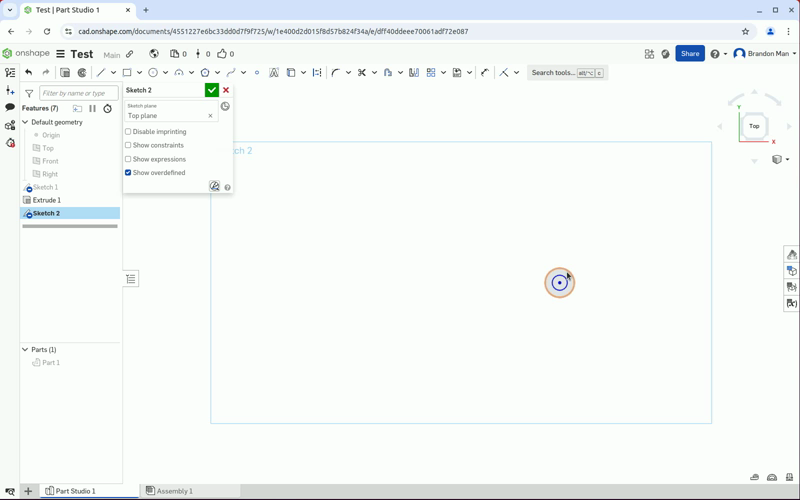
scroll(6)
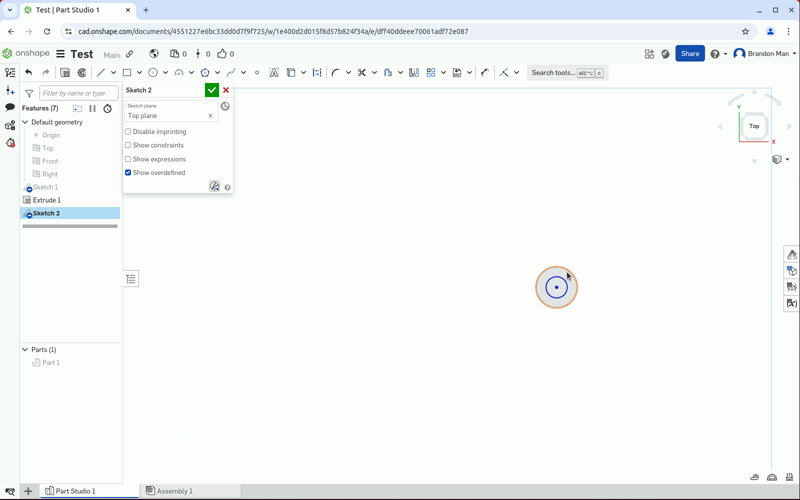
scroll(6)
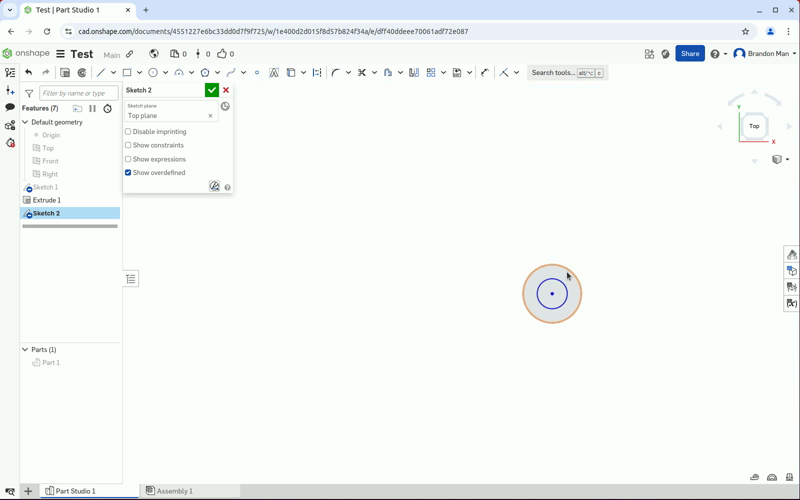
scroll(6)
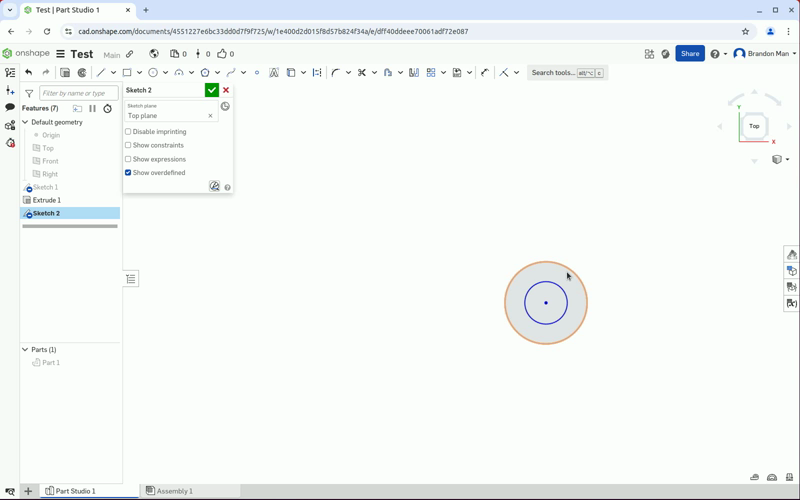
scroll(6)
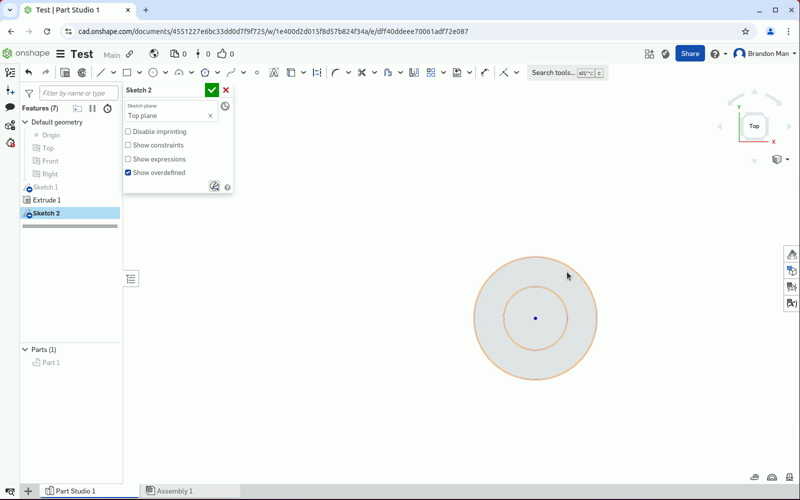
scroll(6)
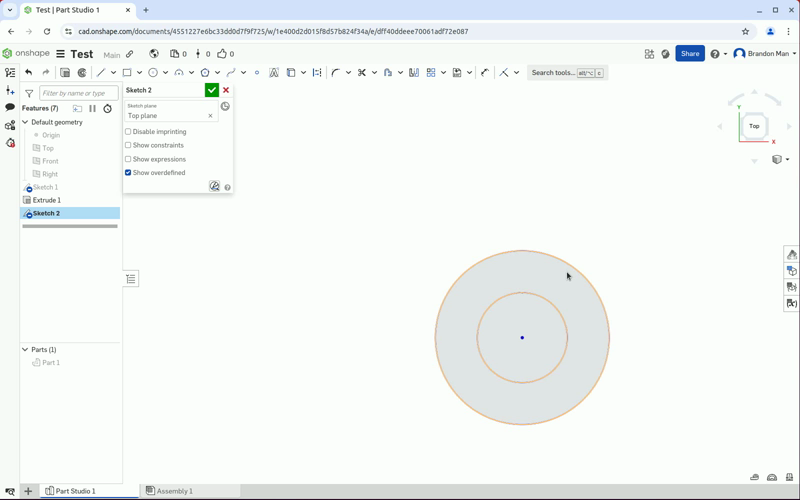
scroll(6)
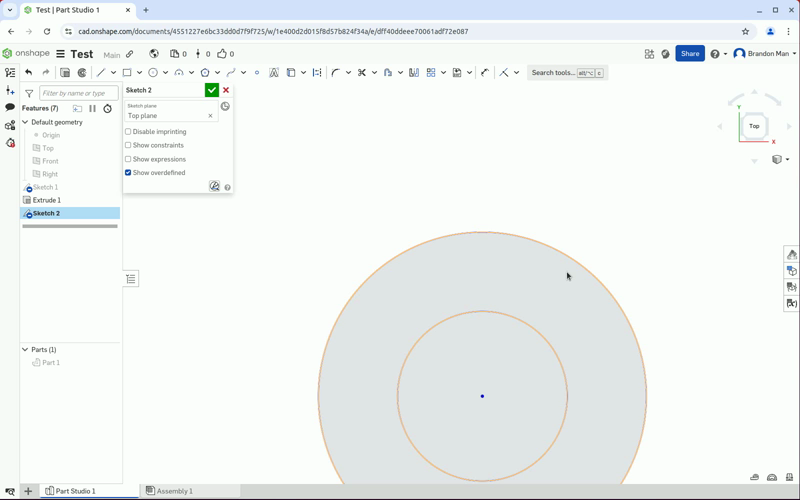
click(567, 271)
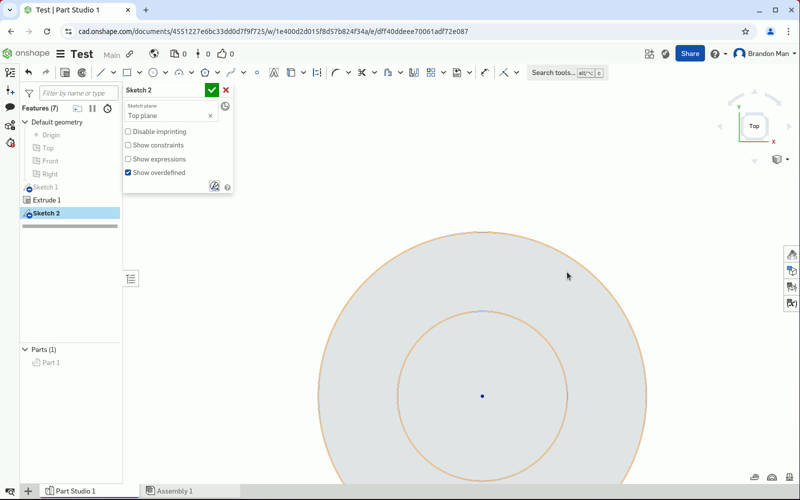
scroll(-6)
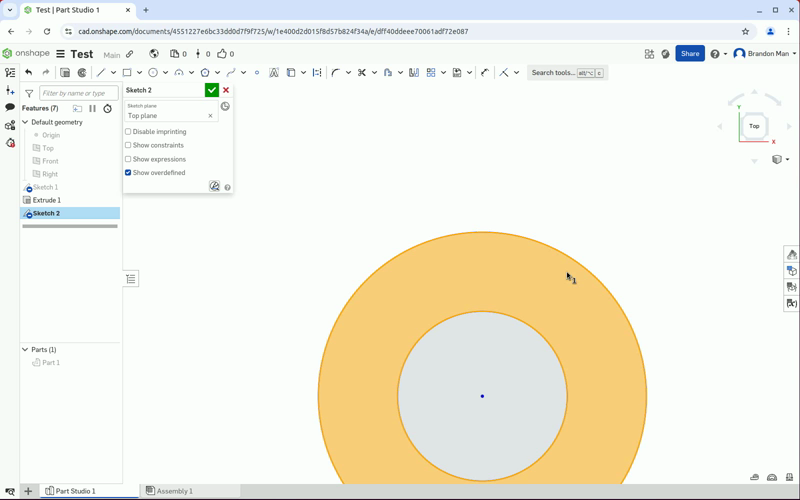
scroll(-6)
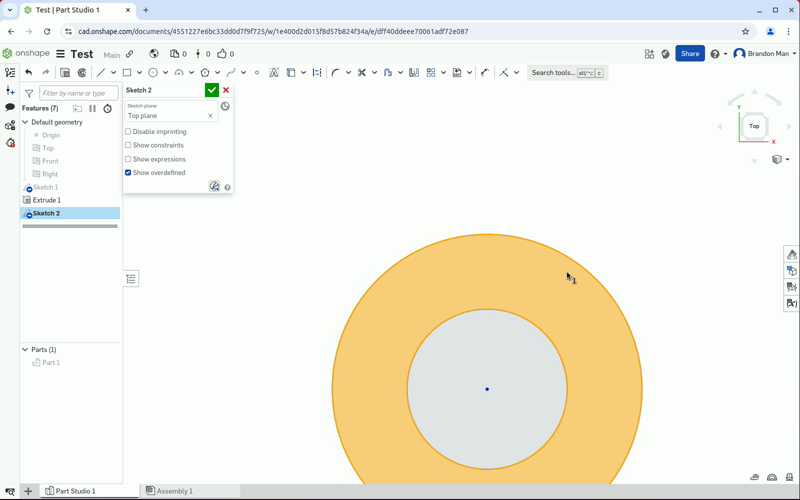
scroll(-6)
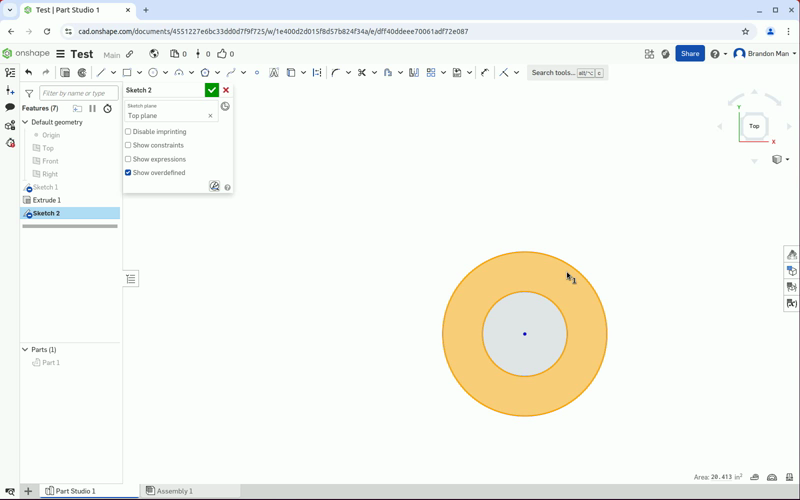
scroll(-6)
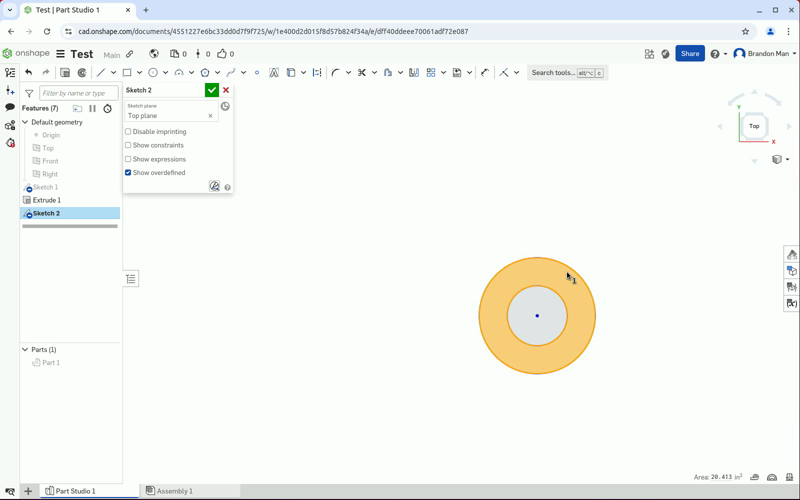
scroll(-6)
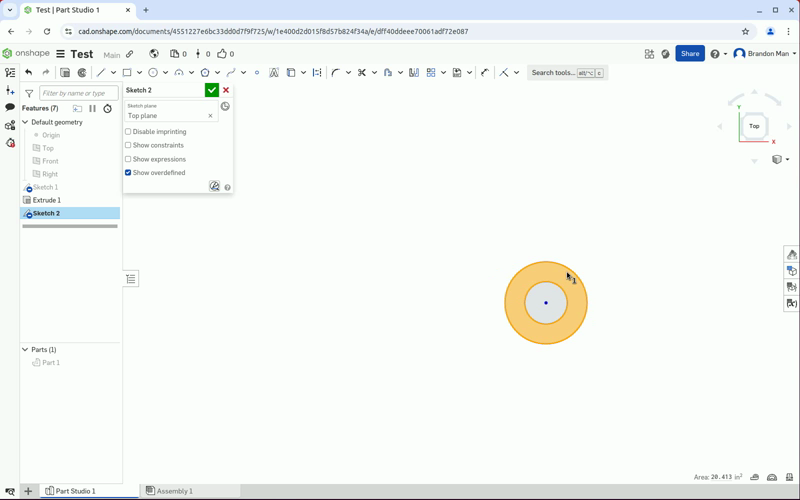
scroll(-6)
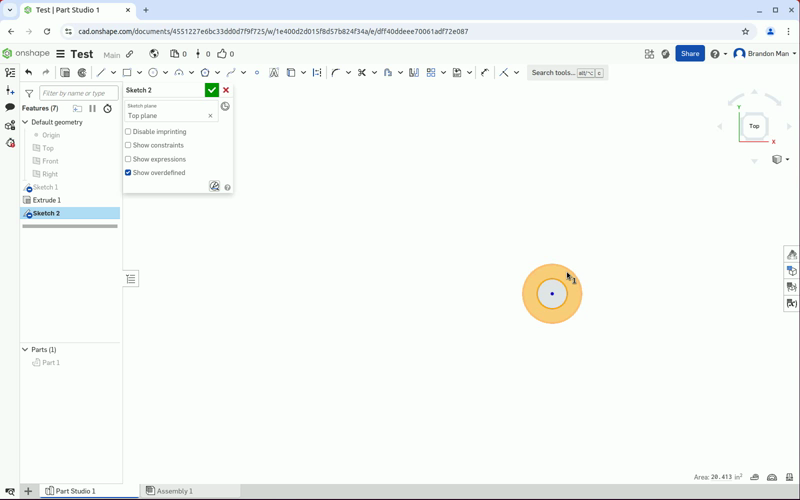
scroll(-6)
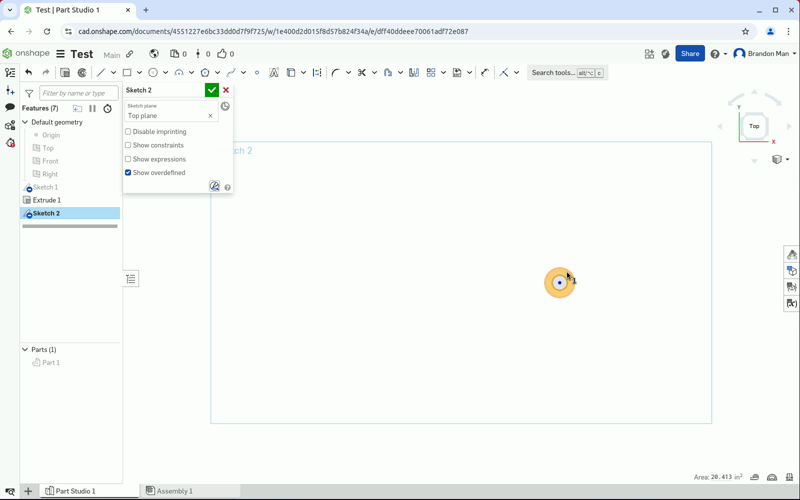
mouse_move(73, 352)
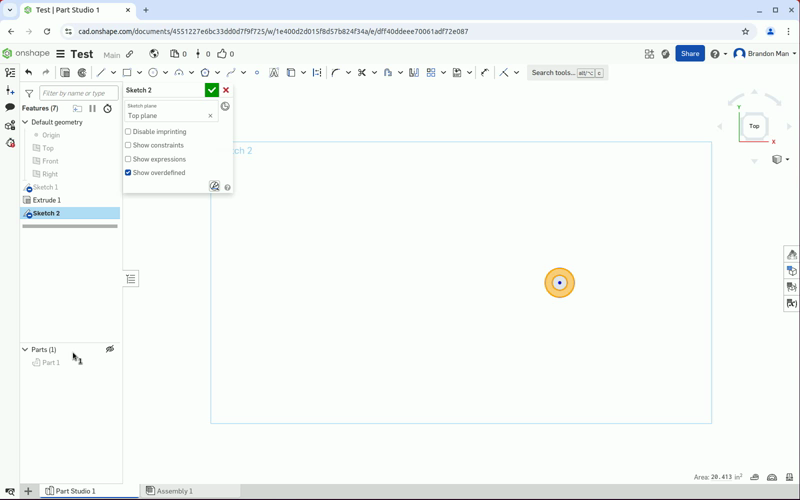
key(shift+y)
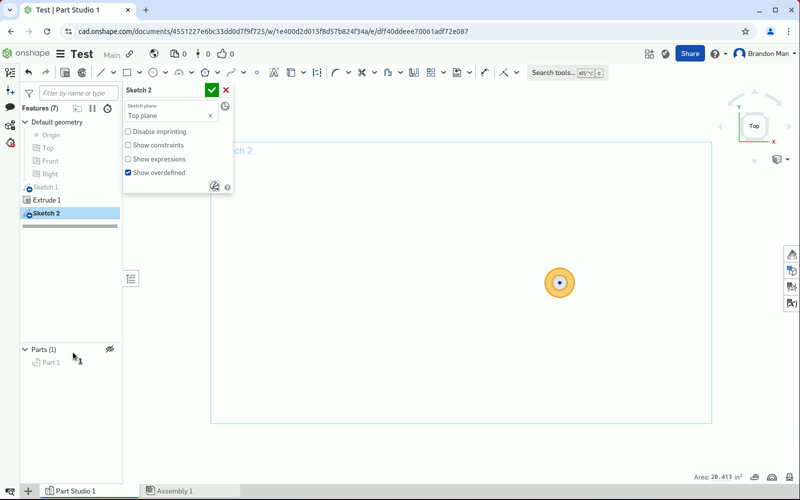
key(shift+e)
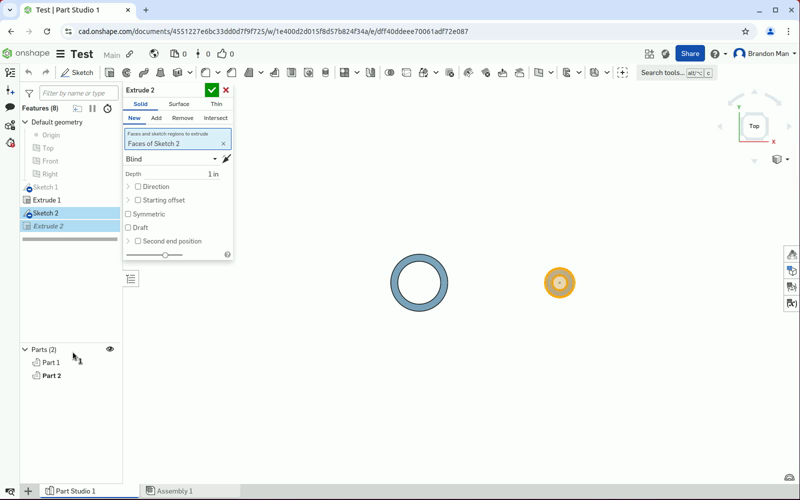
mouse_move(143, 106)
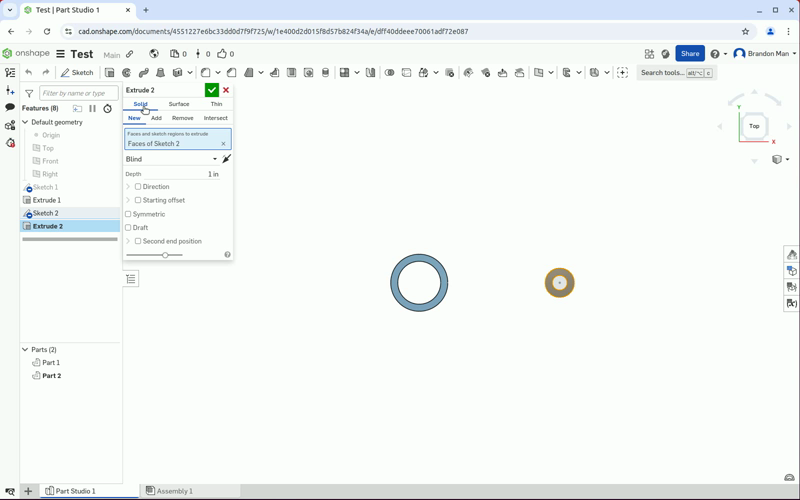
click(143, 106)
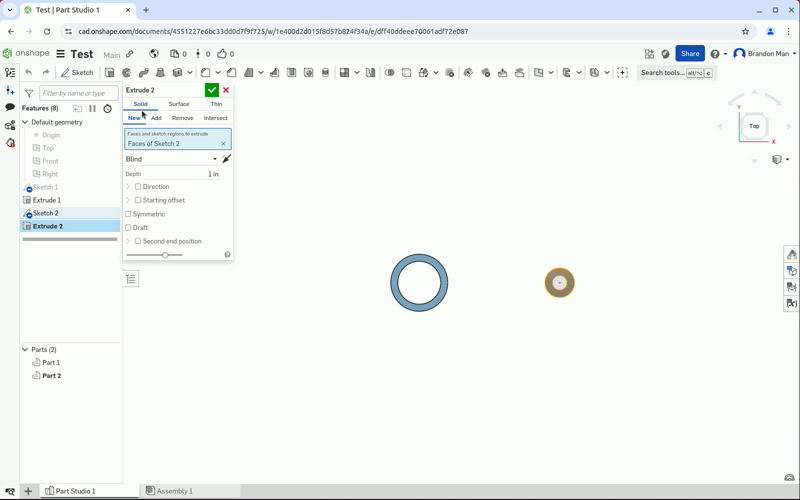
mouse_move(137, 120)
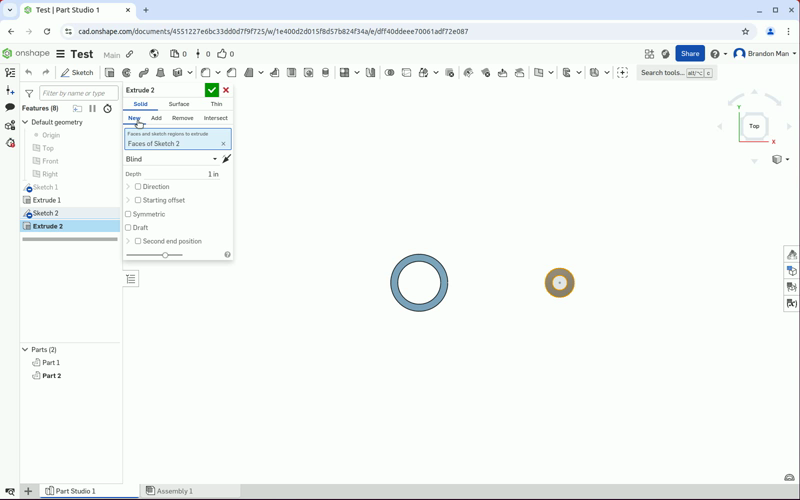
click(137, 120)
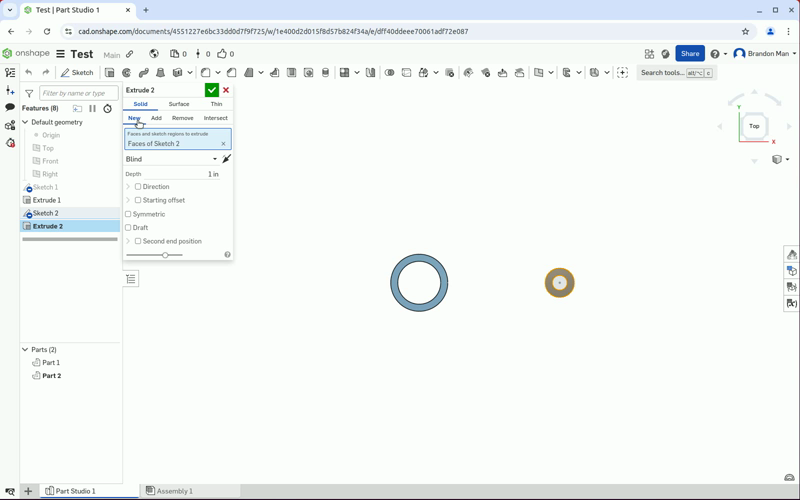
key(tab, 4)
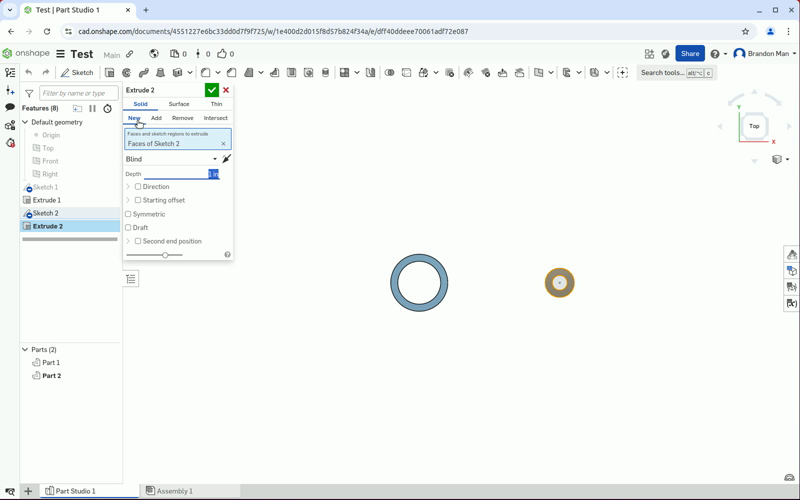
text(5.777)
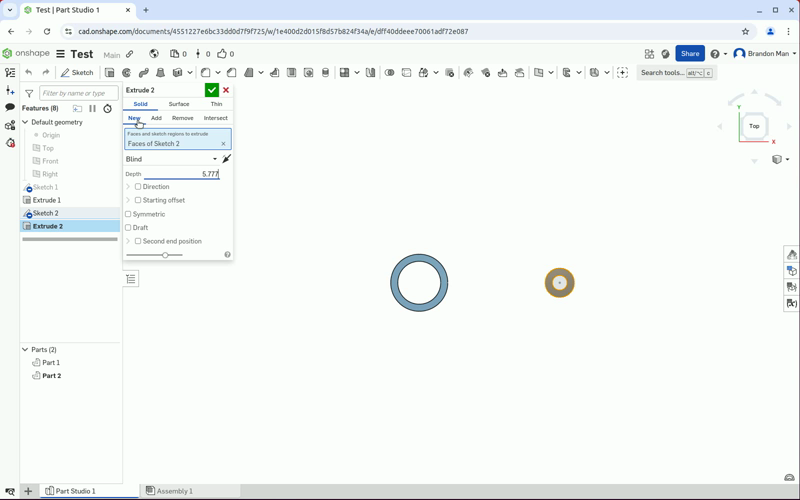
key(enter)
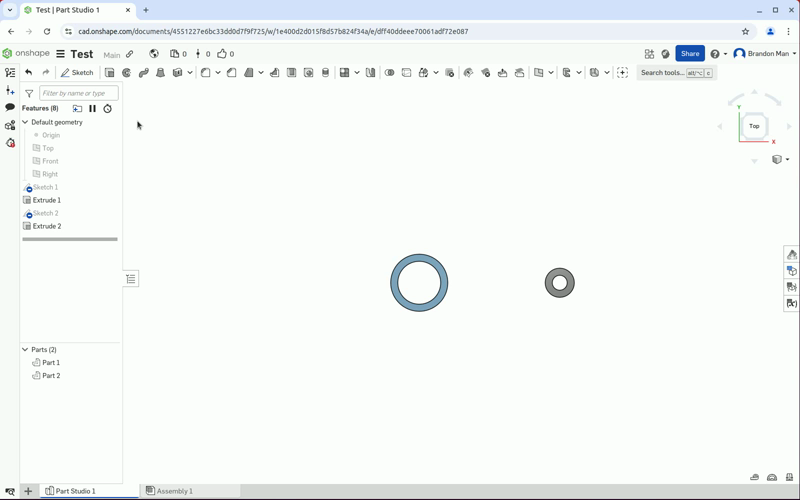
key(shift+h)
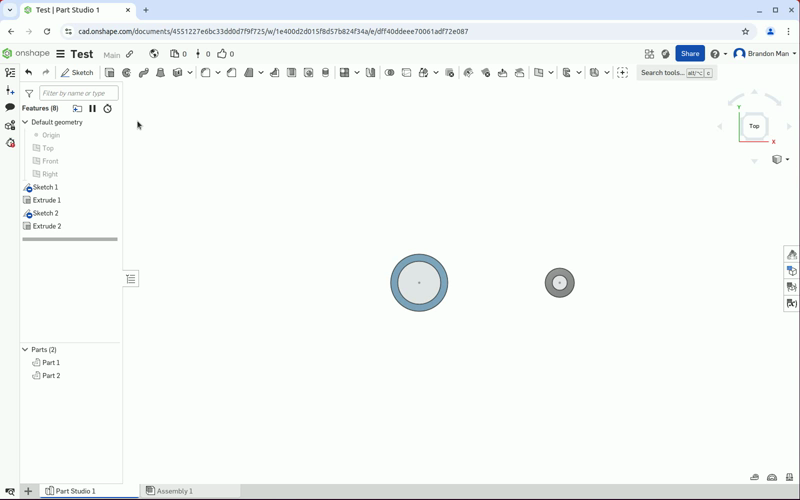
key(shift+h)
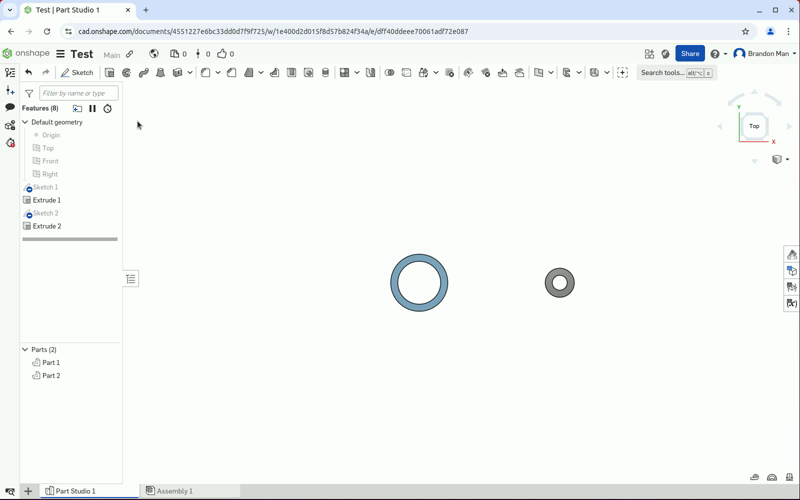
mouse_move(73, 189)
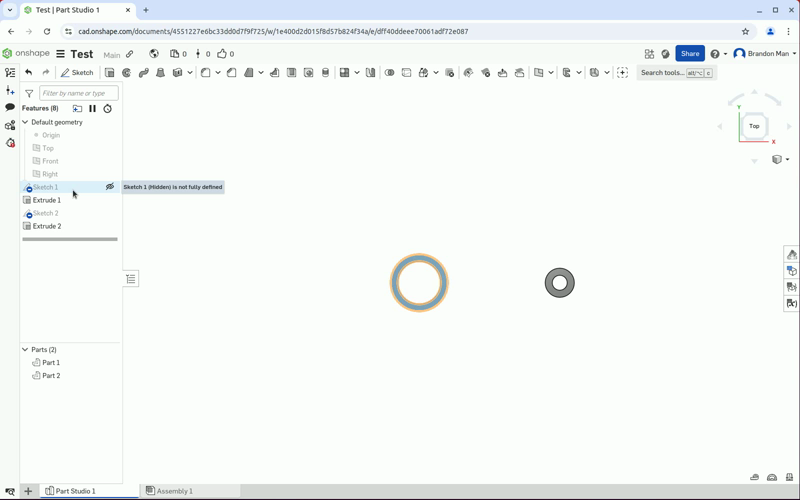
click(73, 189)
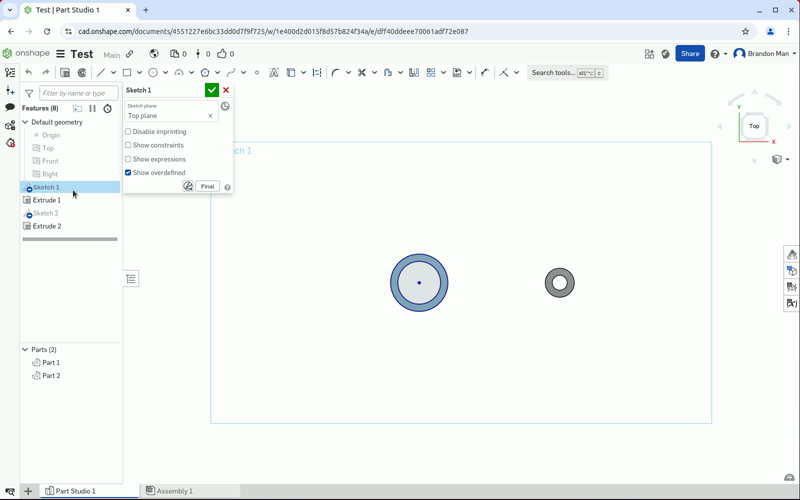
mouse_move(229, 92)
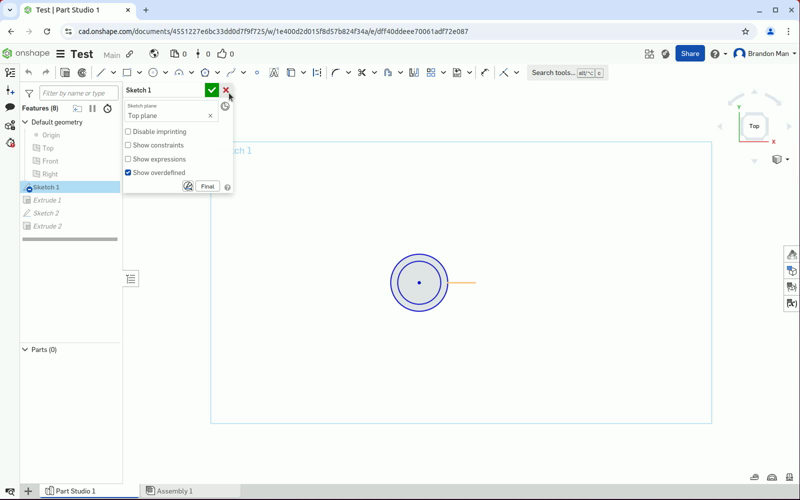
click(229, 92)
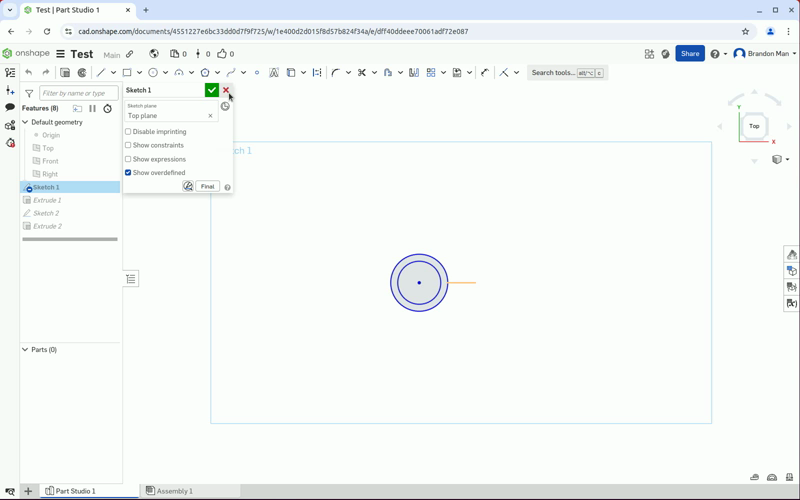
key(shift+s)
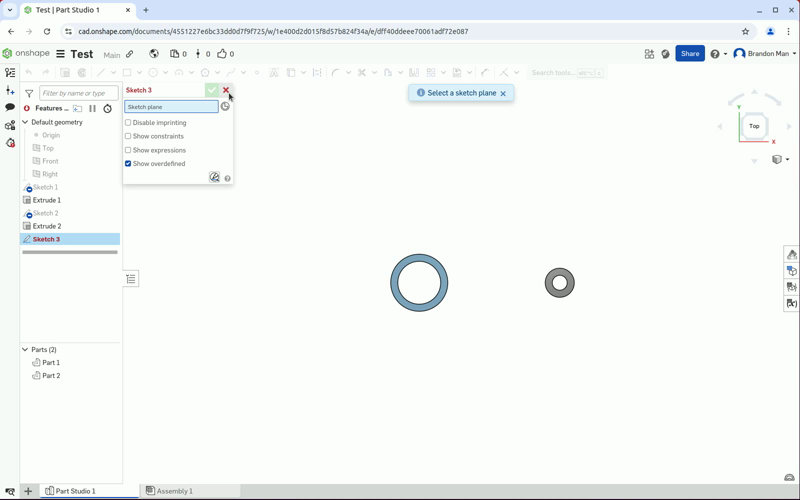
mouse_move(73, 150)
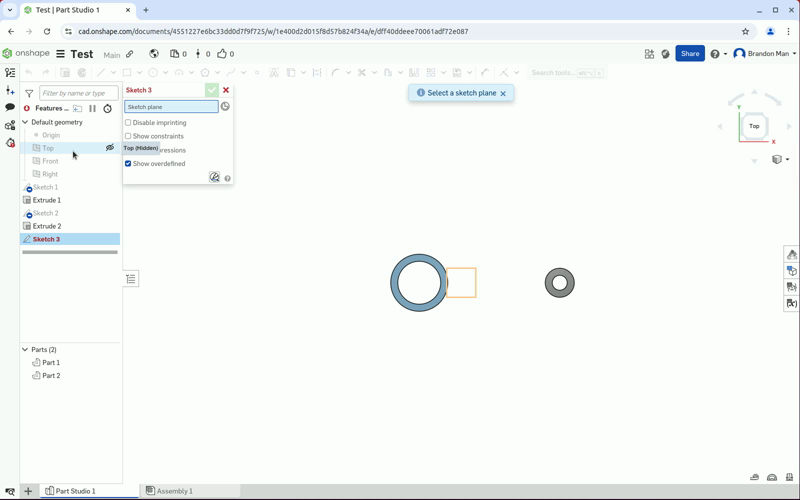
click(73, 150)
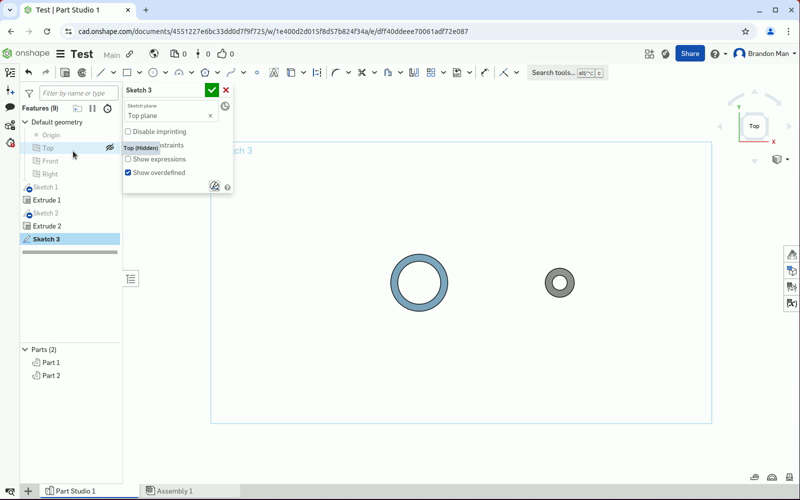
mouse_move(73, 352)
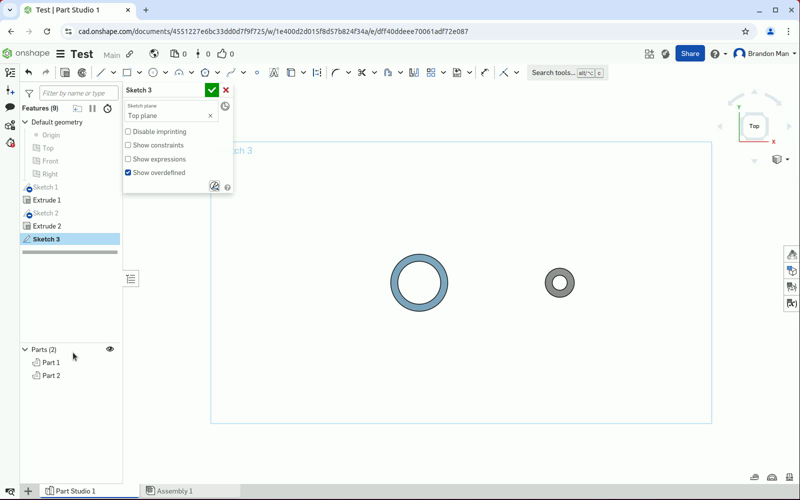
key(y)
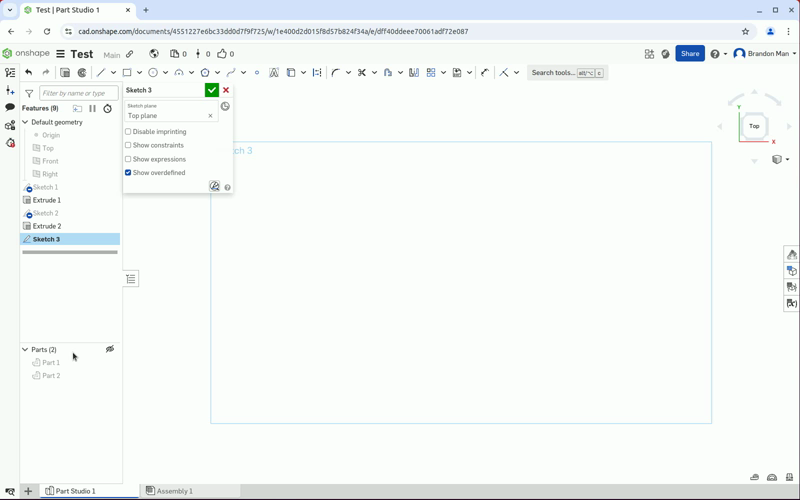
key(l)
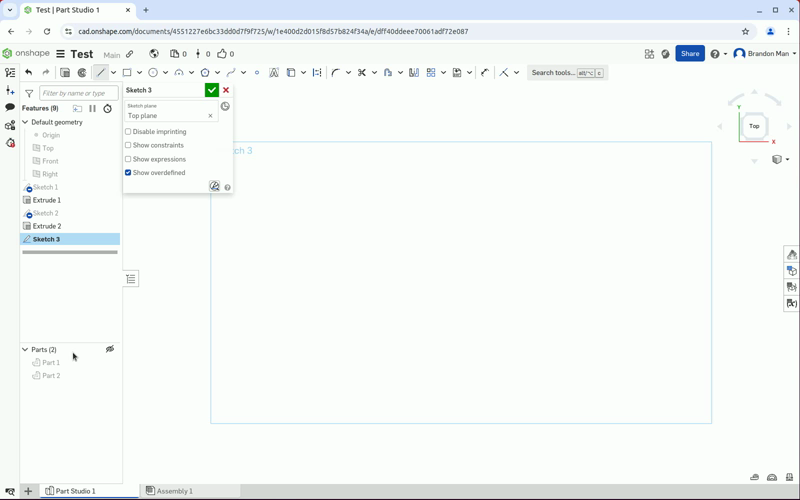
key_down(shift)
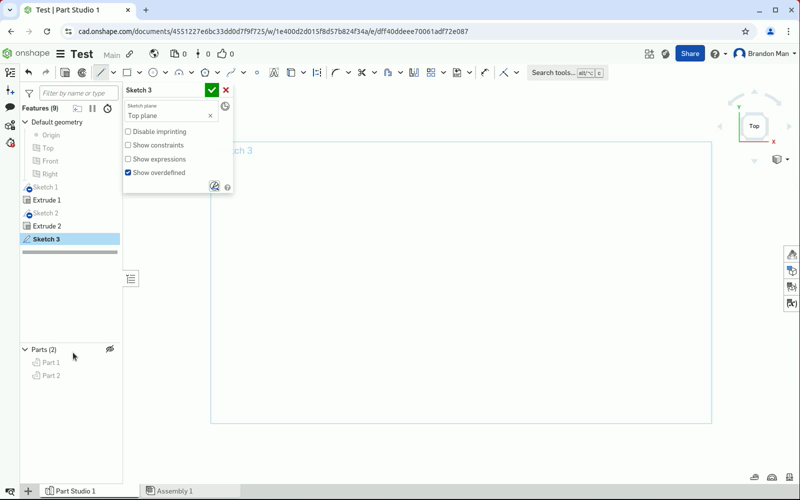
mouse_move(420, 311)
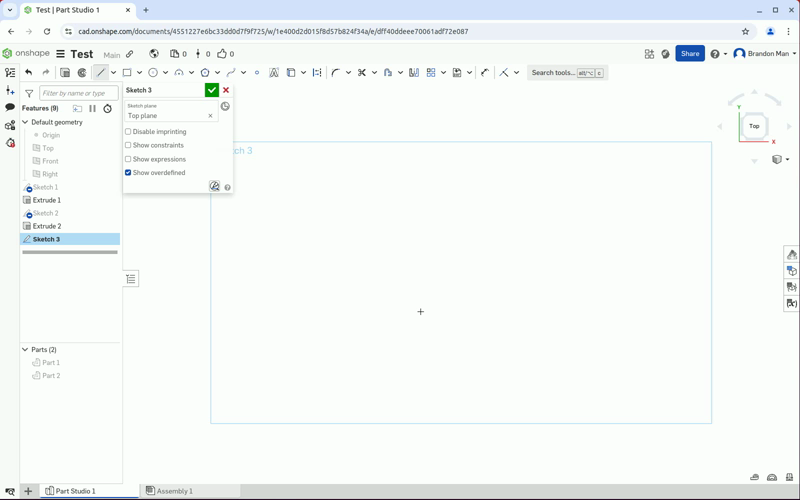
click(420, 311)
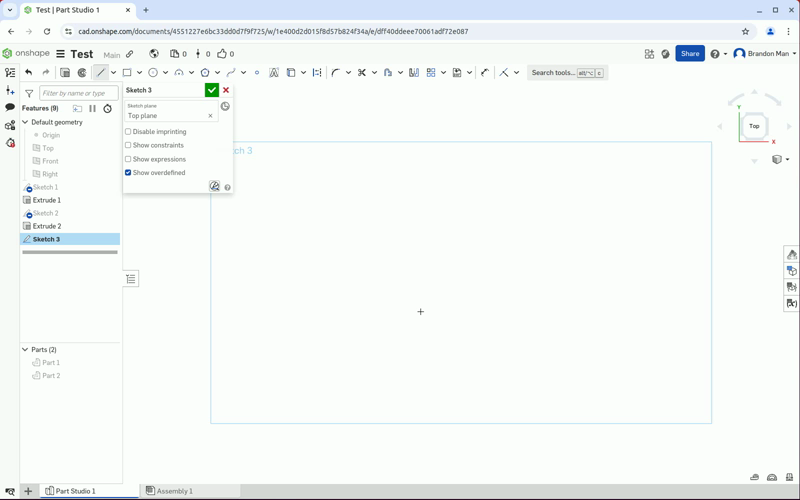
key_up(shift)
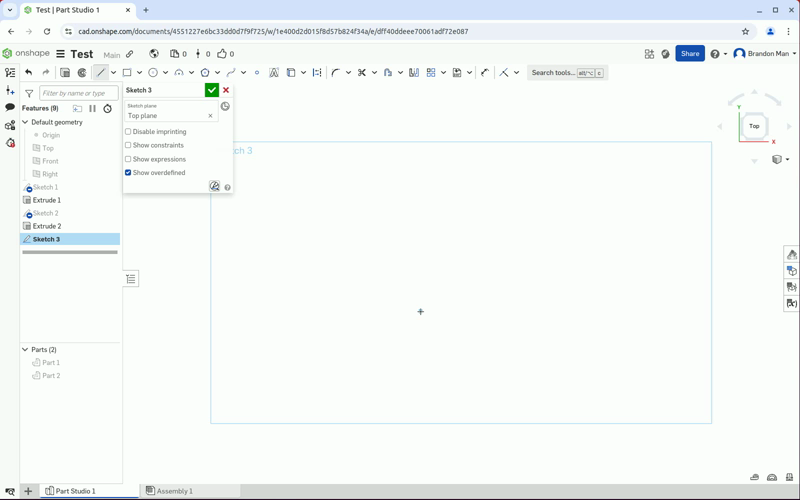
key_down(shift)
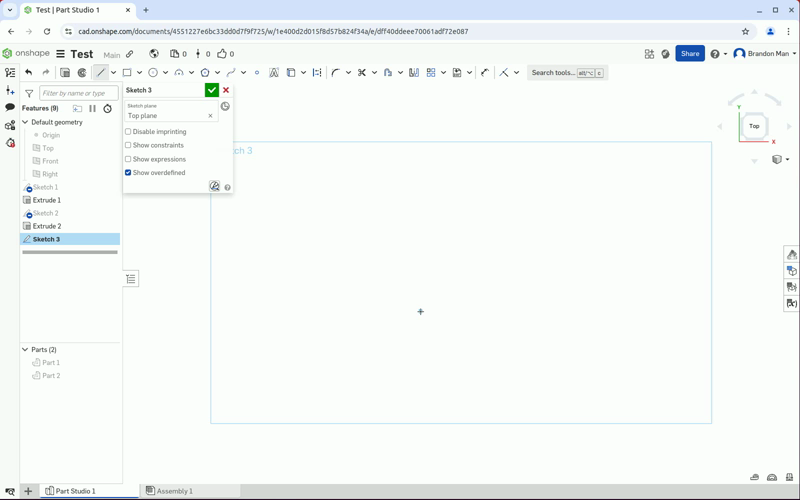
mouse_move(560, 296)
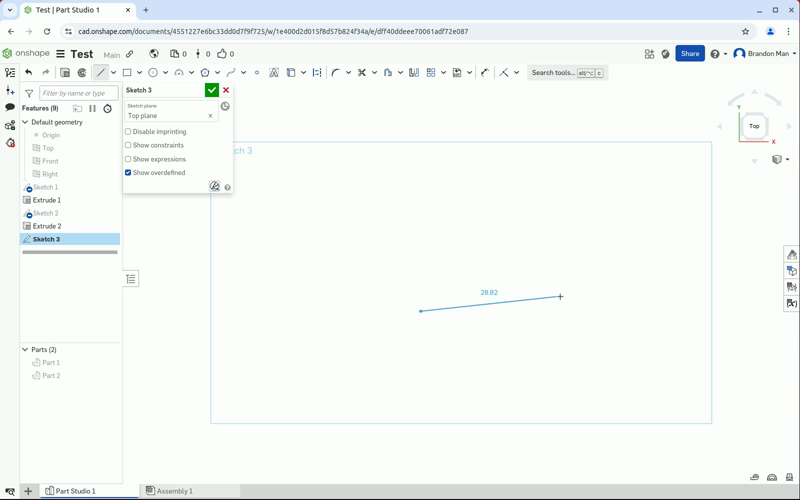
click(560, 296)
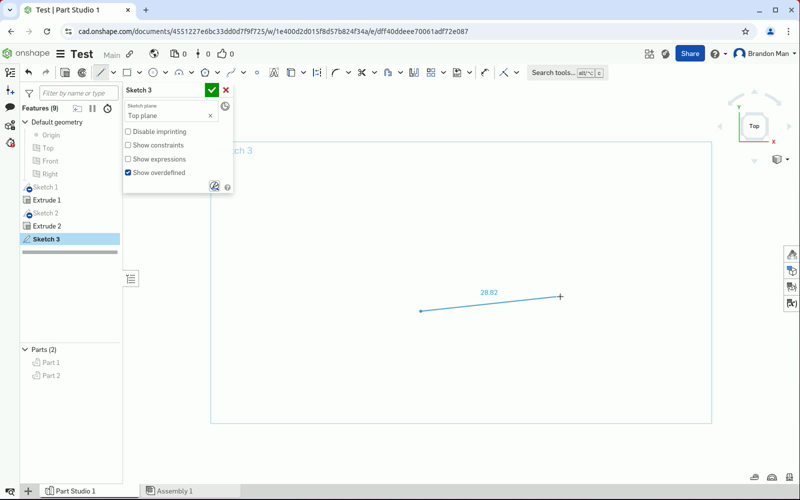
key_up(shift)
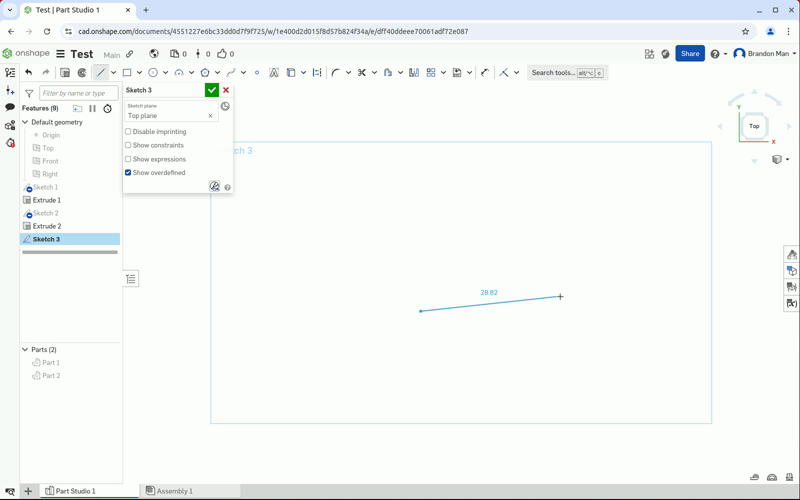
key(esc)
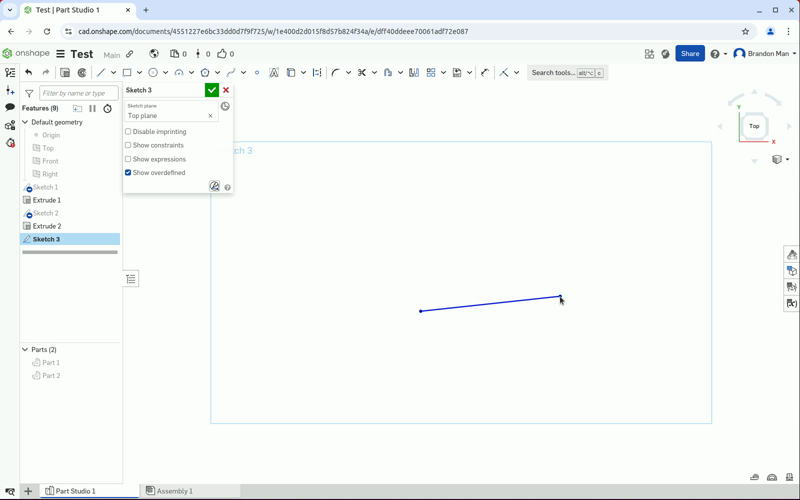
key(a)
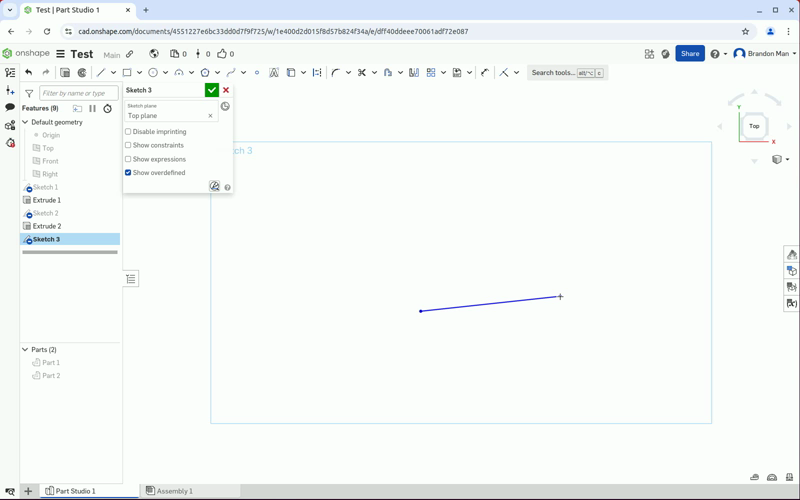
mouse_move(560, 296)
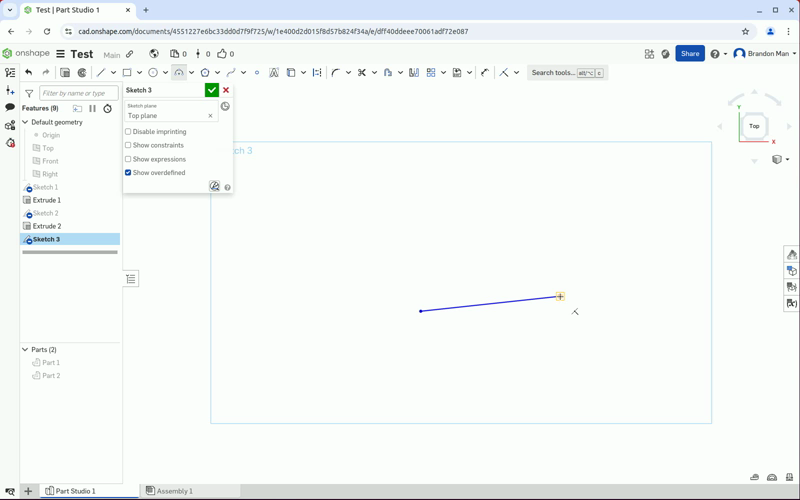
click(560, 296)
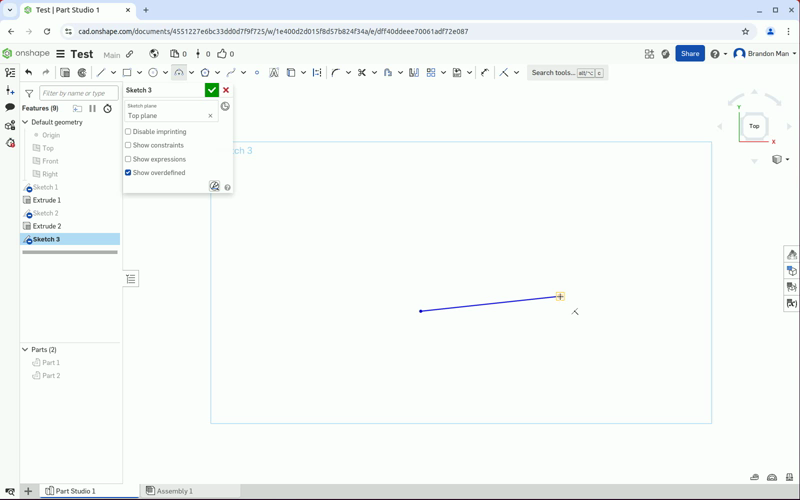
key_down(shift)
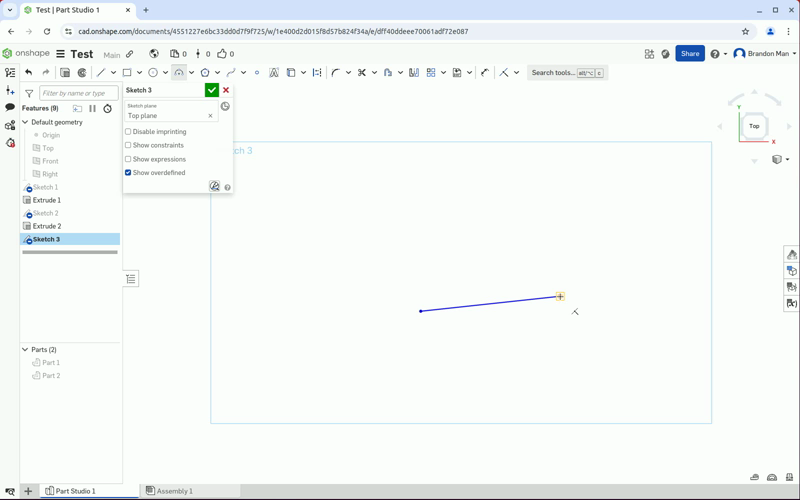
mouse_move(560, 268)
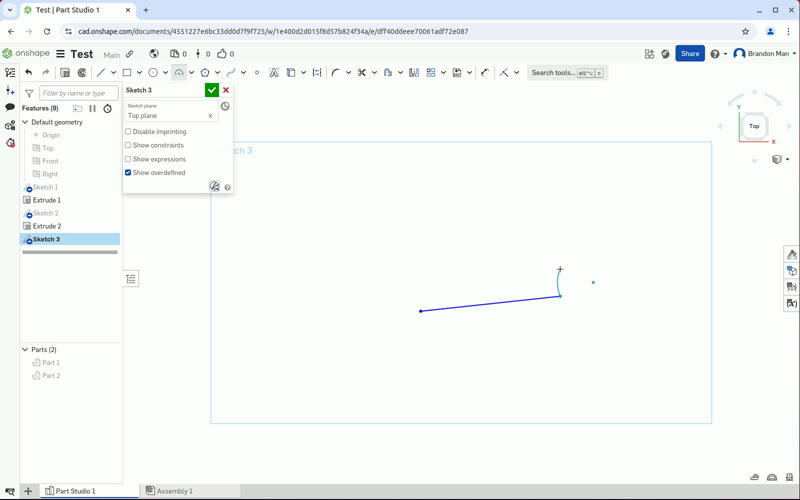
click(560, 268)
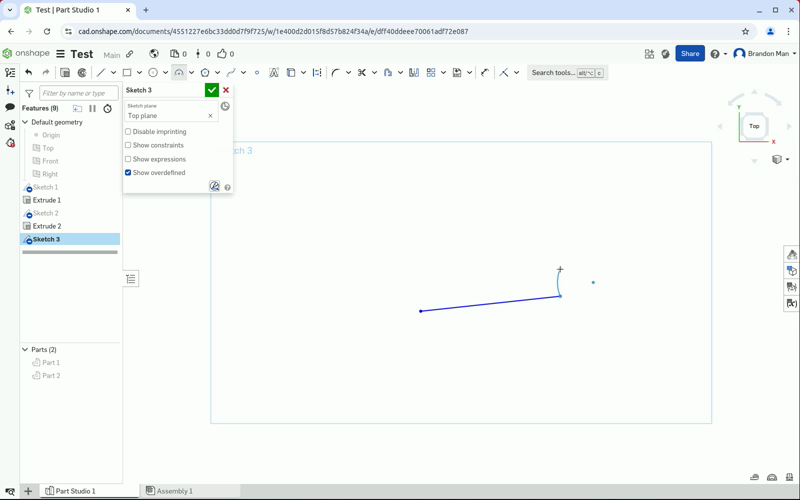
mouse_move(544, 282)
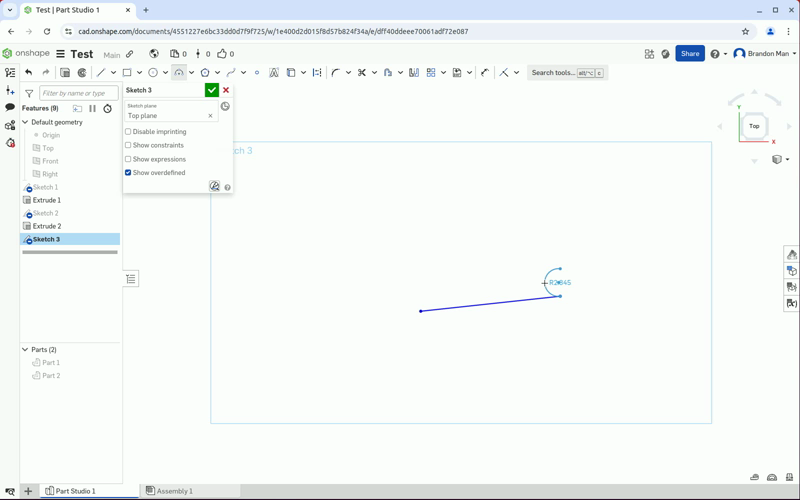
click(544, 282)
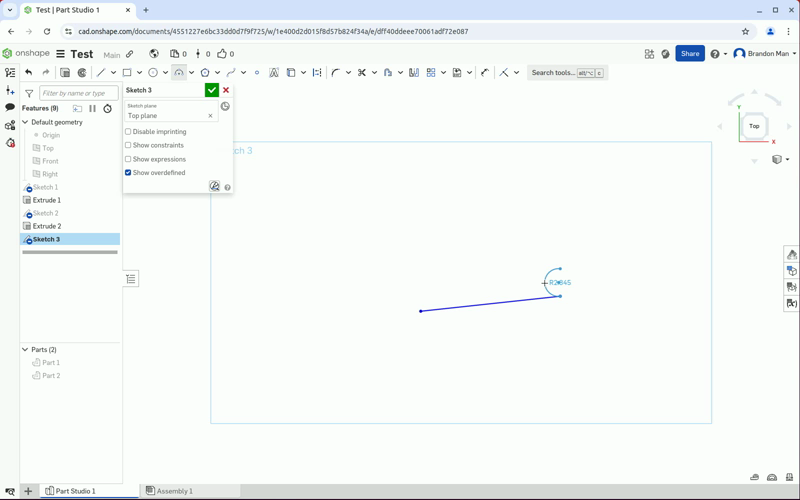
key_up(shift)
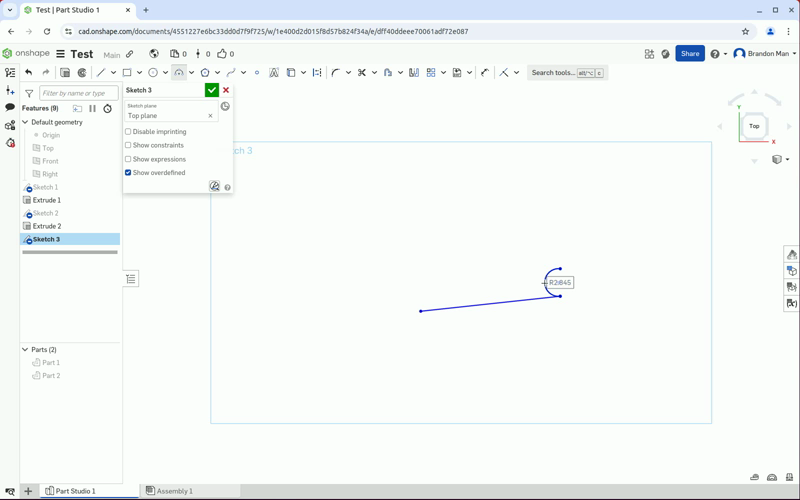
key(esc)
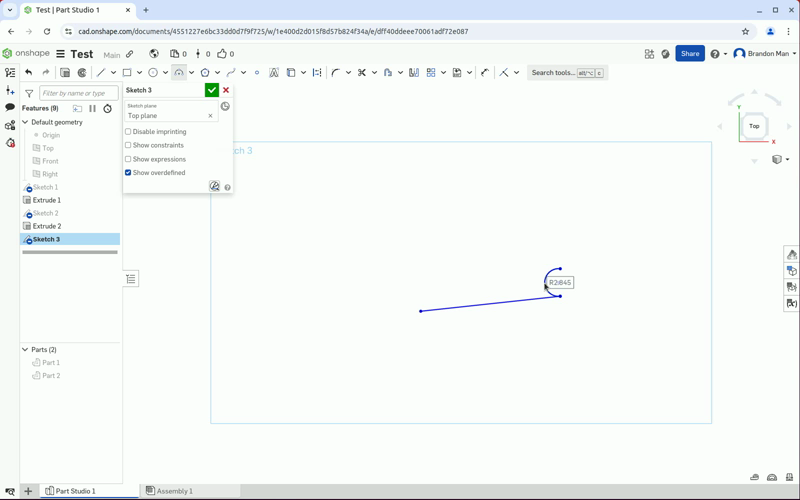
key(l)
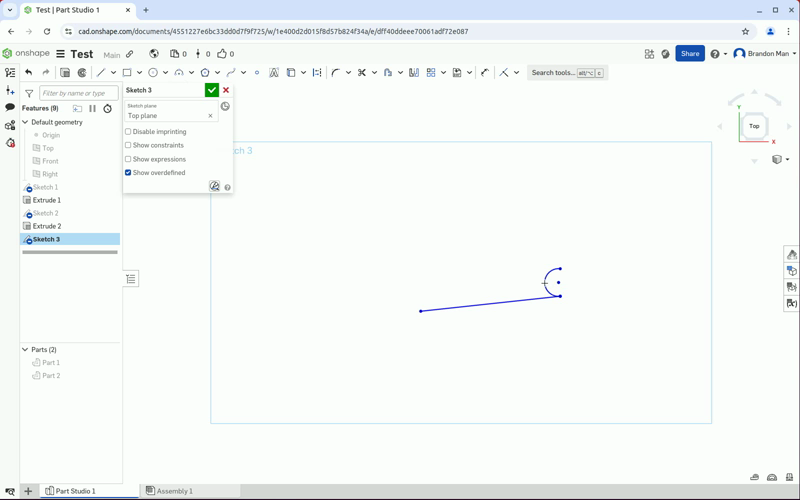
mouse_move(560, 268)
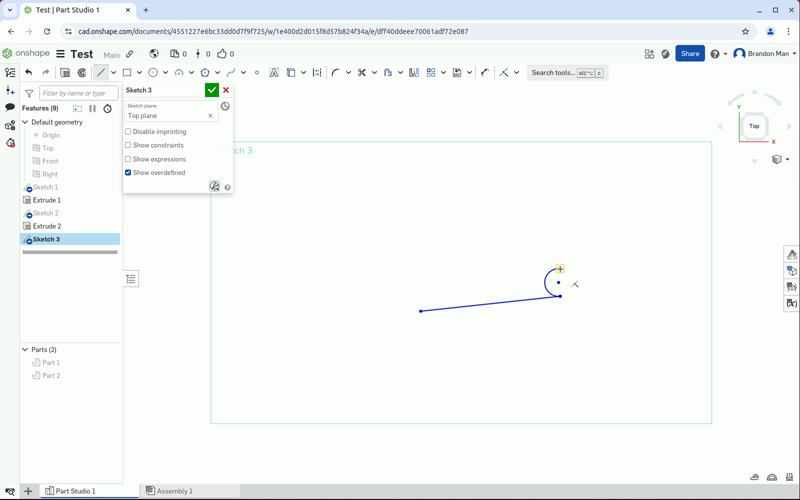
click(560, 268)
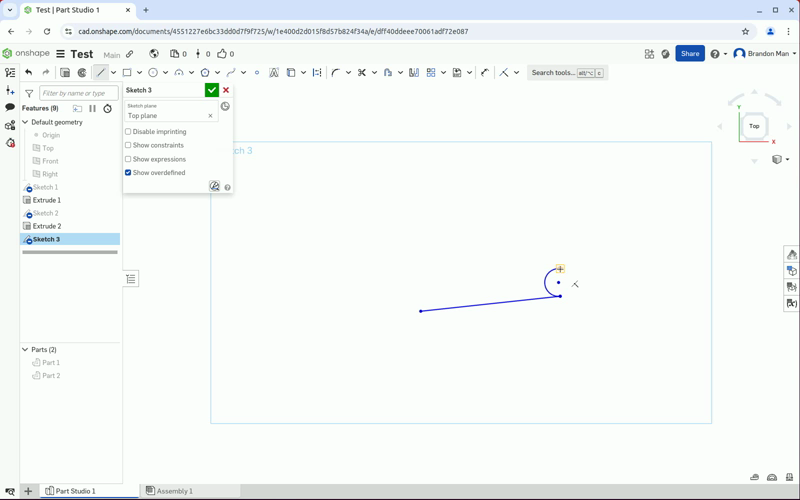
key_down(shift)
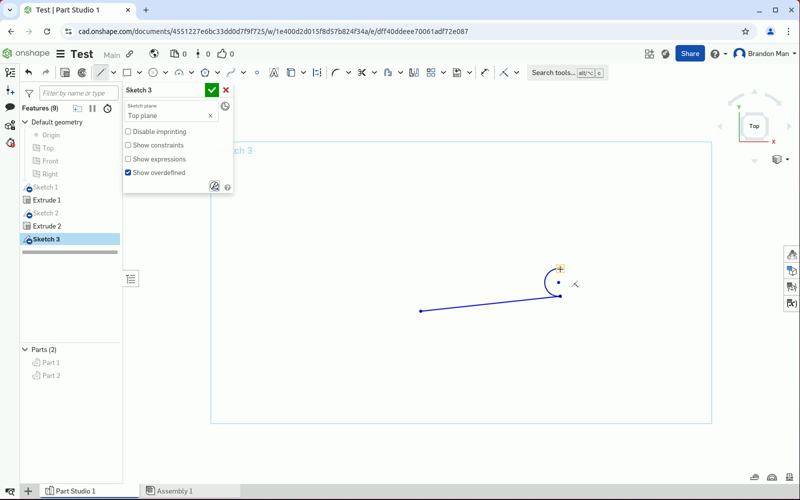
mouse_move(420, 255)
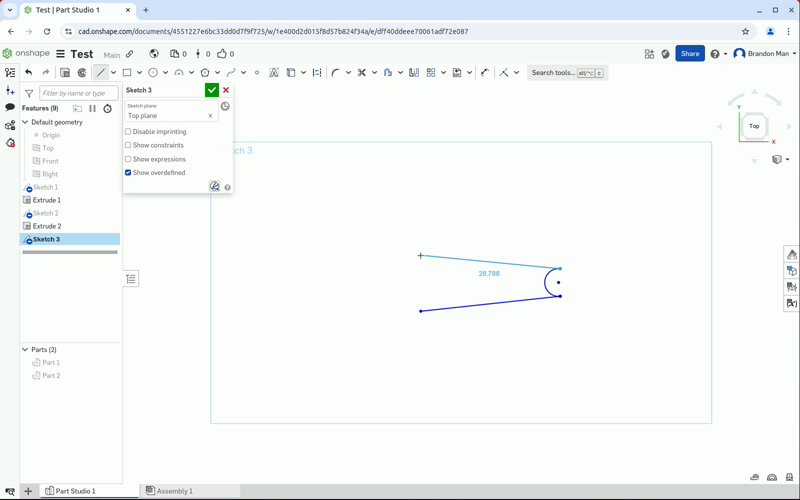
click(420, 255)
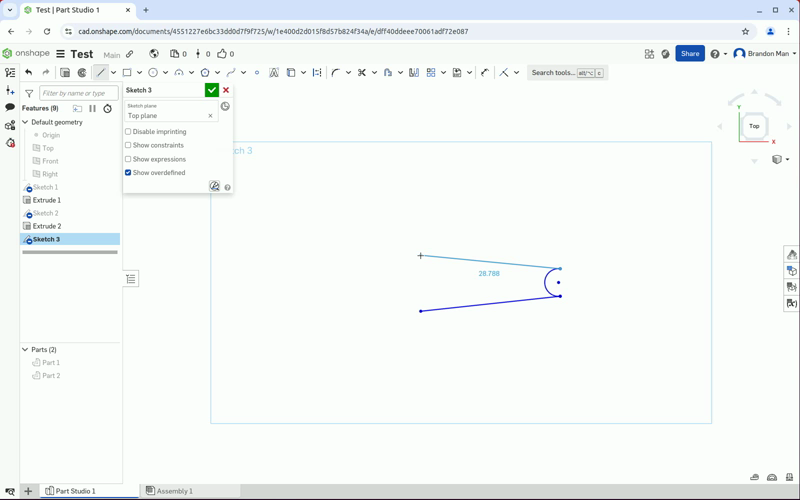
key_up(shift)
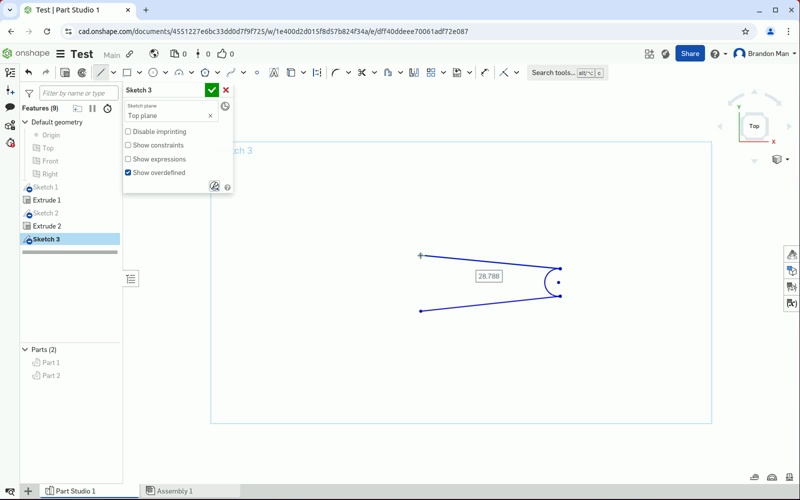
key(esc)
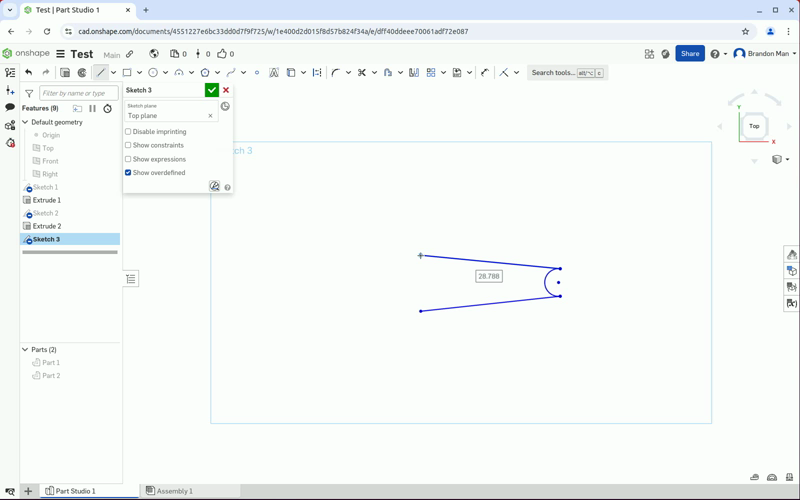
key(a)
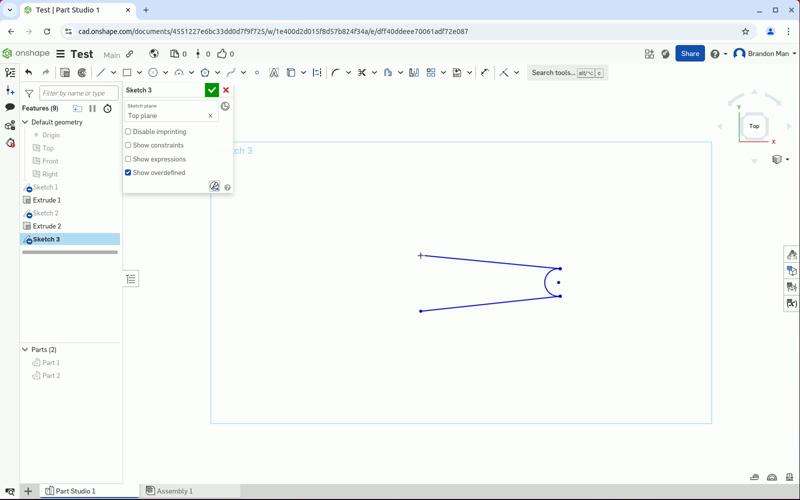
mouse_move(420, 255)
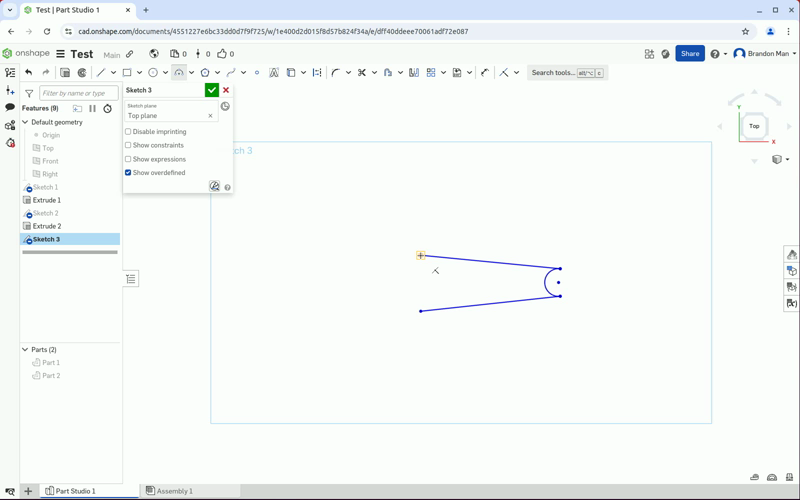
click(420, 255)
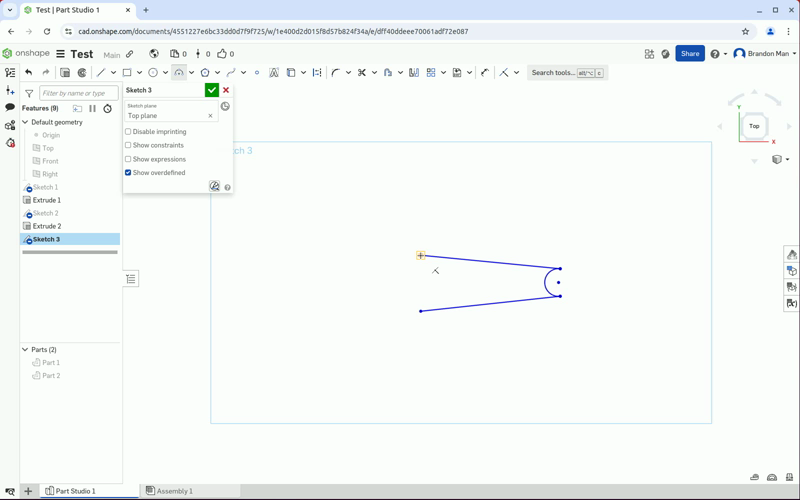
mouse_move(420, 311)
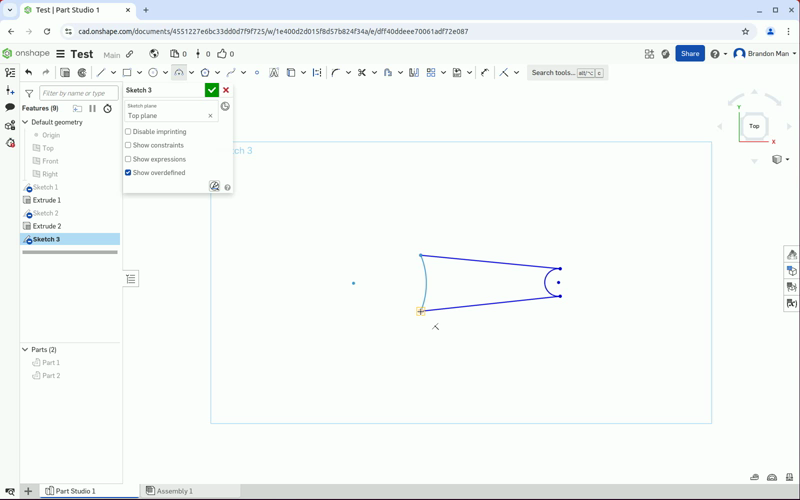
click(420, 311)
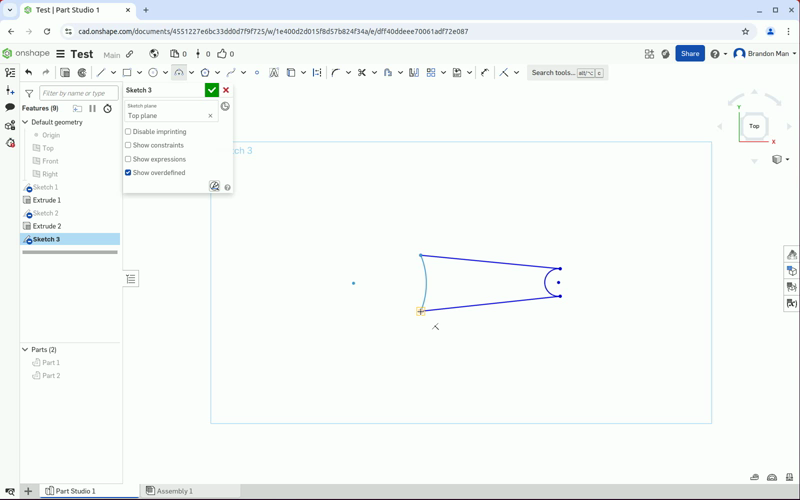
key_down(shift)
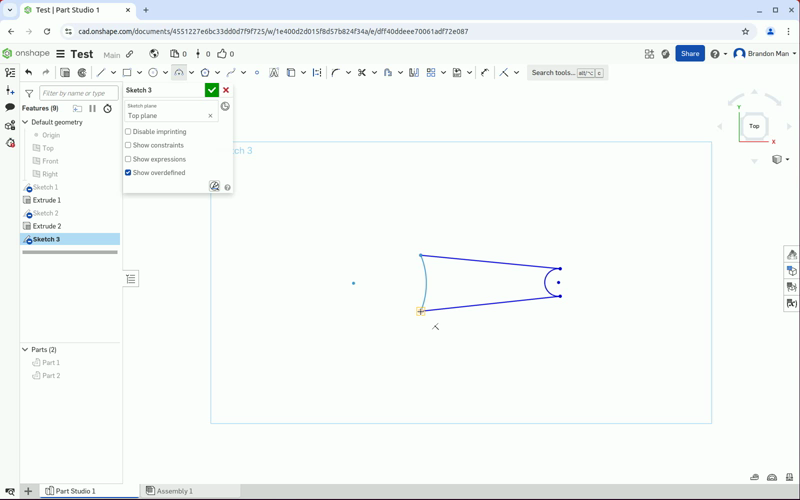
mouse_move(446, 283)
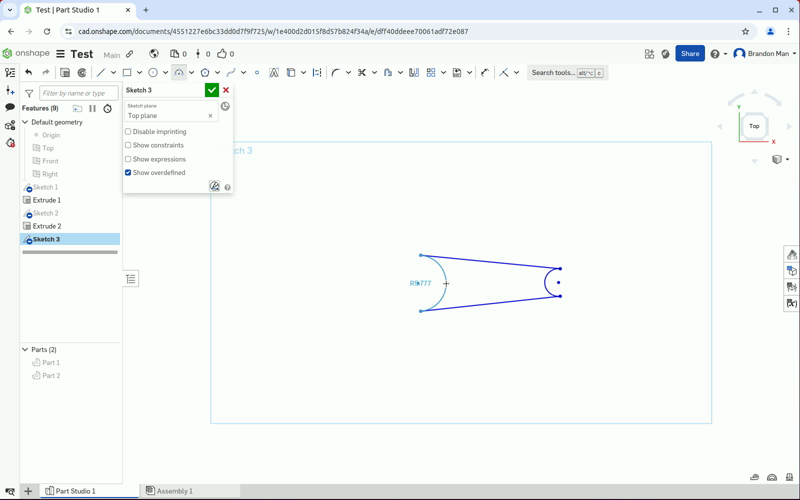
click(446, 283)
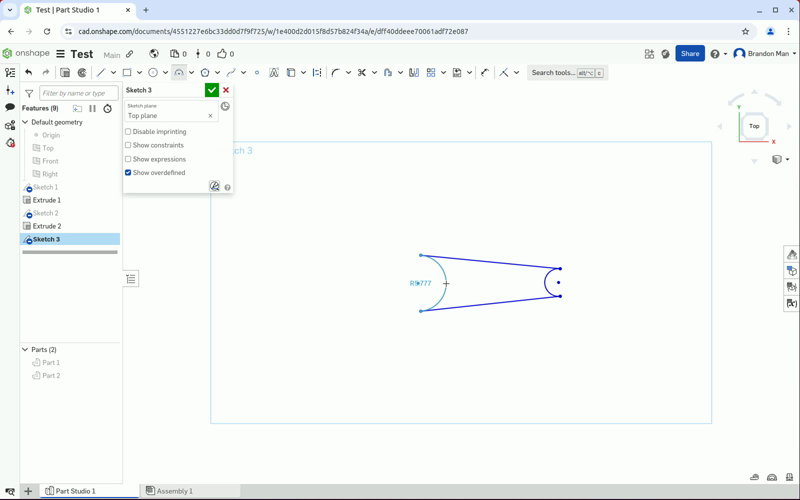
key_up(shift)
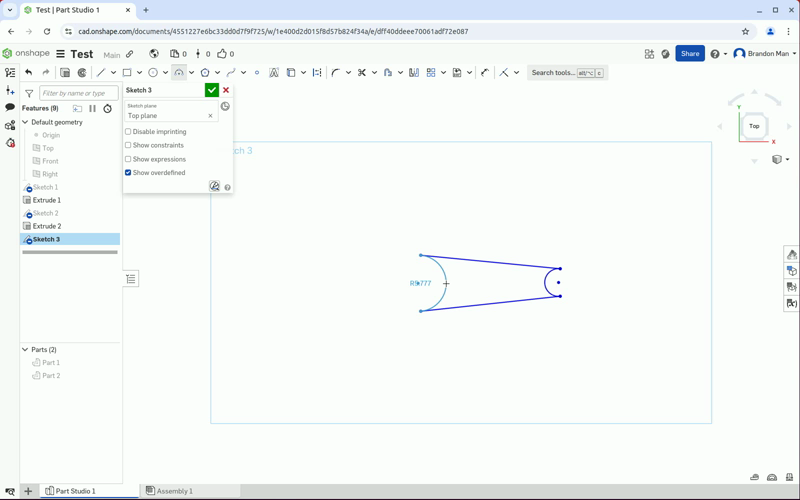
key(esc)
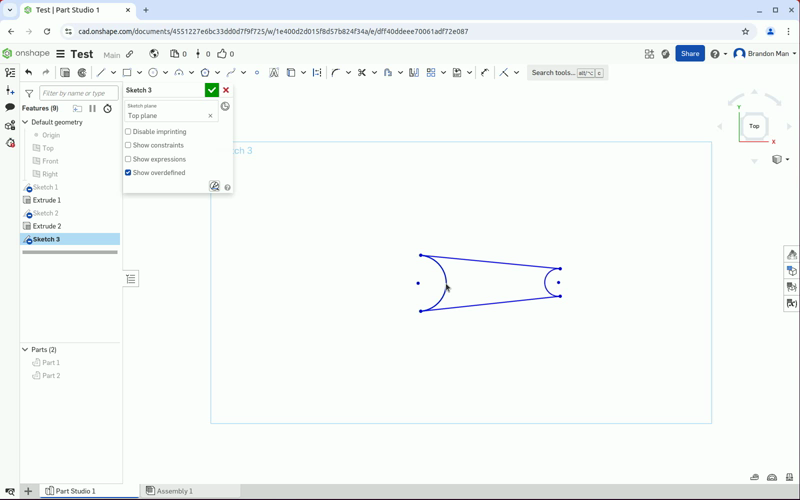
key(l)
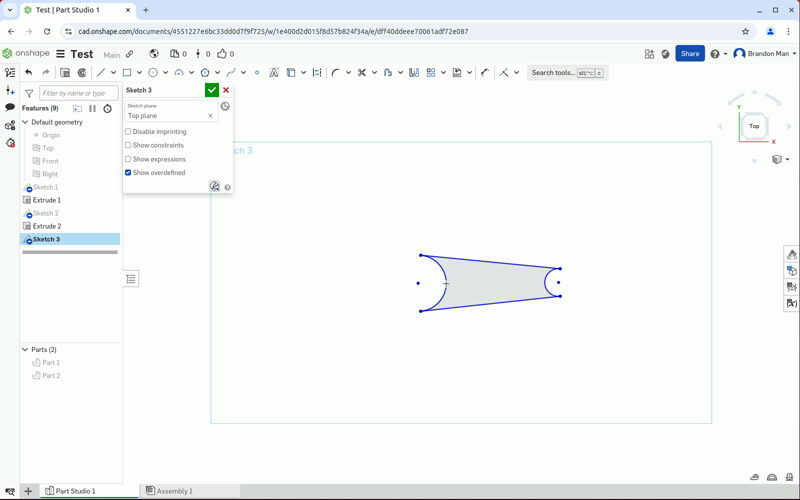
key_down(shift)
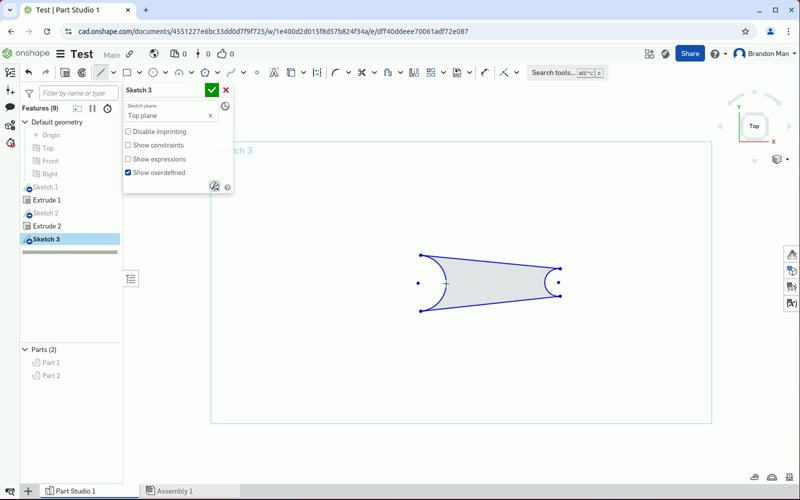
mouse_move(460, 290)
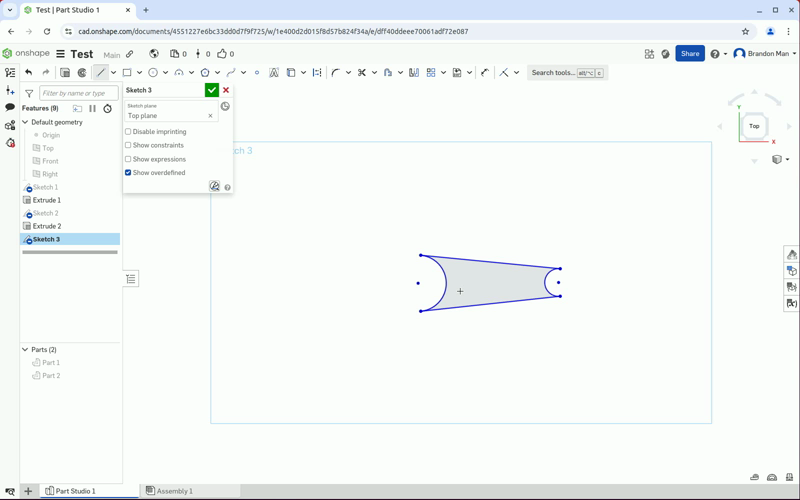
click(460, 290)
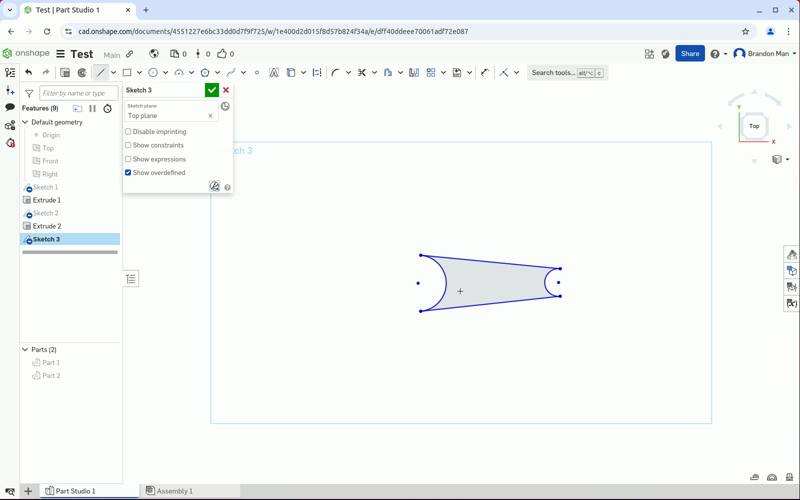
key_up(shift)
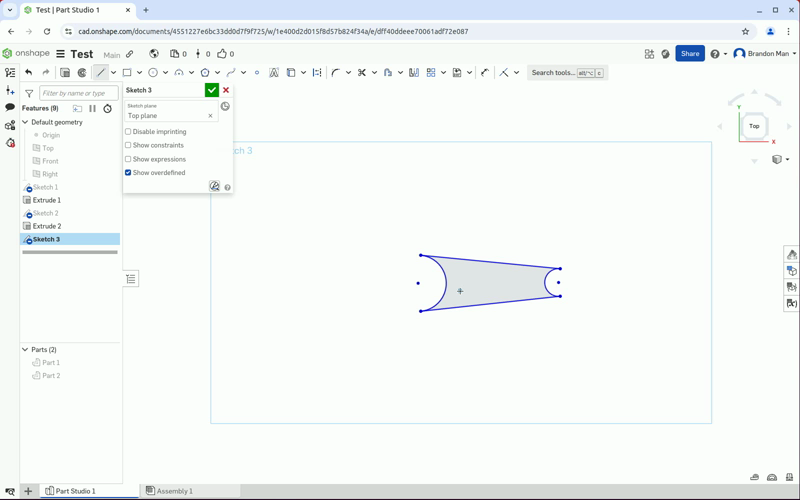
key_down(shift)
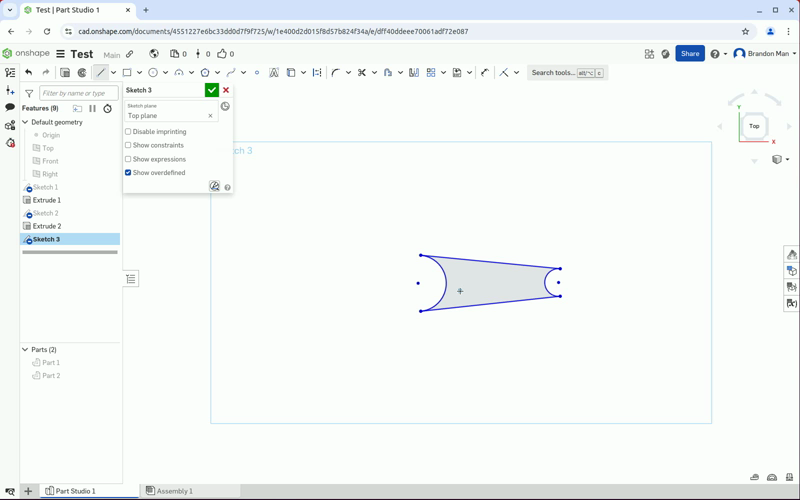
mouse_move(490, 290)
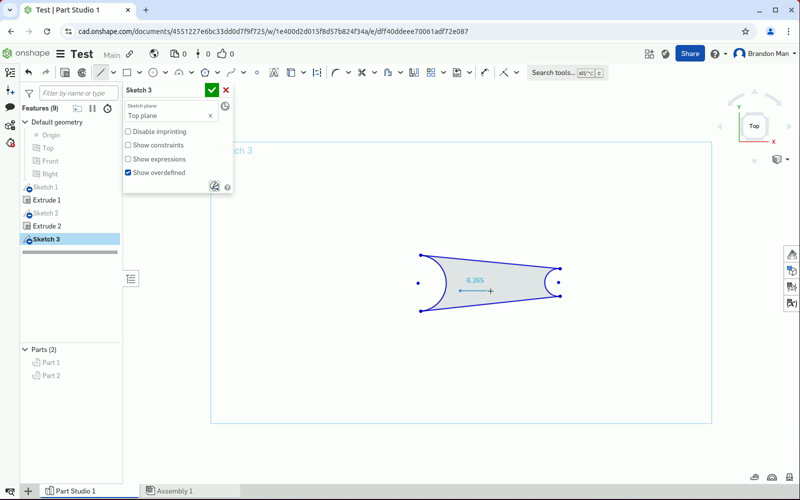
mouse_move(516, 290)
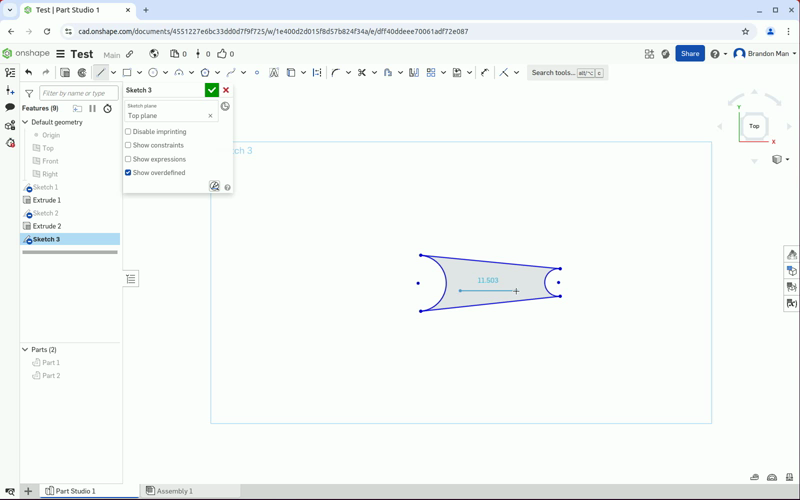
click(516, 290)
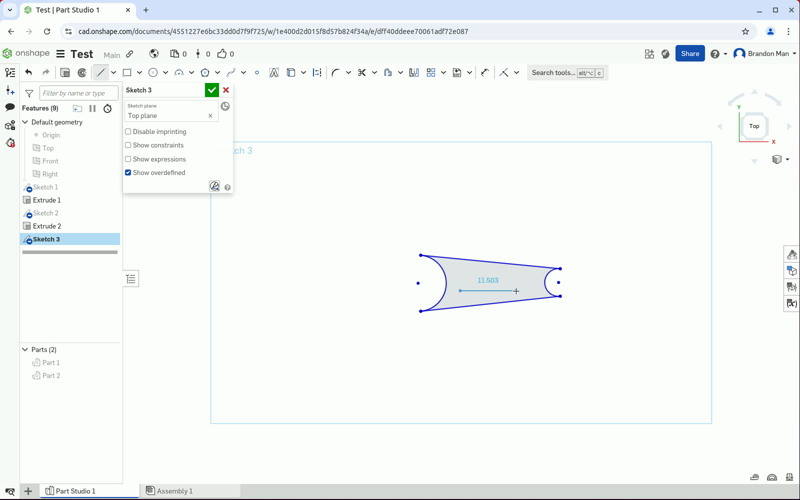
key_up(shift)
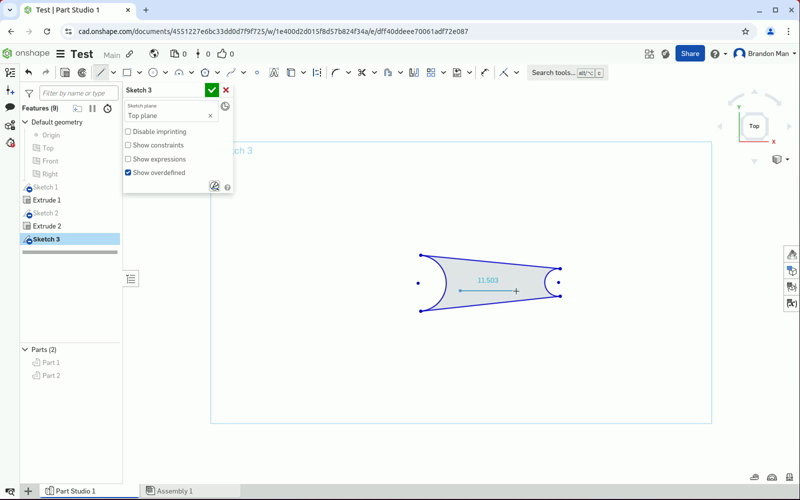
key(esc)
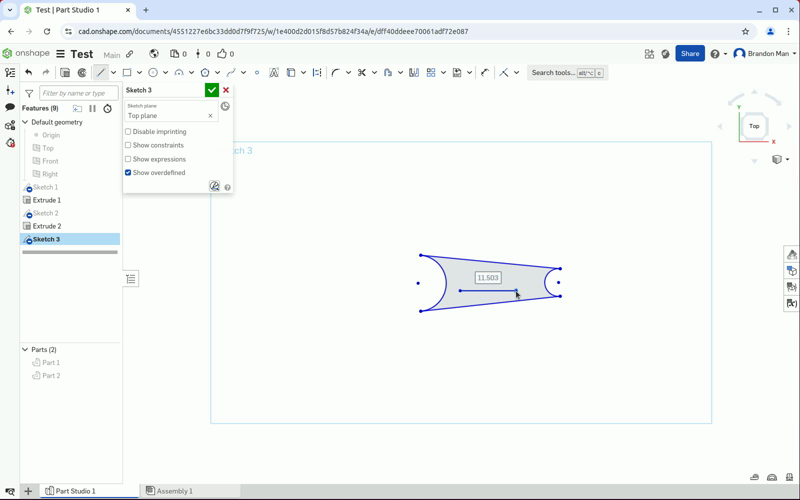
key(a)
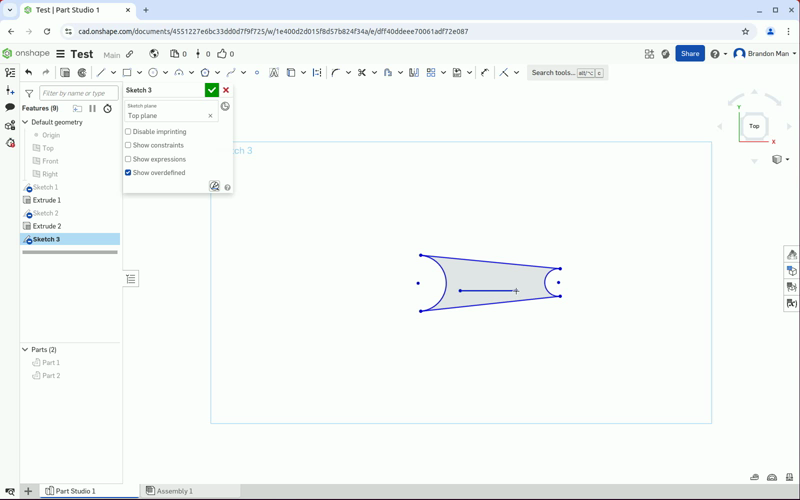
mouse_move(516, 290)
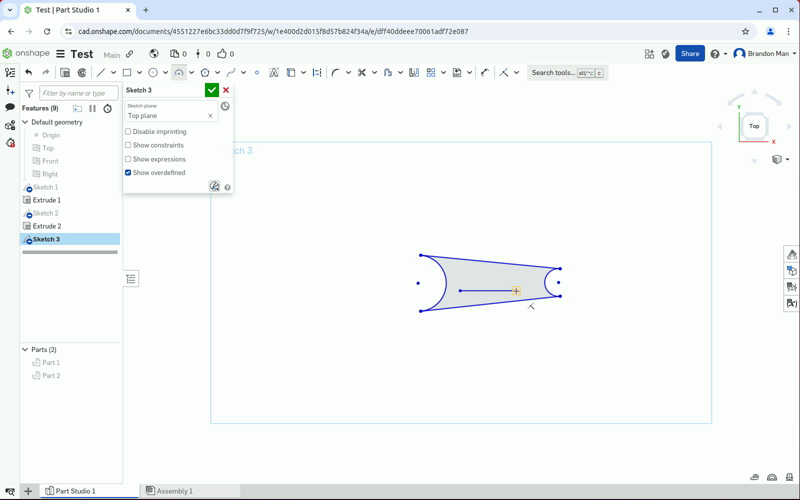
click(516, 290)
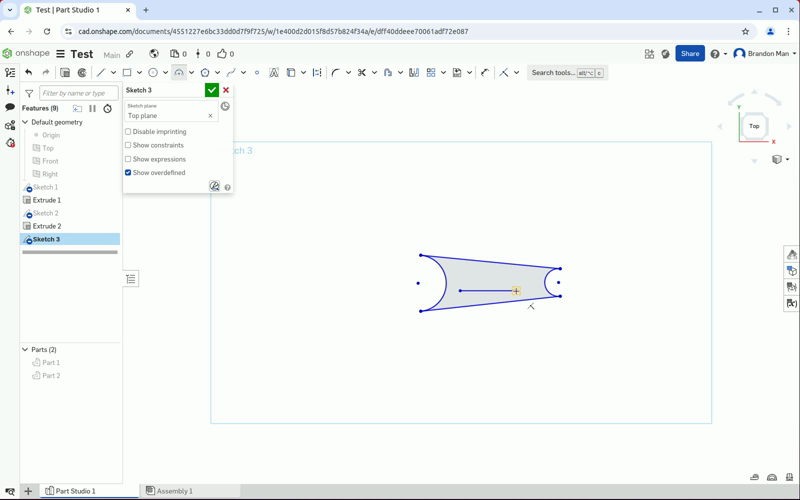
key_down(shift)
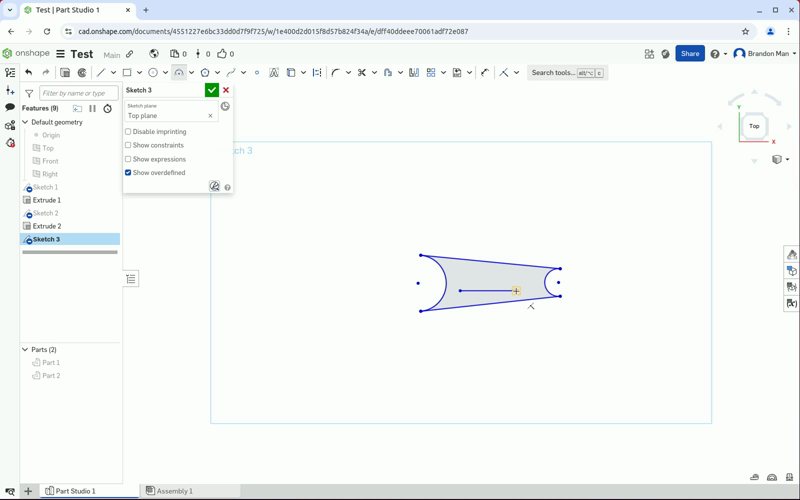
mouse_move(516, 276)
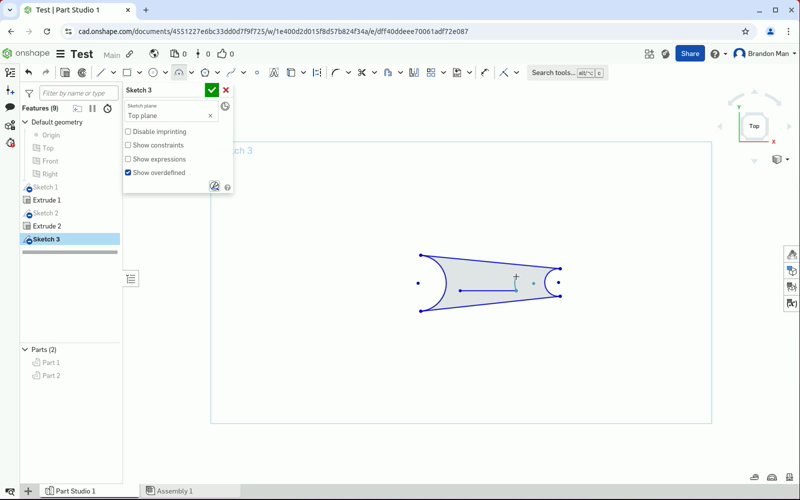
click(516, 276)
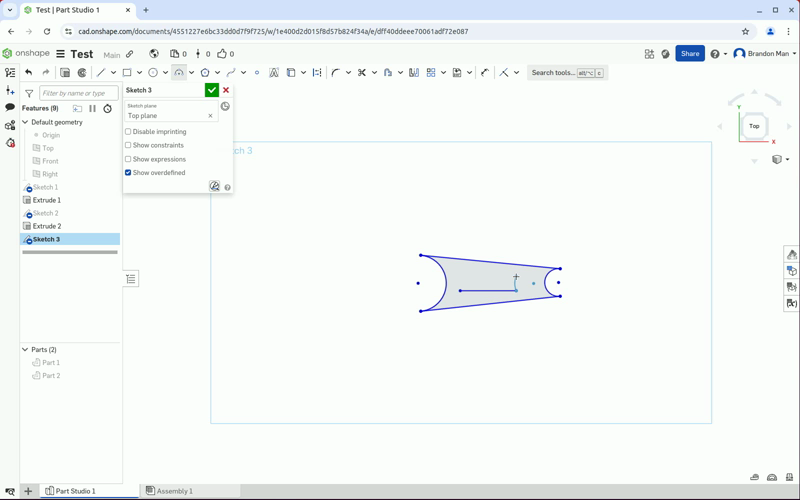
mouse_move(523, 283)
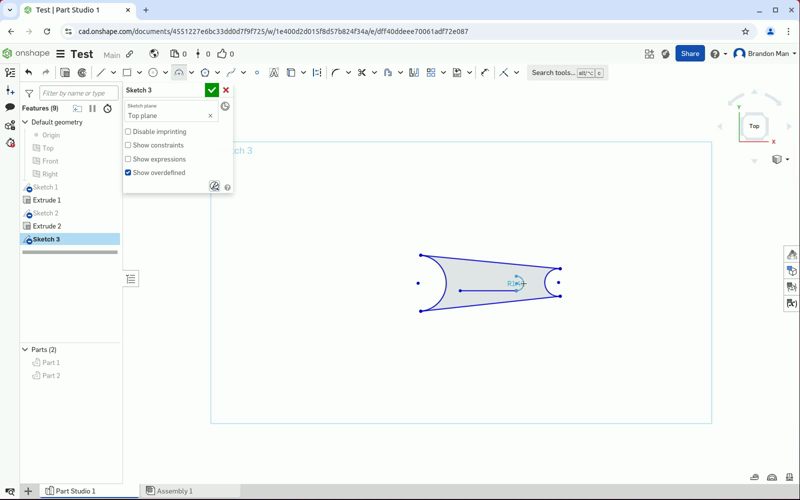
click(523, 283)
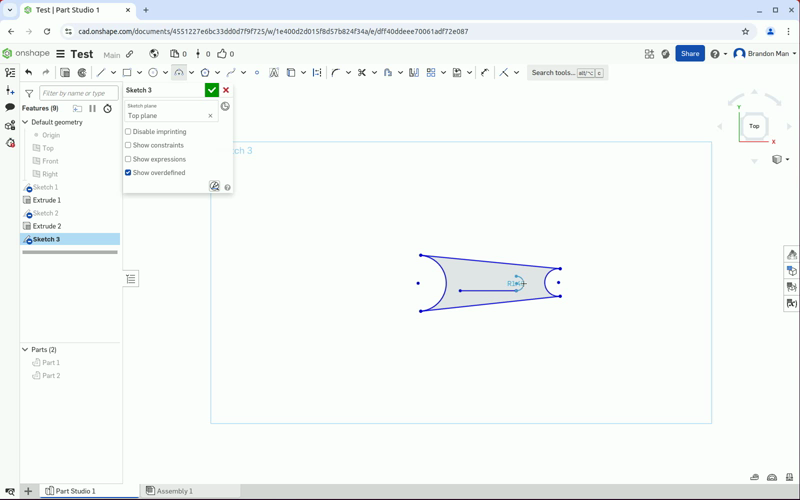
key_up(shift)
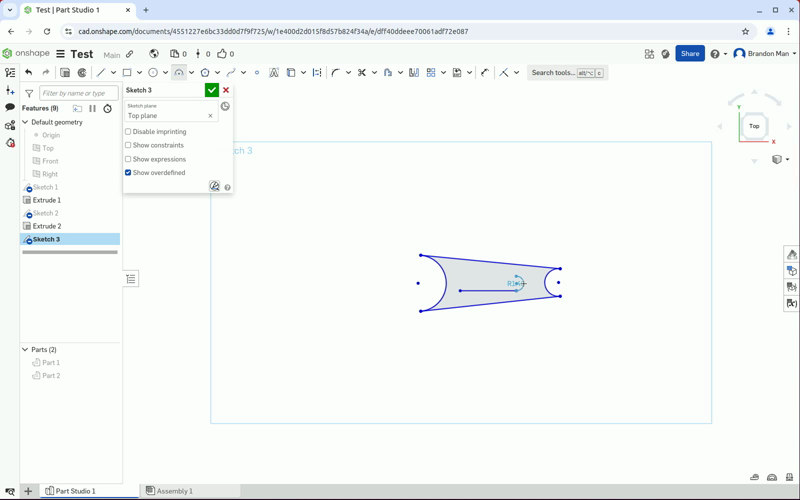
key(esc)
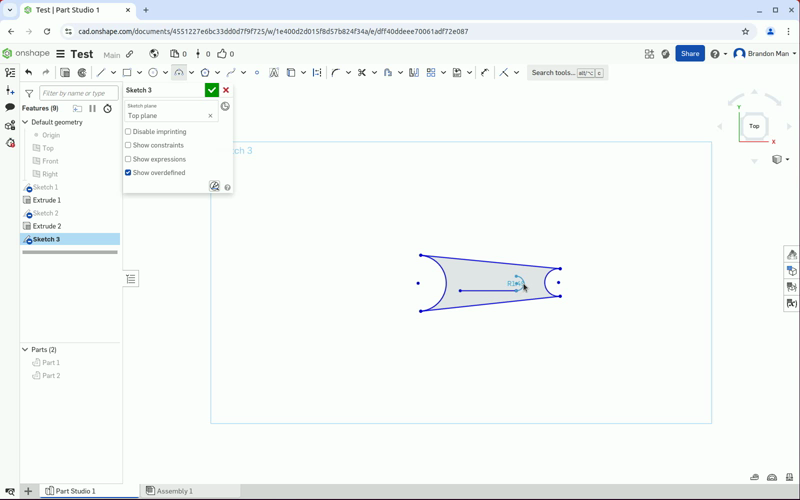
key(l)
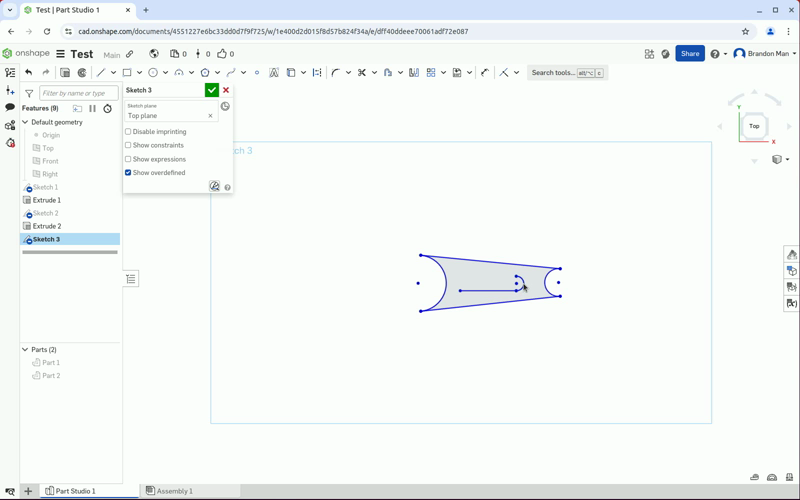
mouse_move(516, 276)
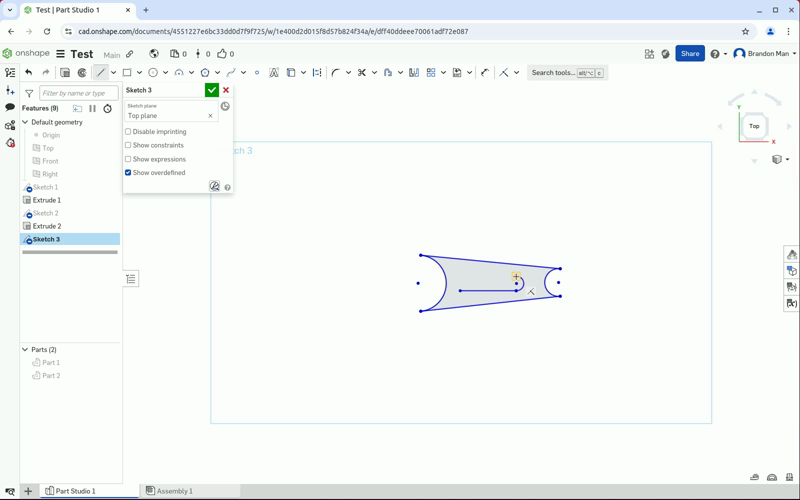
click(516, 276)
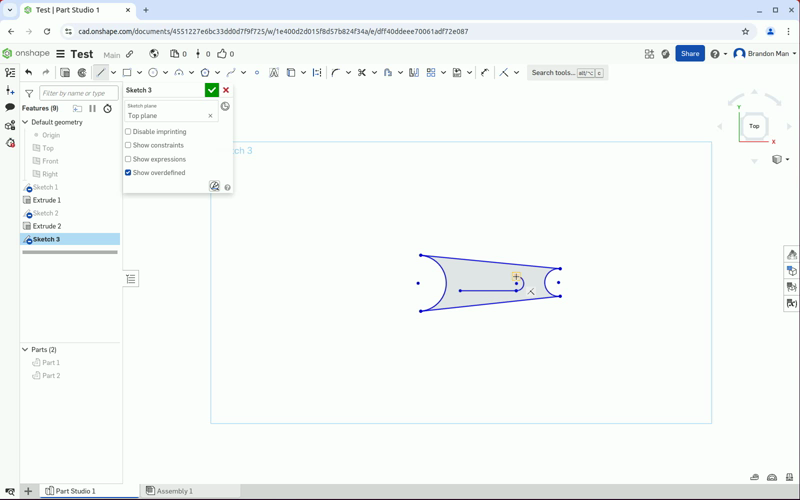
key_down(shift)
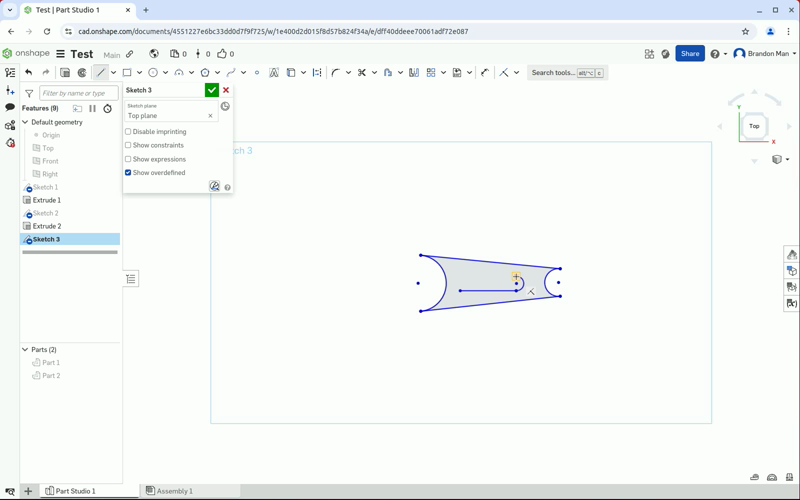
mouse_move(546, 276)
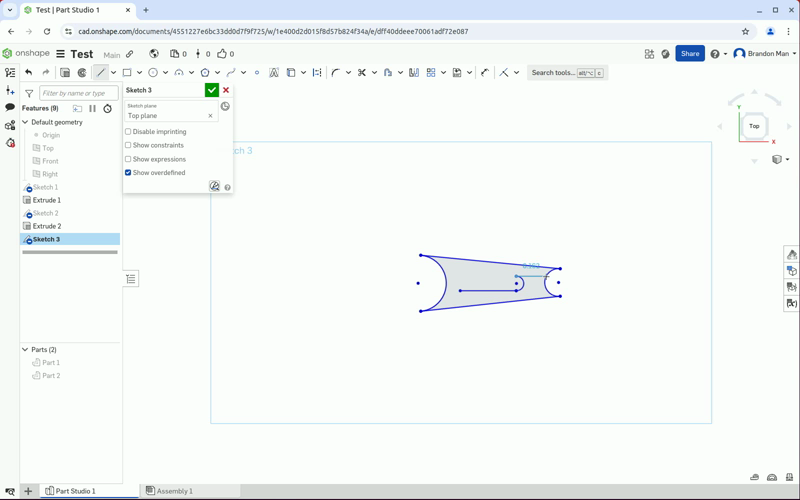
mouse_move(460, 276)
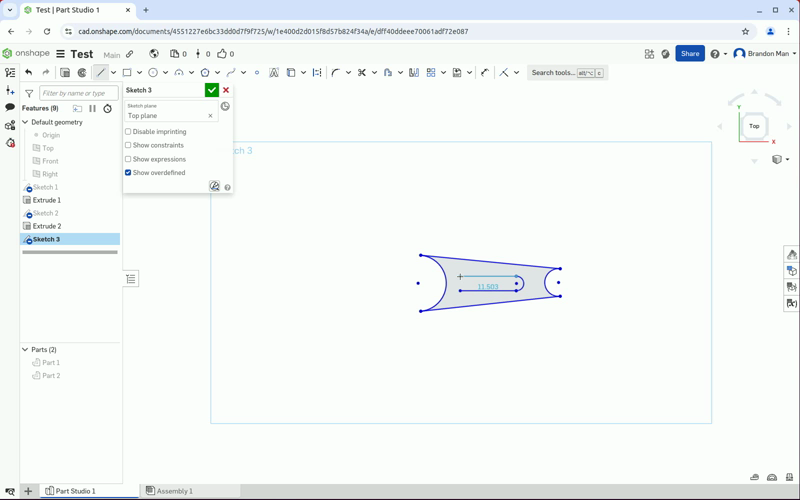
click(460, 276)
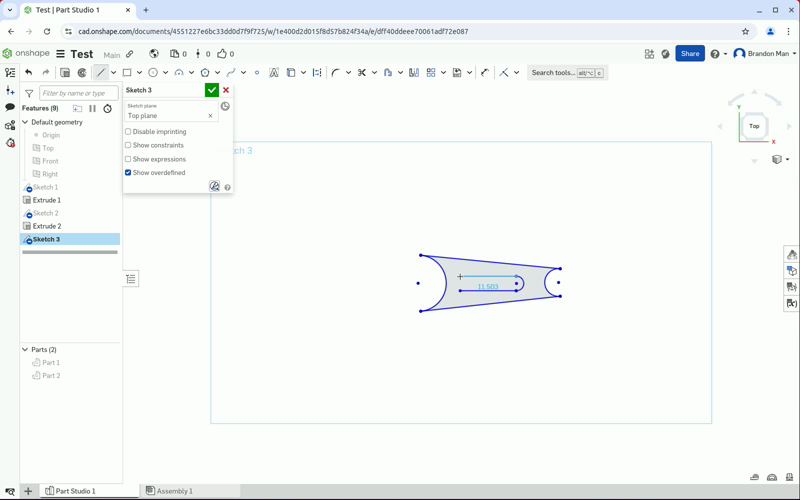
key_up(shift)
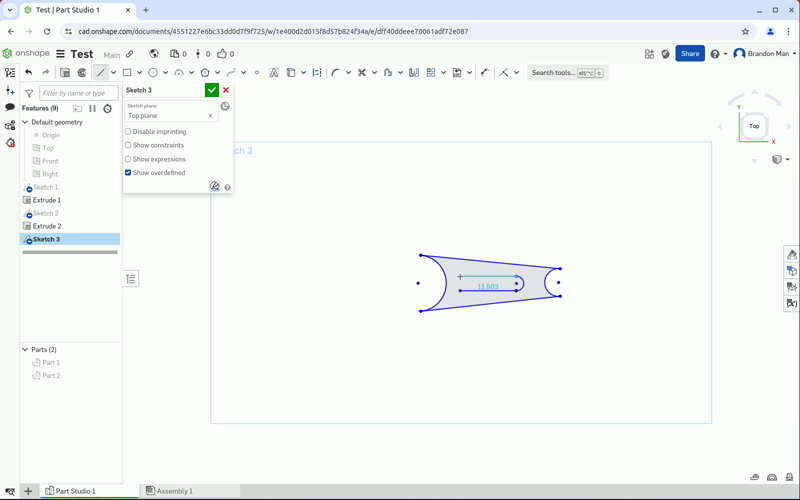
key(esc)
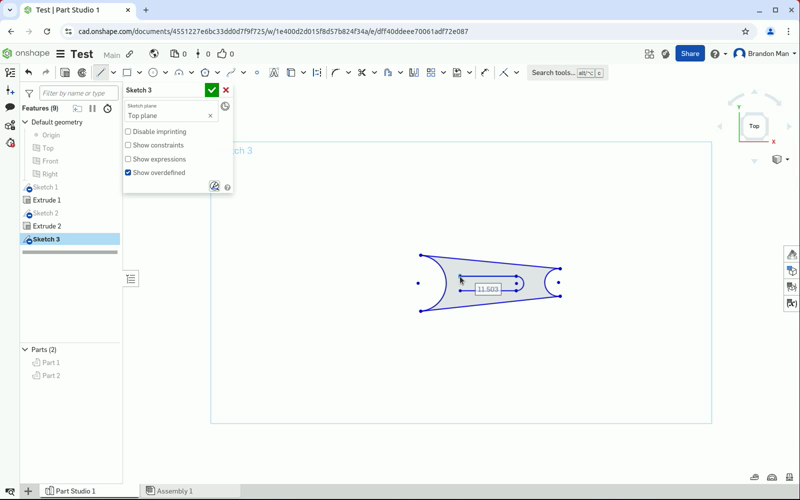
key(a)
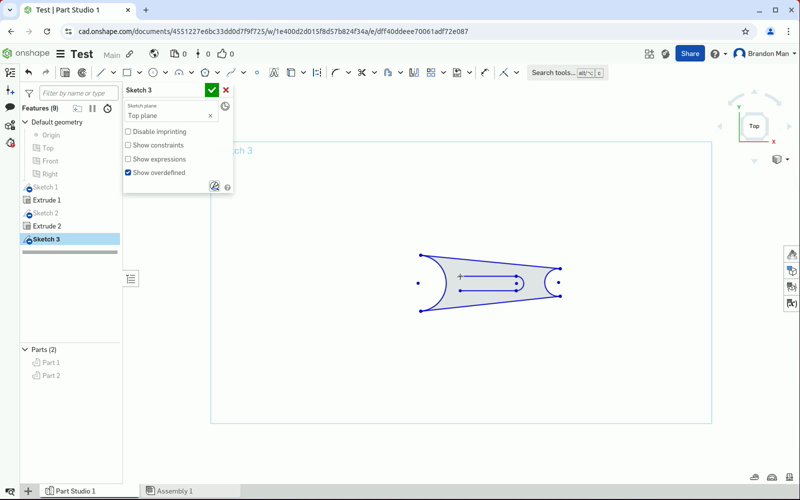
mouse_move(460, 276)
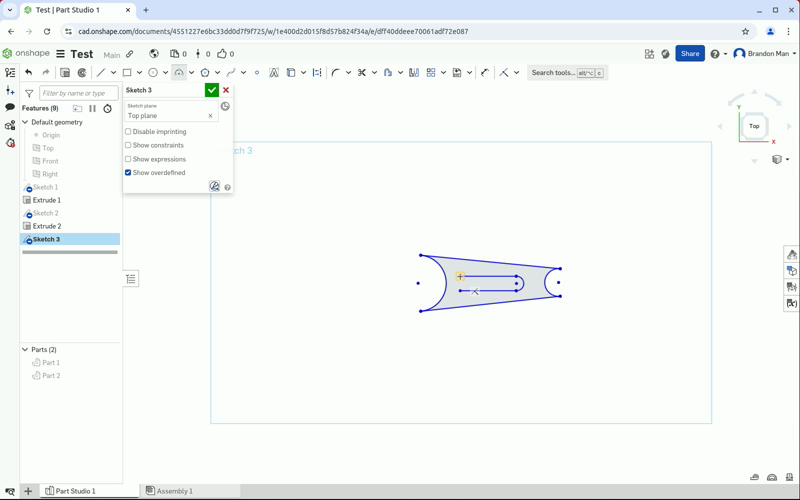
click(460, 276)
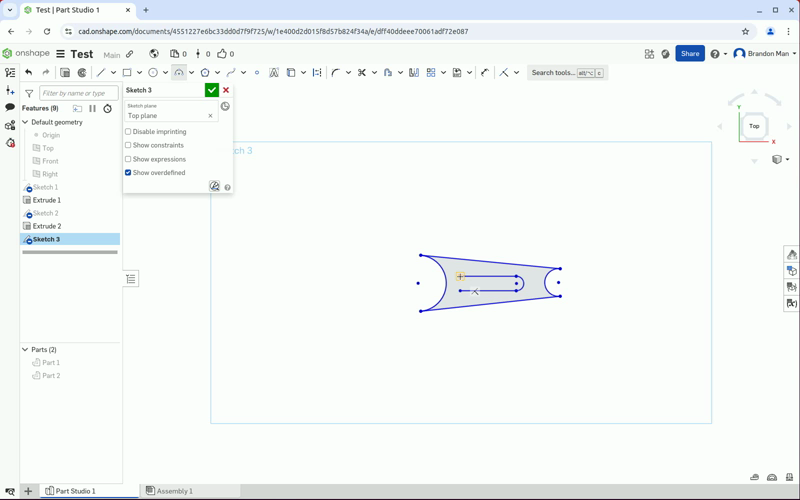
mouse_move(460, 290)
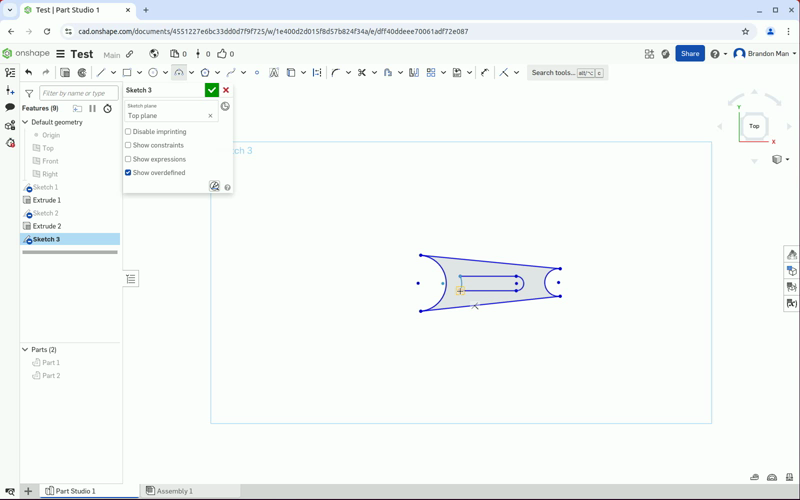
click(460, 290)
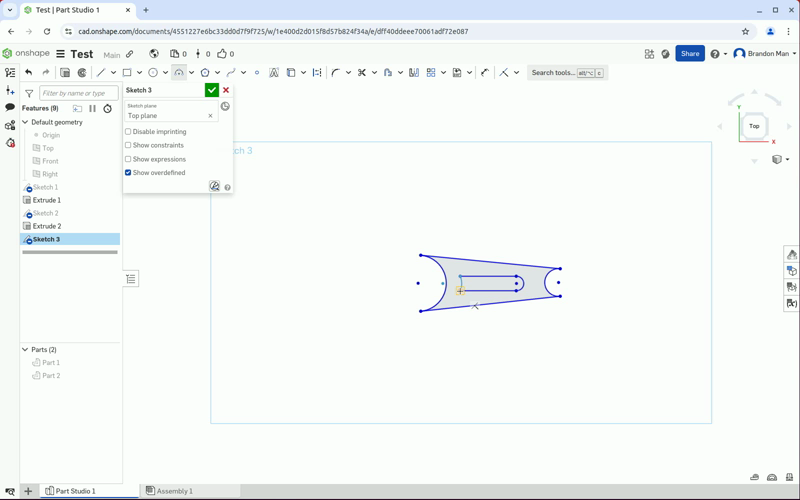
key_down(shift)
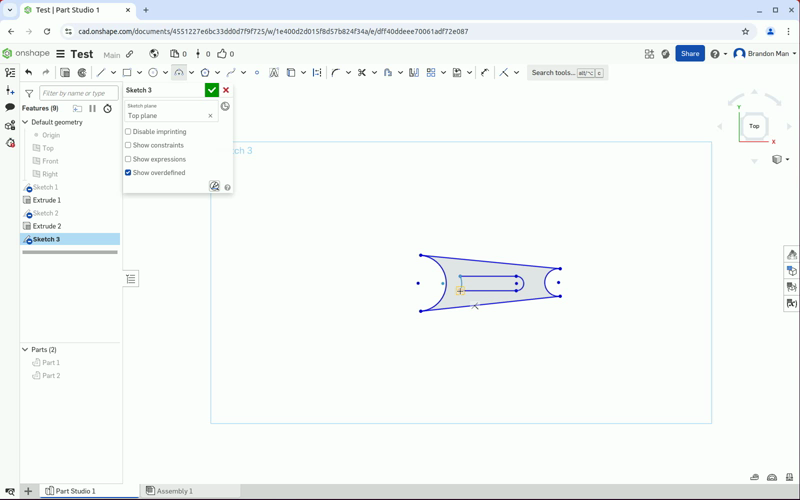
mouse_move(453, 283)
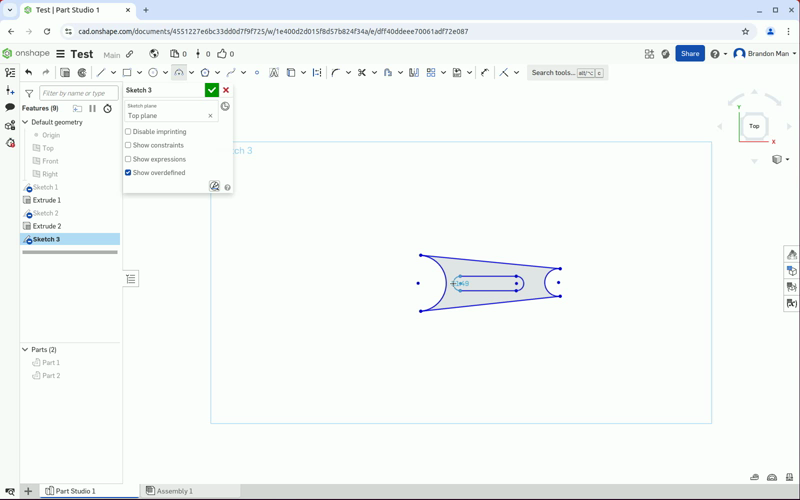
click(453, 283)
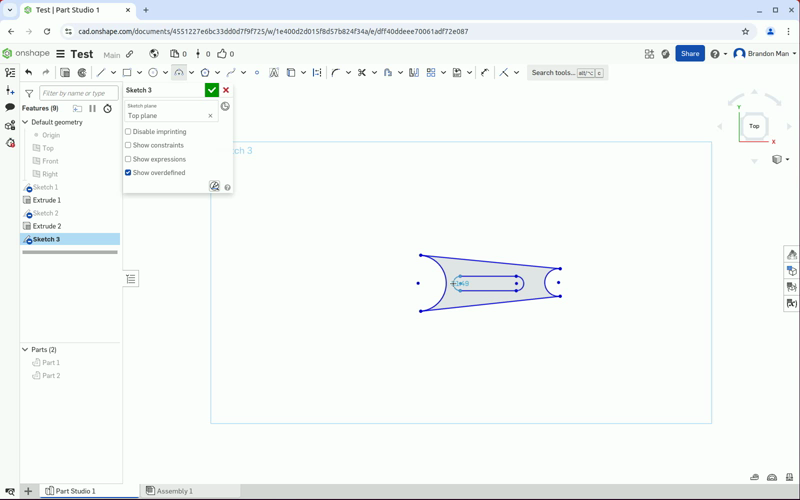
key_up(shift)
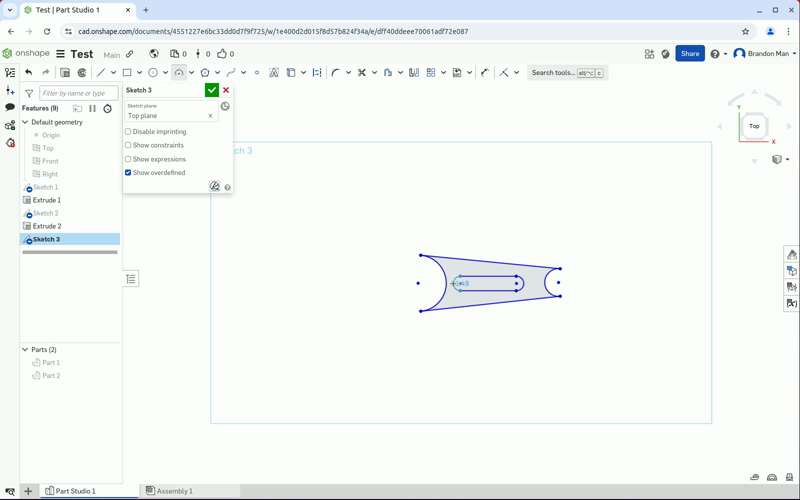
key(esc)
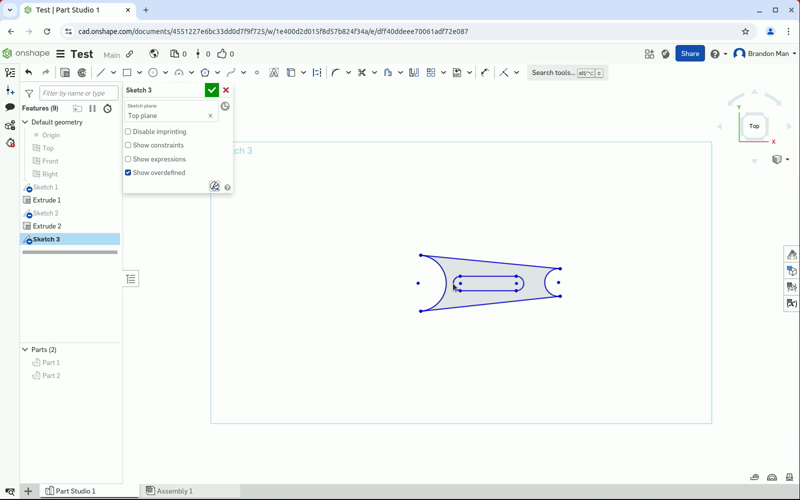
mouse_move(532, 294)
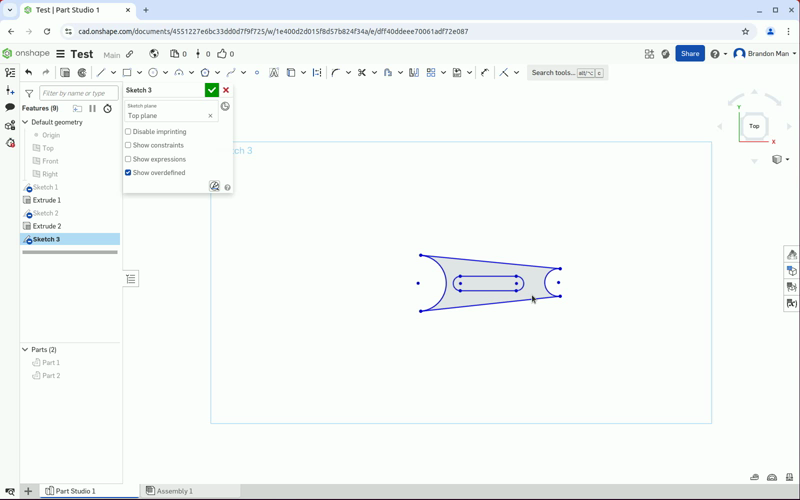
click(532, 294)
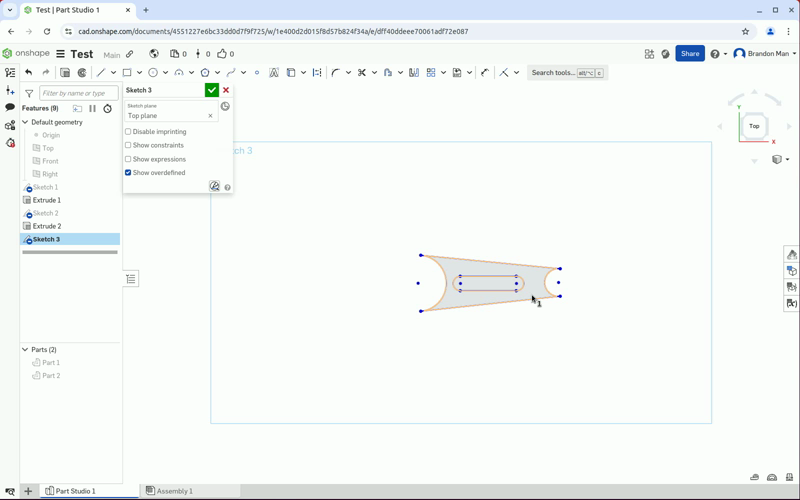
mouse_move(73, 352)
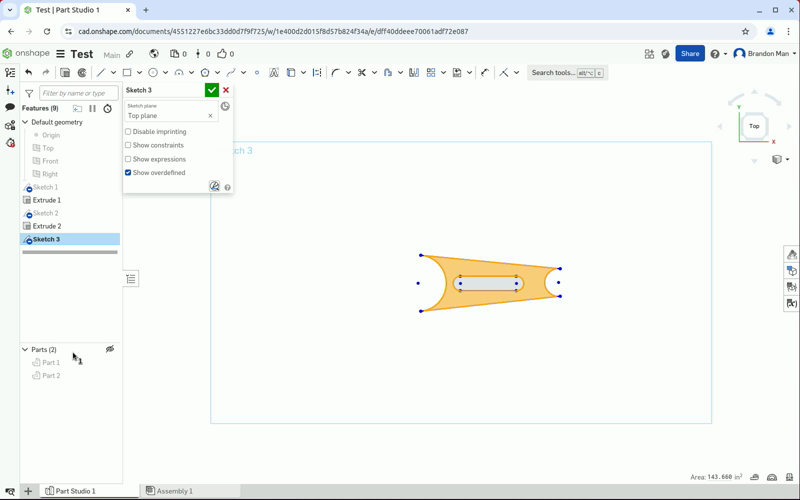
key(shift+y)
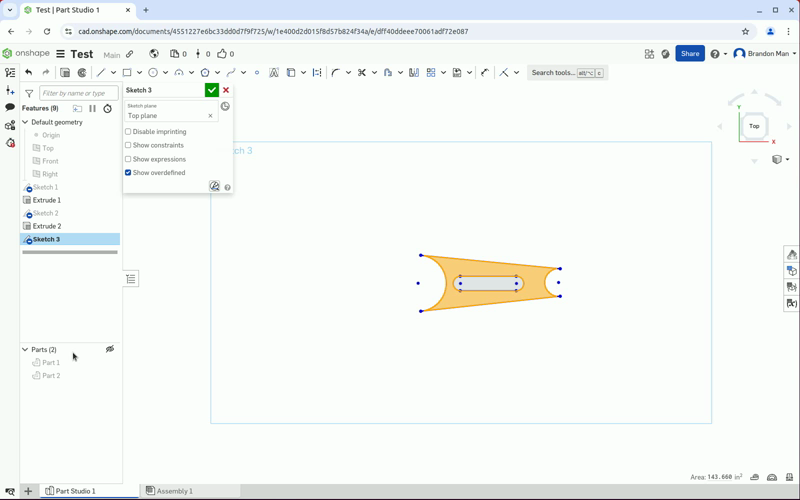
key(shift+e)
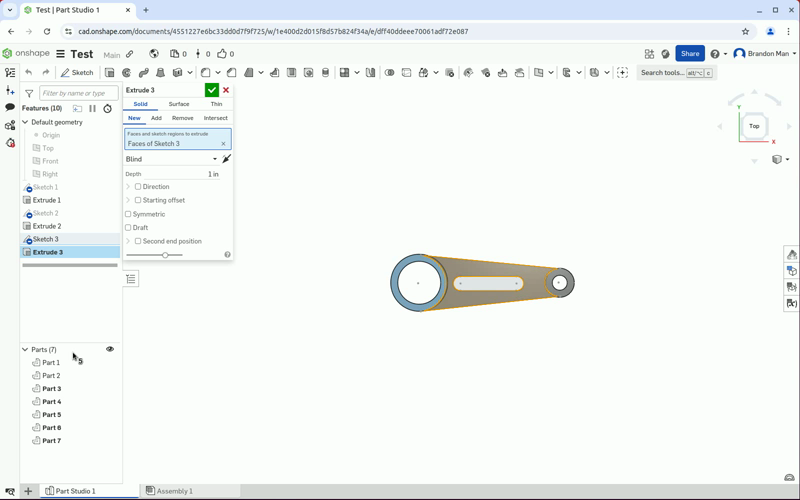
mouse_move(143, 106)
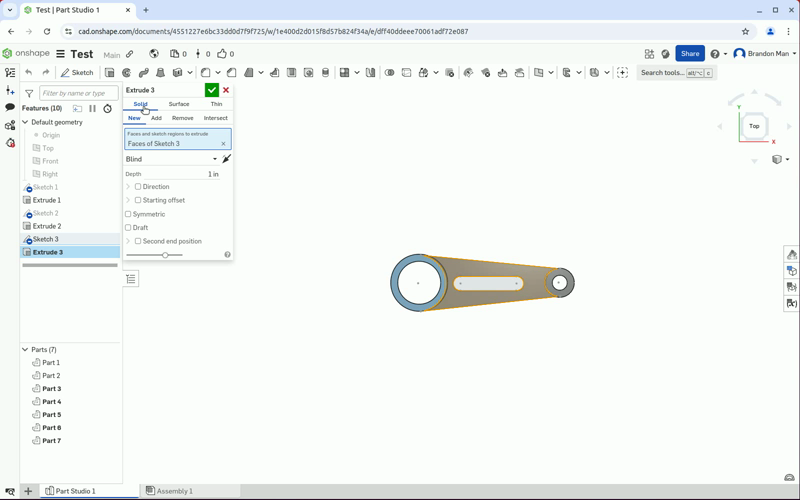
click(143, 106)
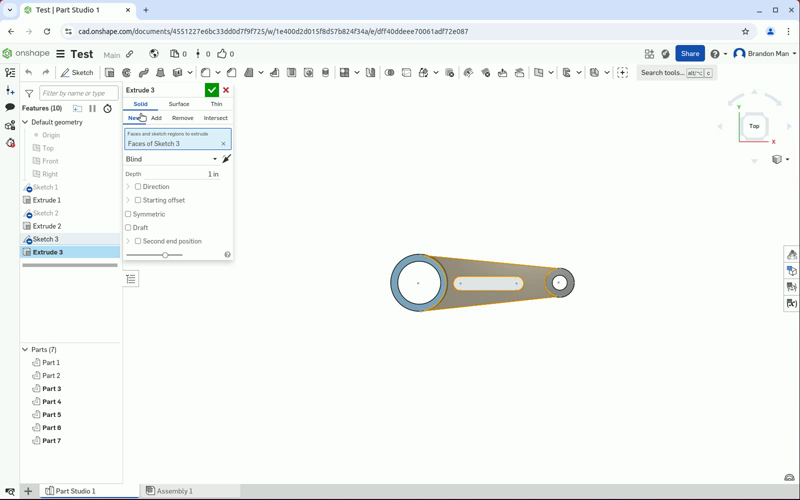
mouse_move(137, 120)
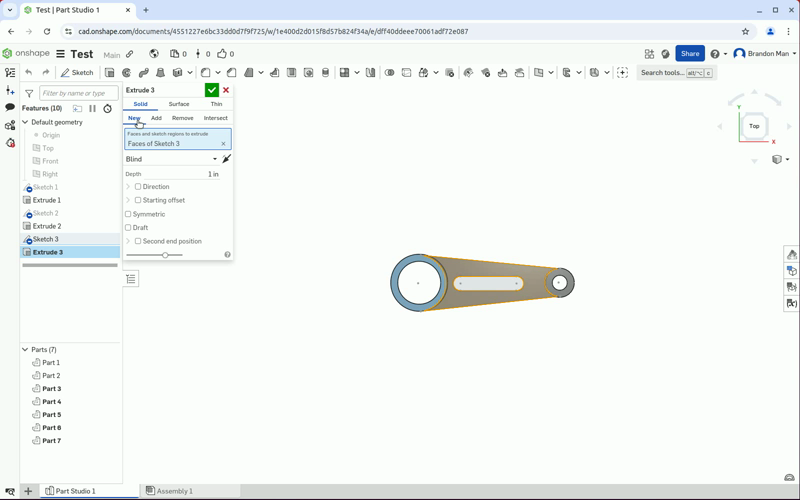
click(137, 120)
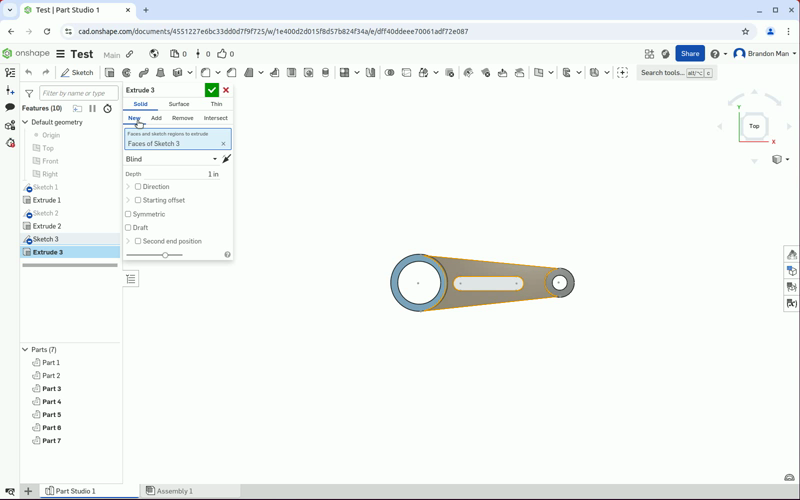
key(tab, 4)
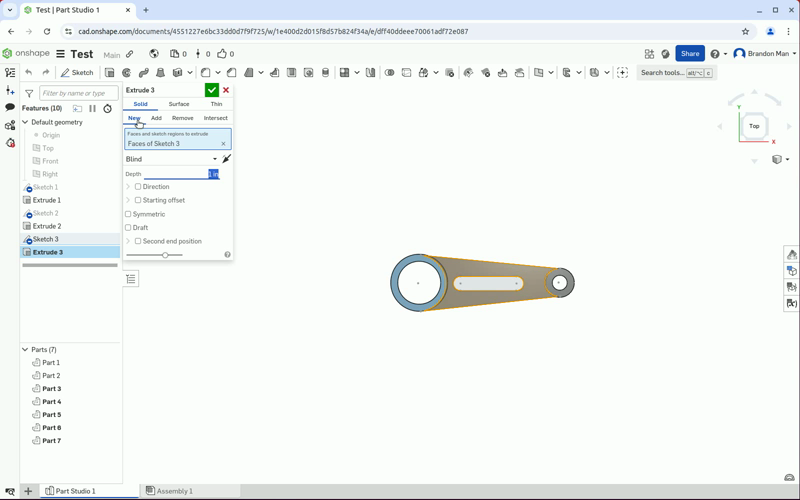
text(5.777)
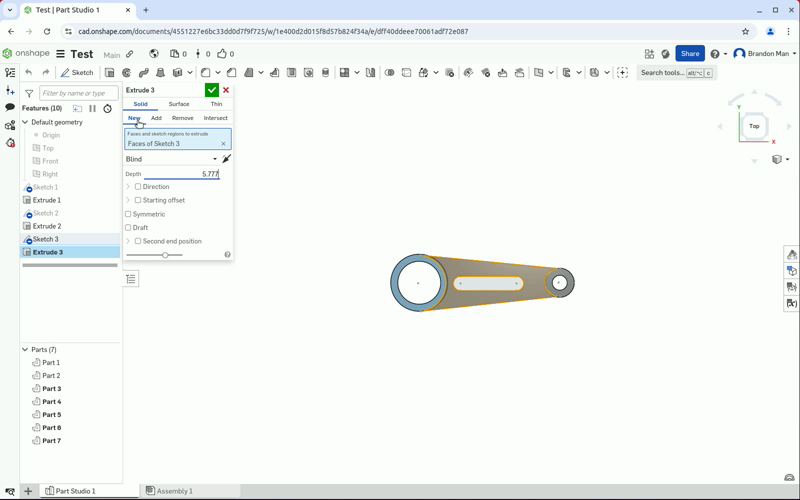
key(enter)
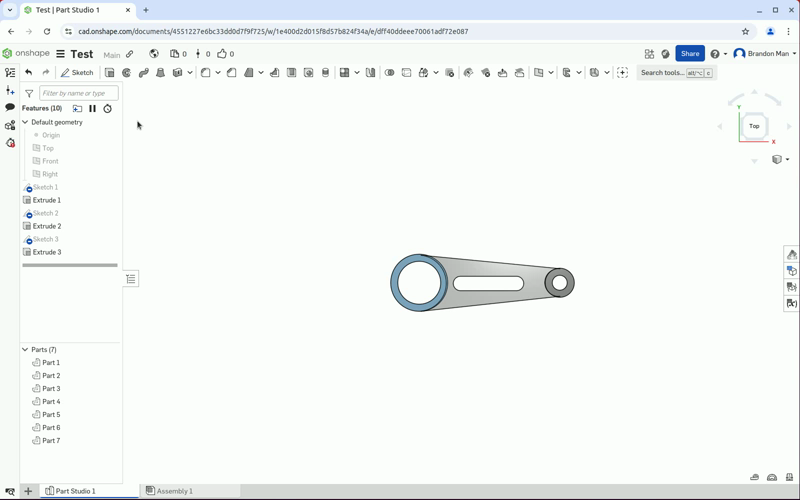
key(shift+h)
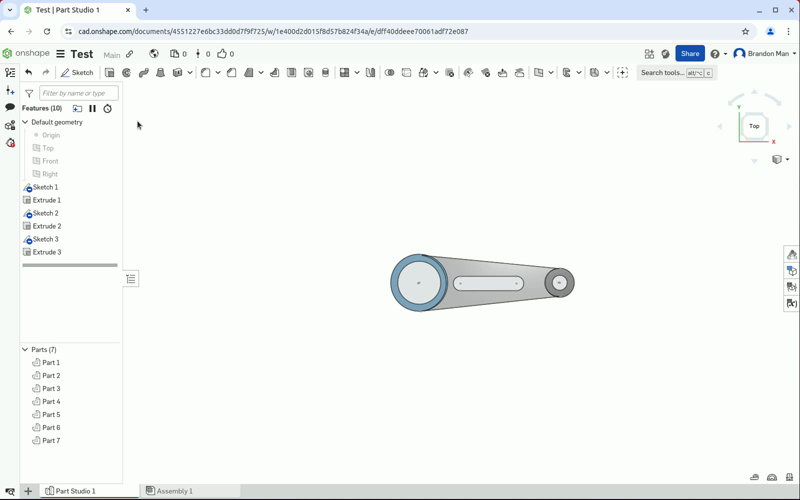
key(shift+h)
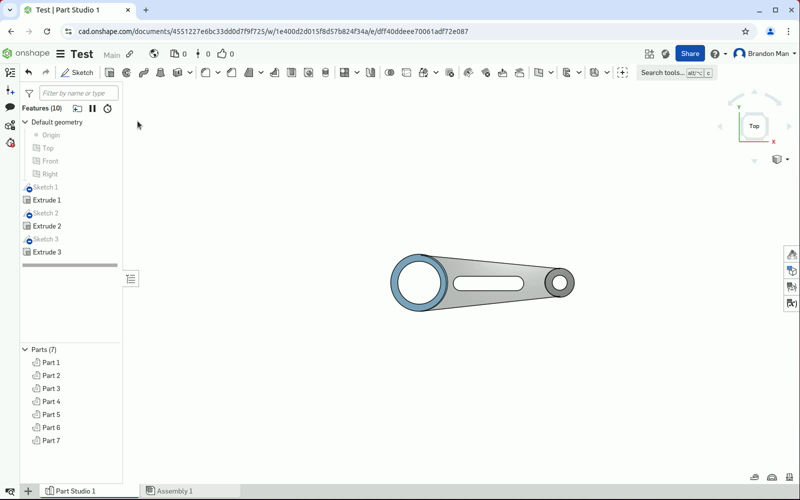
mouse_move(73, 189)
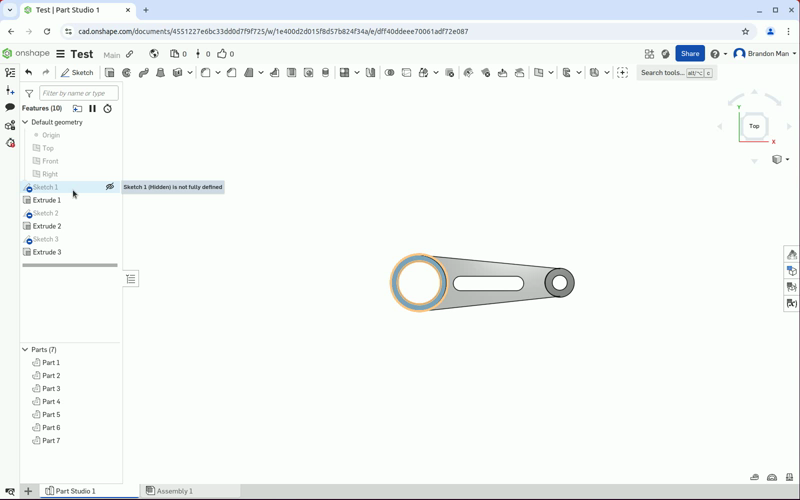
click(73, 189)
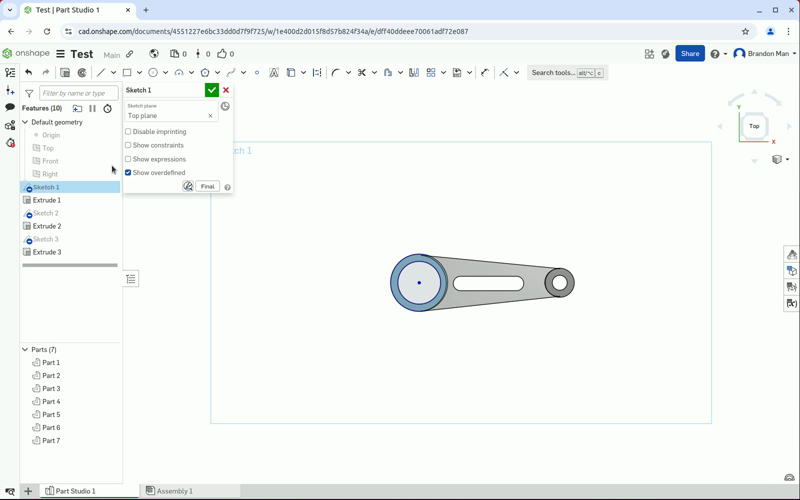
mouse_move(229, 92)
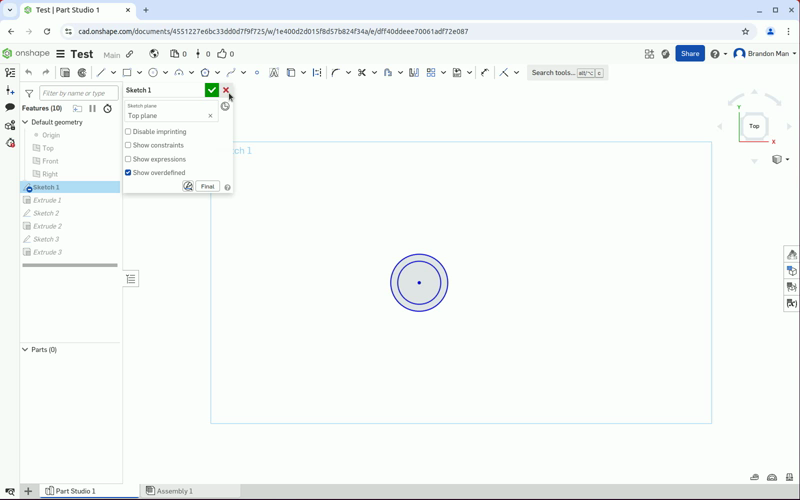
click(229, 92)
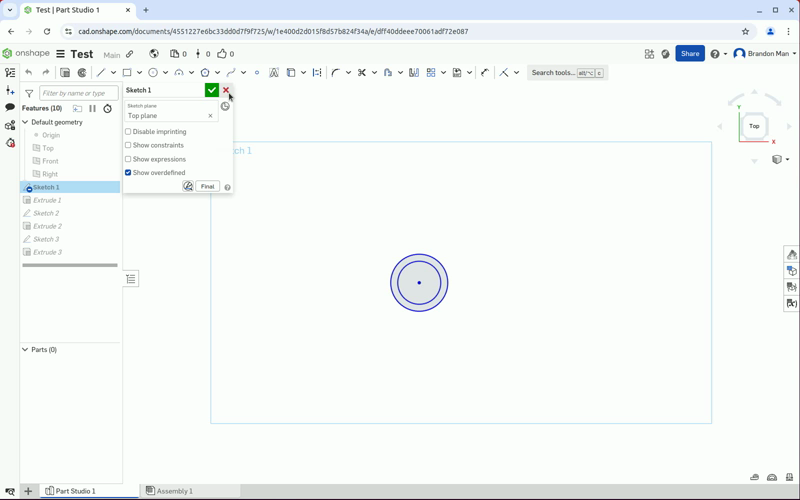
key(shift+s)
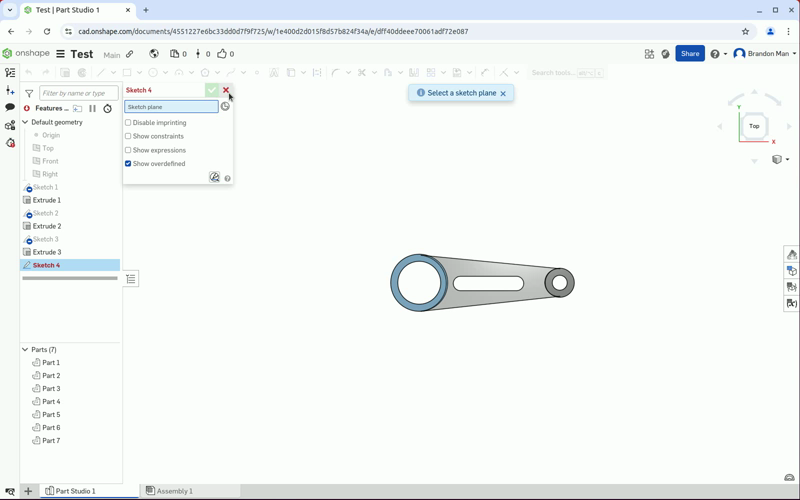
mouse_move(73, 150)
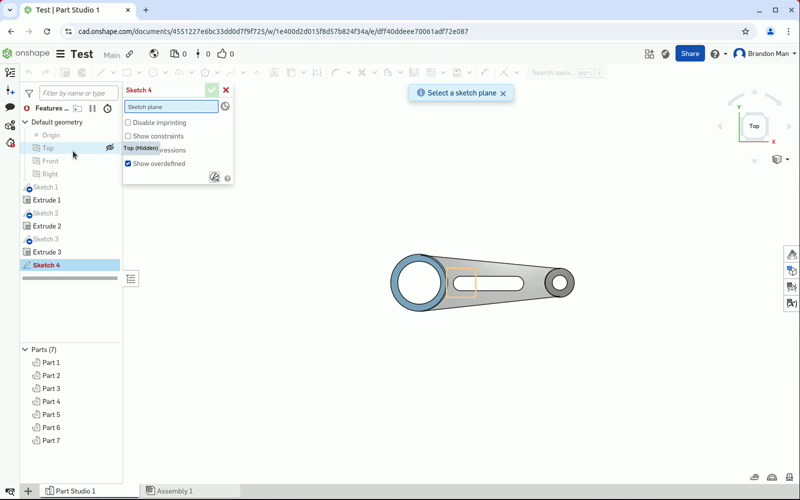
click(73, 150)
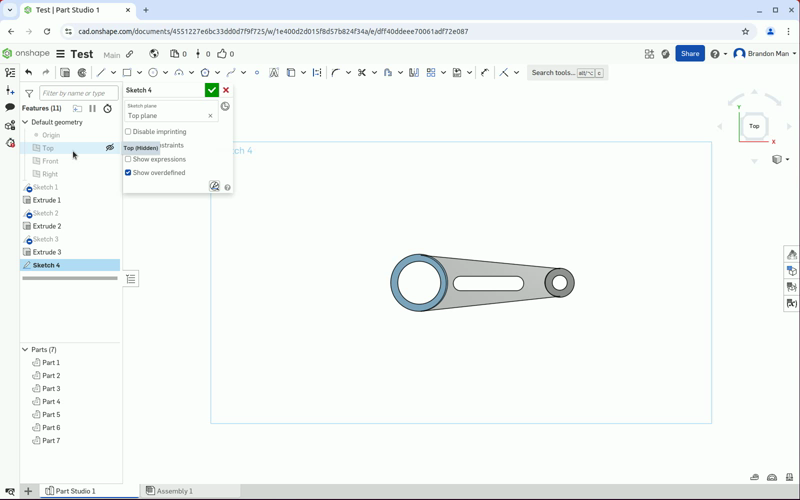
mouse_move(73, 352)
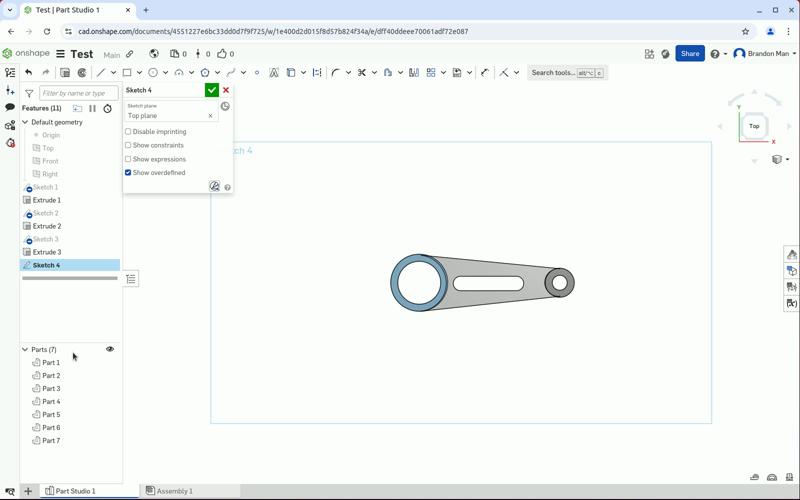
key(y)
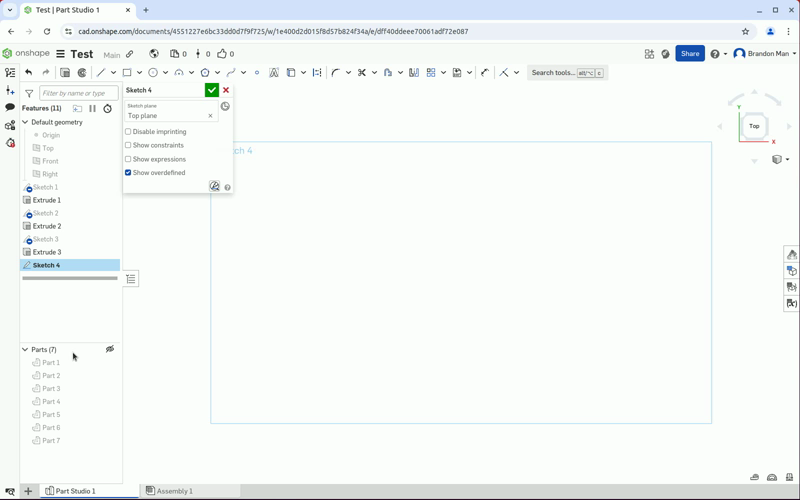
key(c)
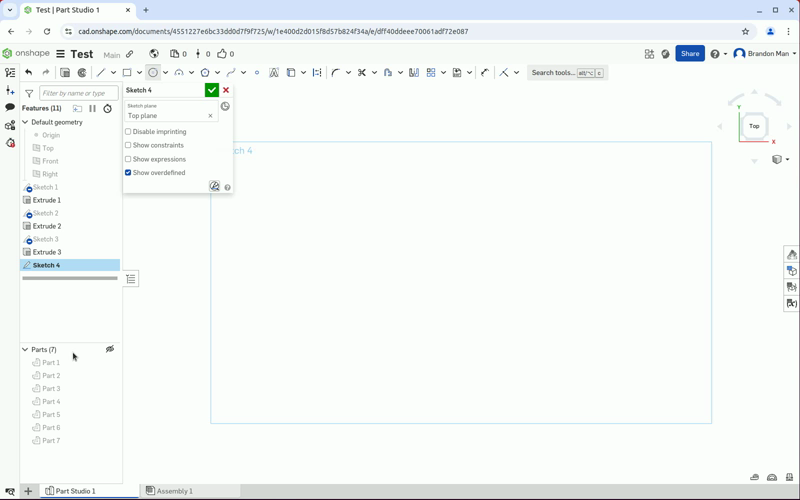
key_down(shift)
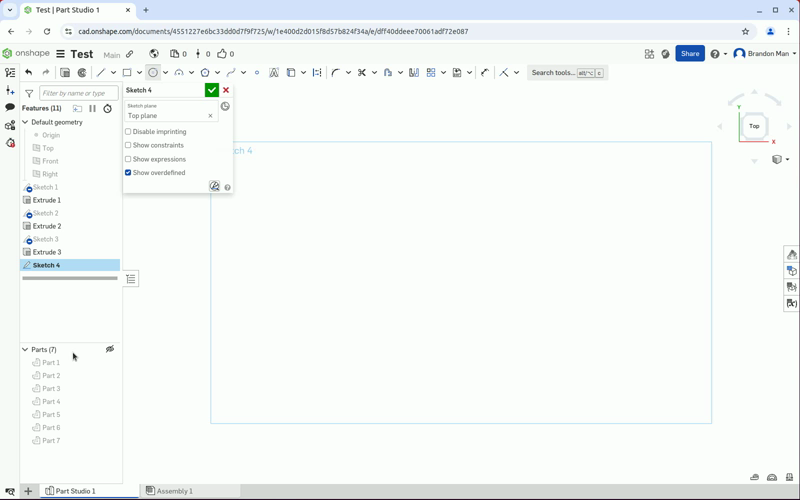
mouse_move(419, 282)
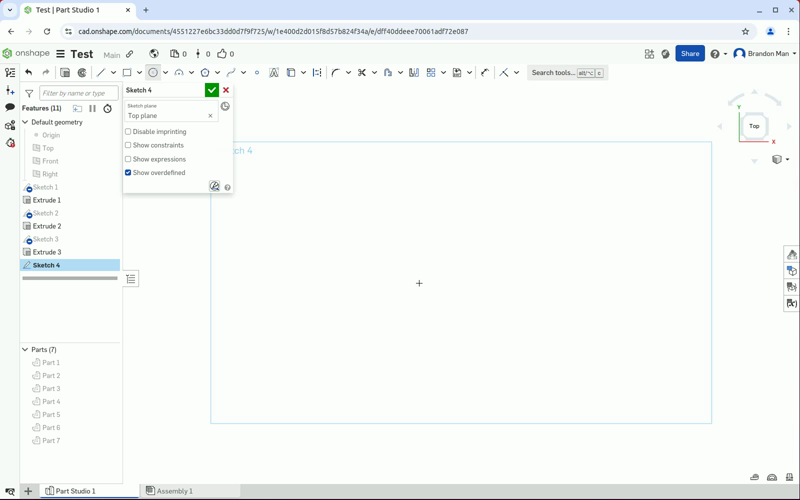
click(419, 282)
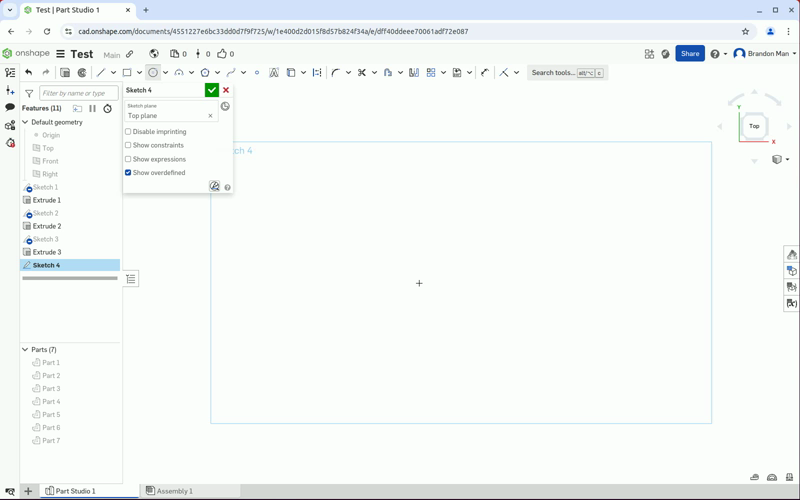
key_up(shift)
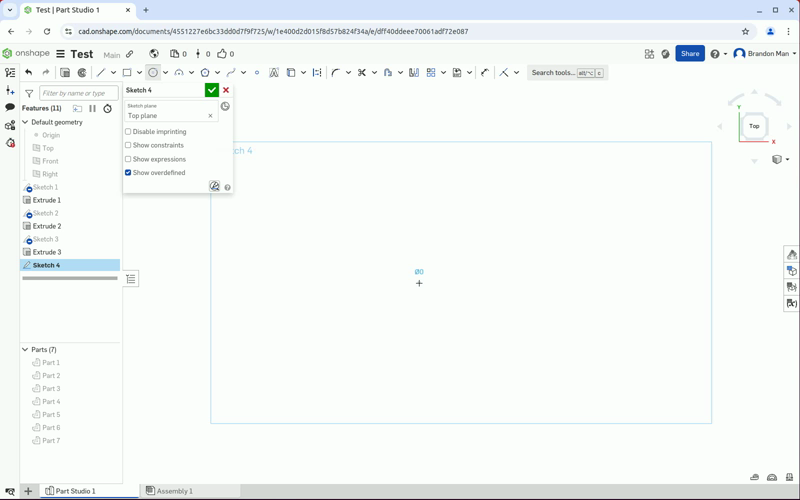
mouse_move(447, 282)
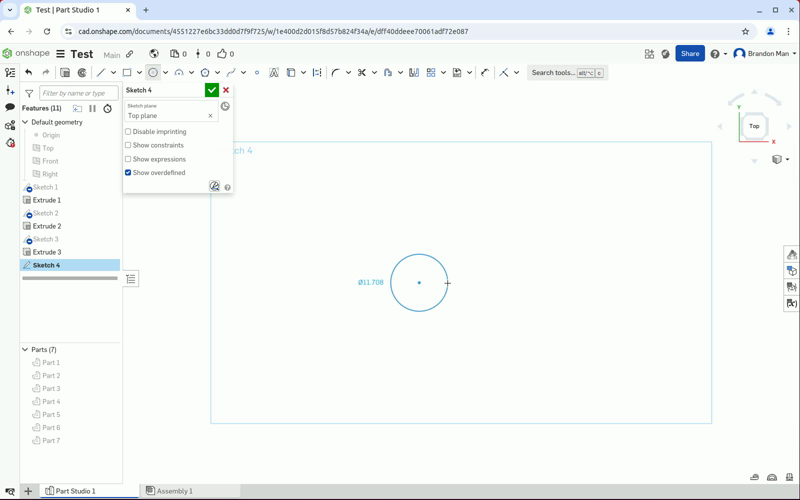
click(447, 282)
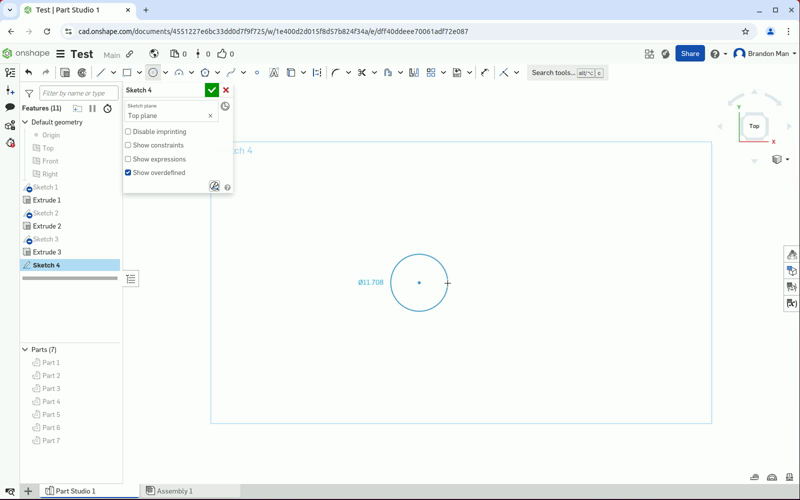
key(esc)
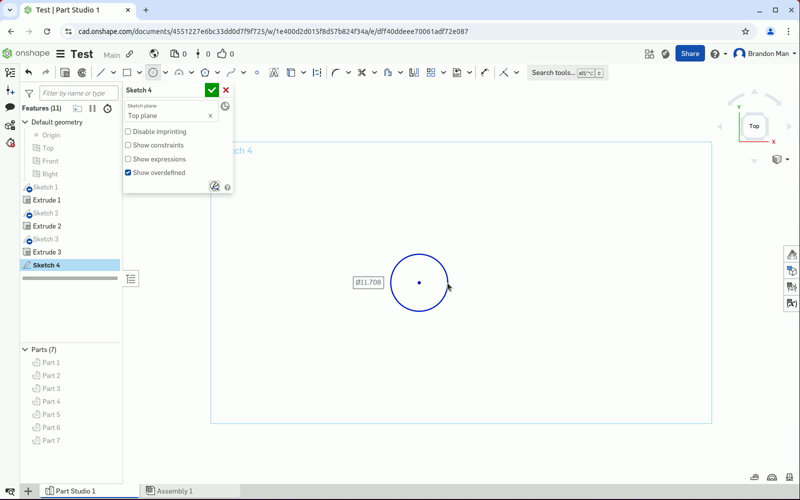
key(c)
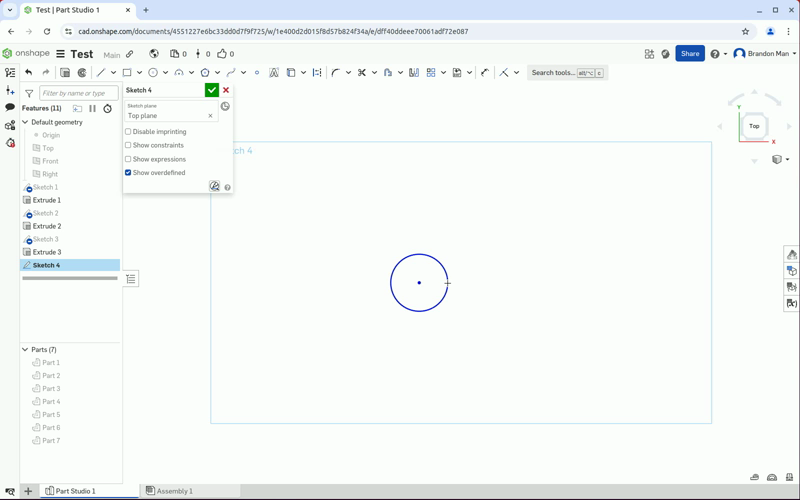
key_down(shift)
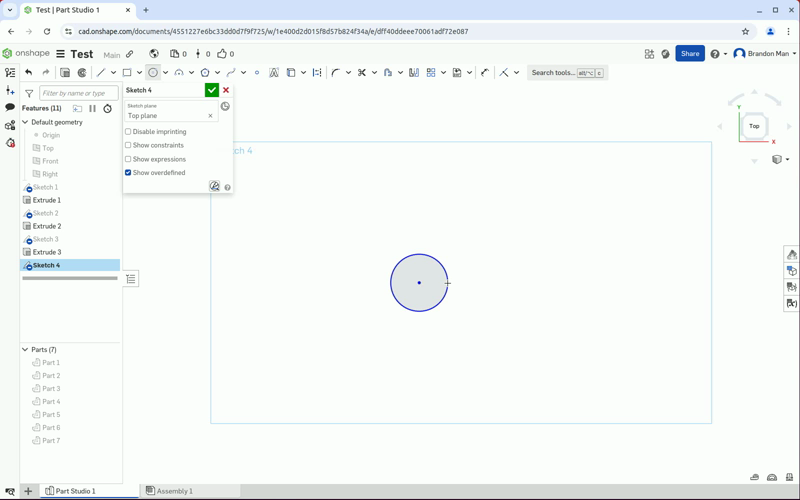
mouse_move(419, 282)
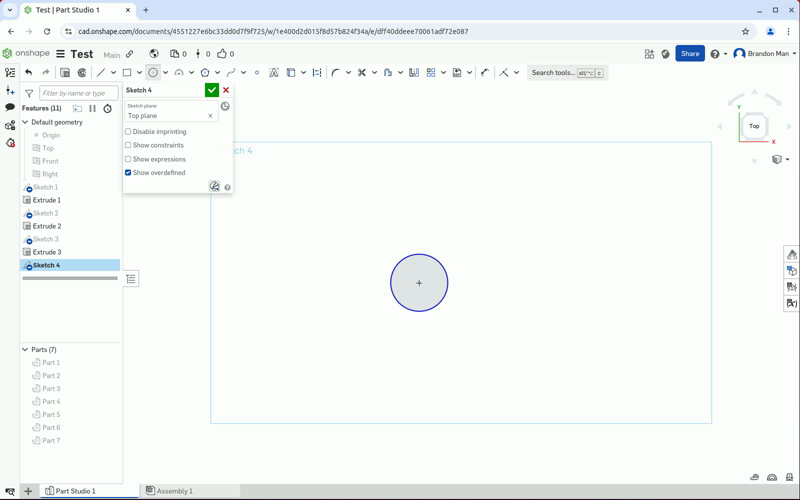
click(419, 282)
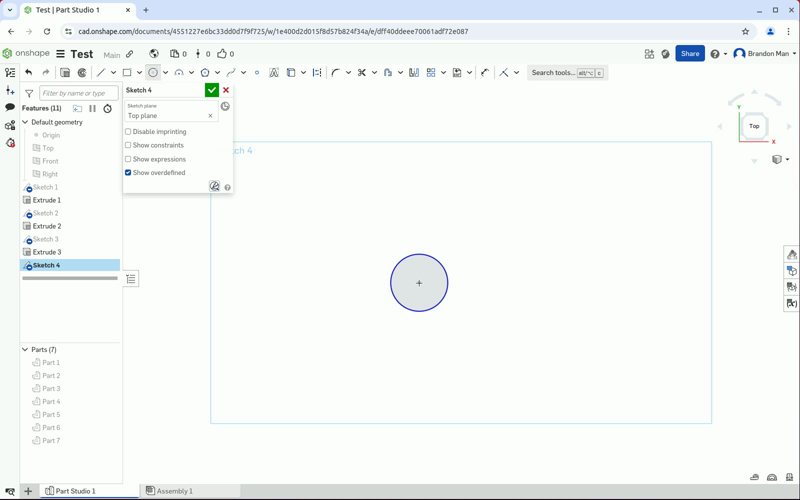
key_up(shift)
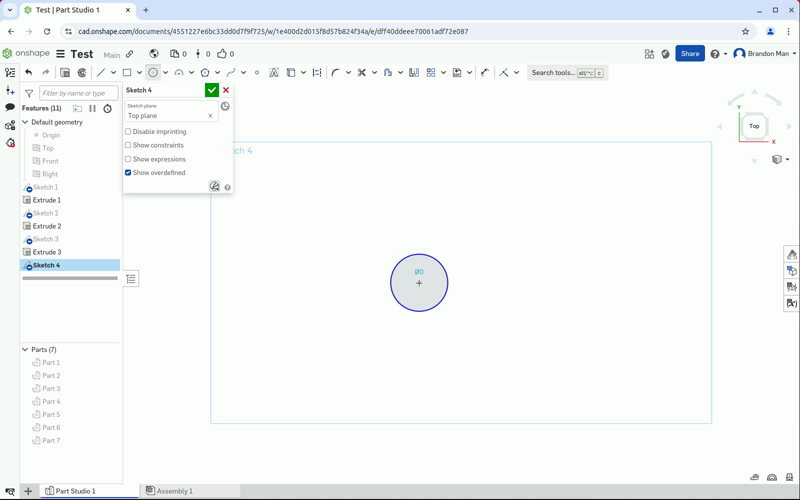
mouse_move(440, 282)
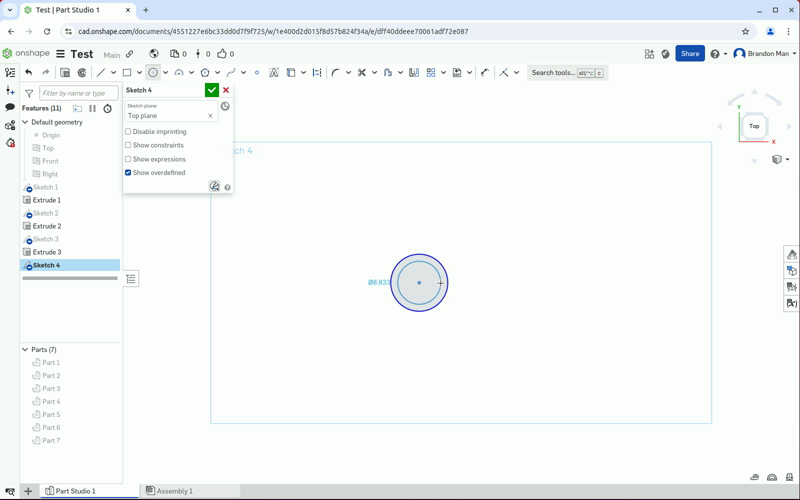
click(440, 282)
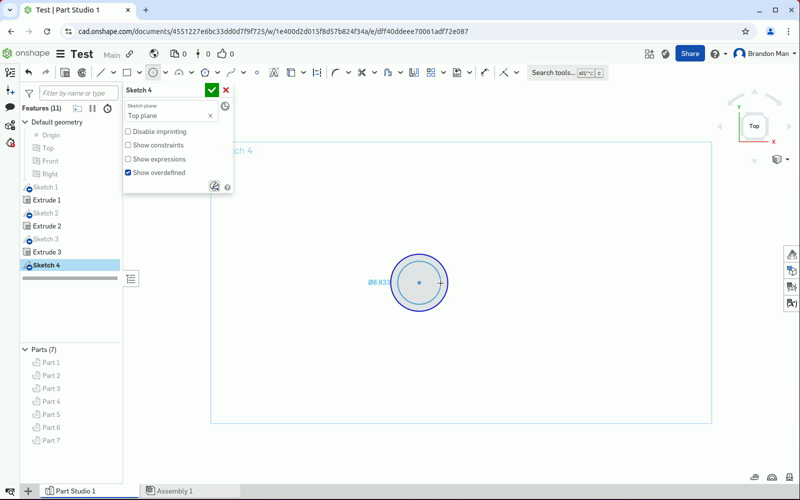
key(esc)
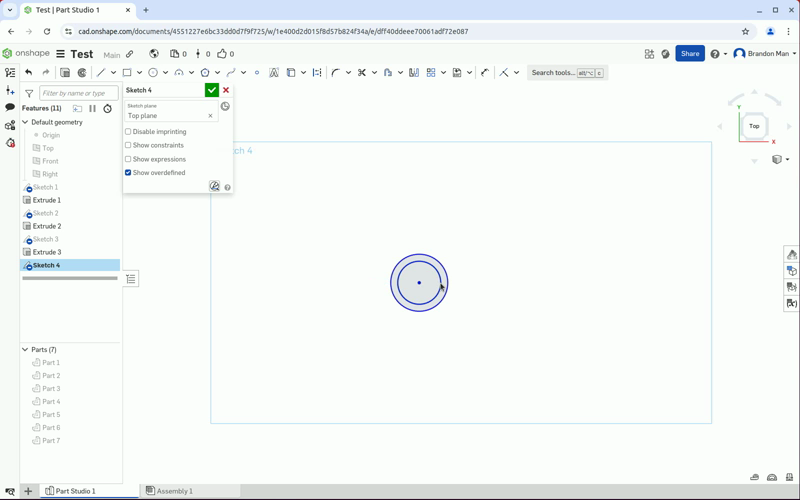
mouse_move(415, 260)
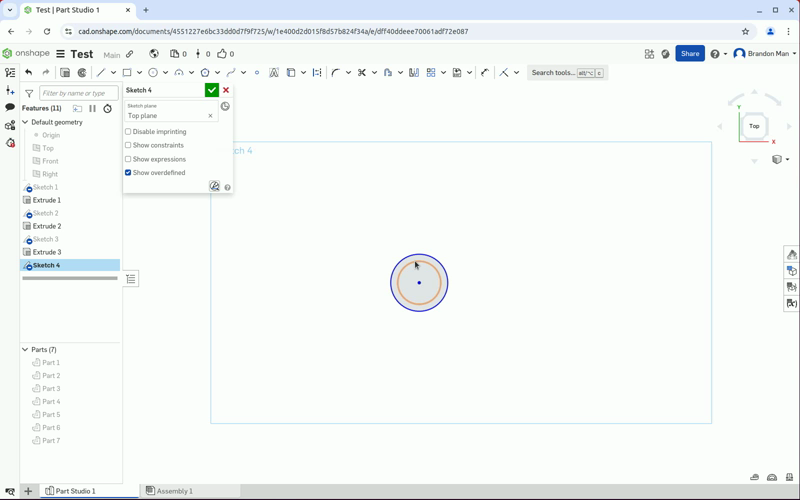
scroll(6)
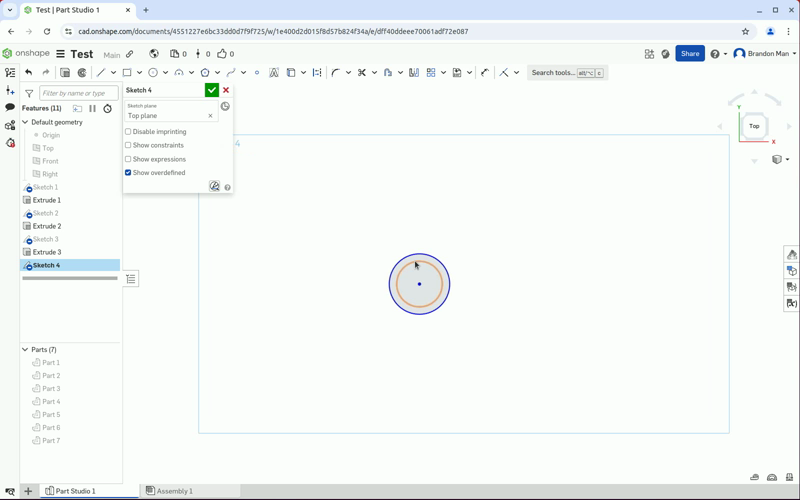
scroll(6)
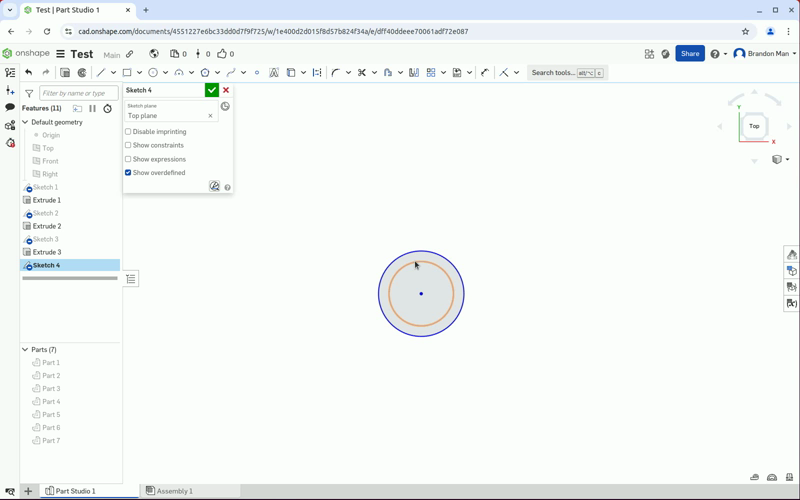
scroll(6)
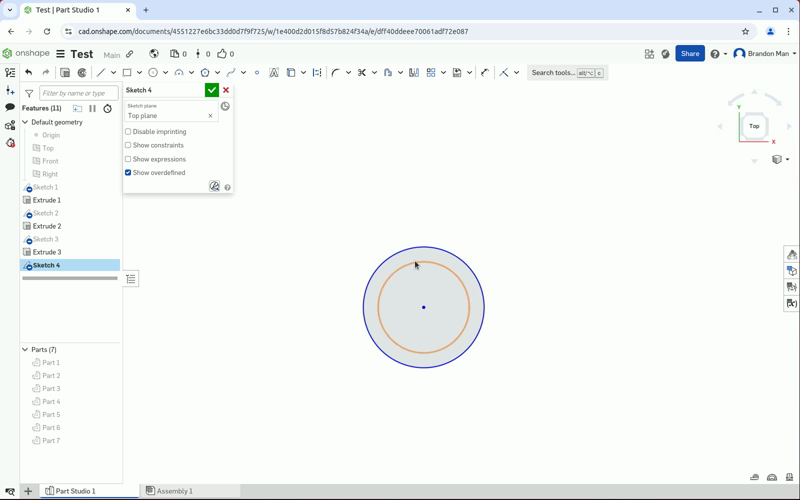
scroll(6)
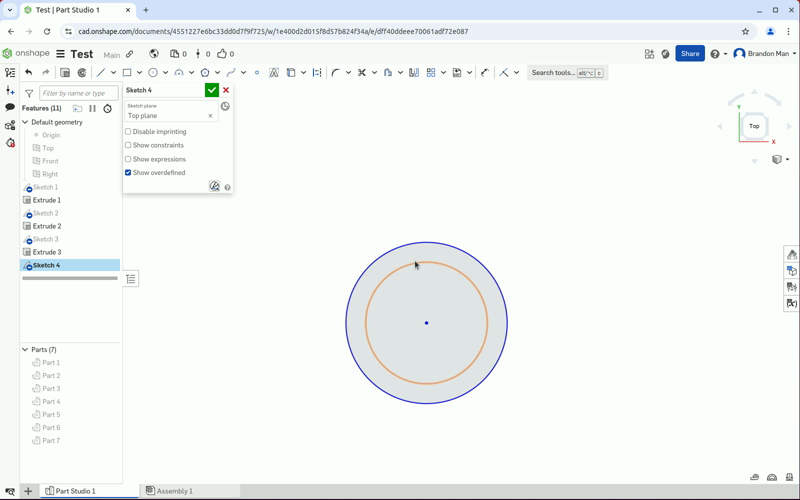
scroll(6)
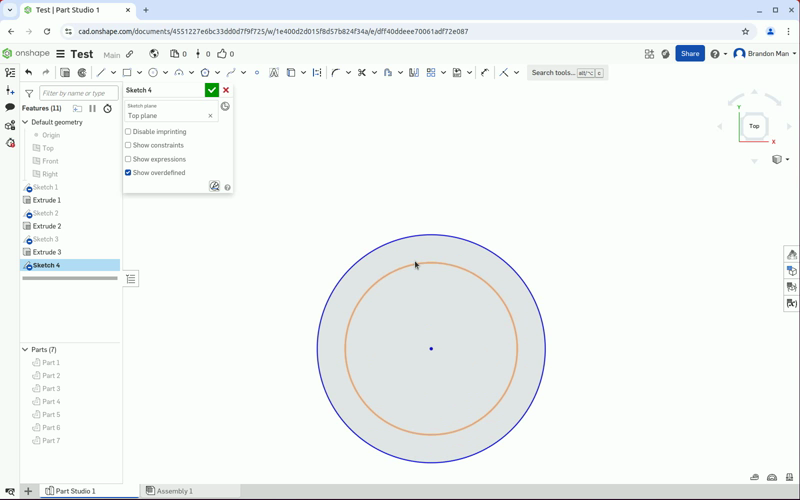
scroll(6)
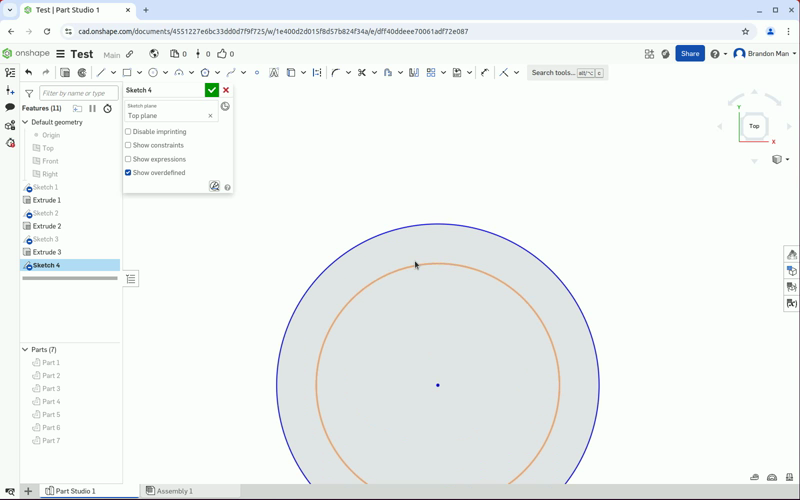
scroll(6)
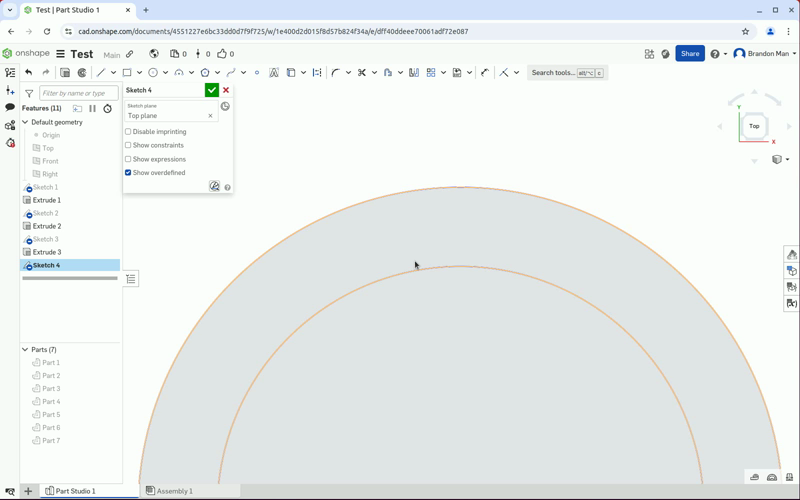
click(415, 260)
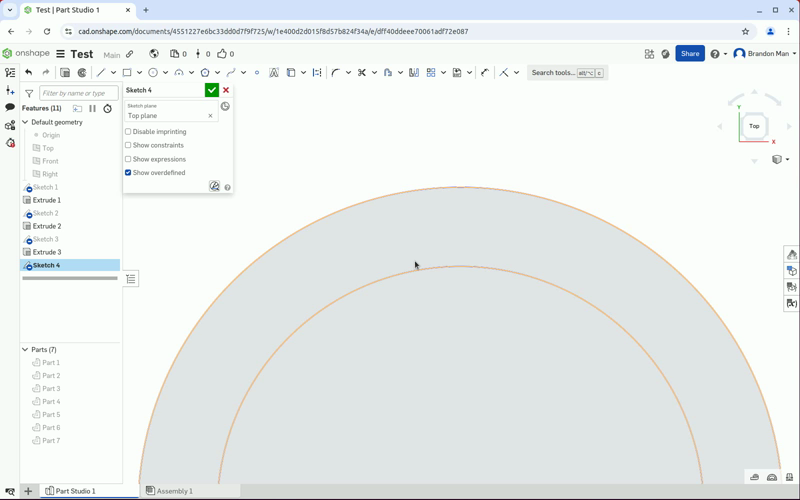
scroll(-6)
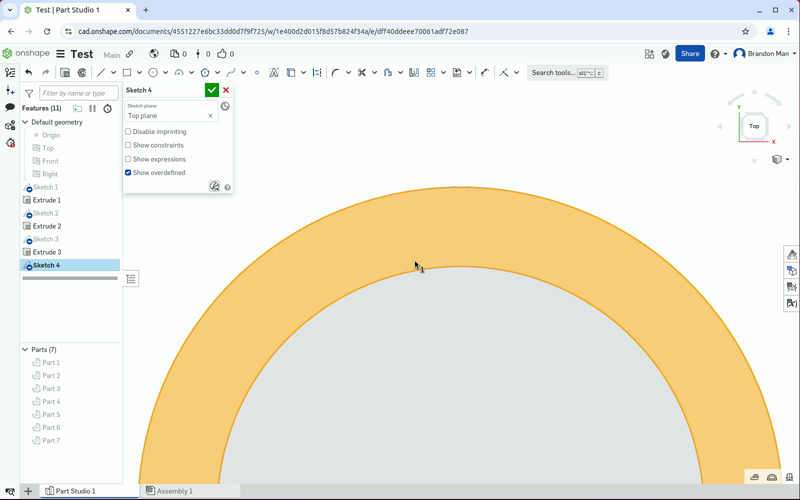
scroll(-6)
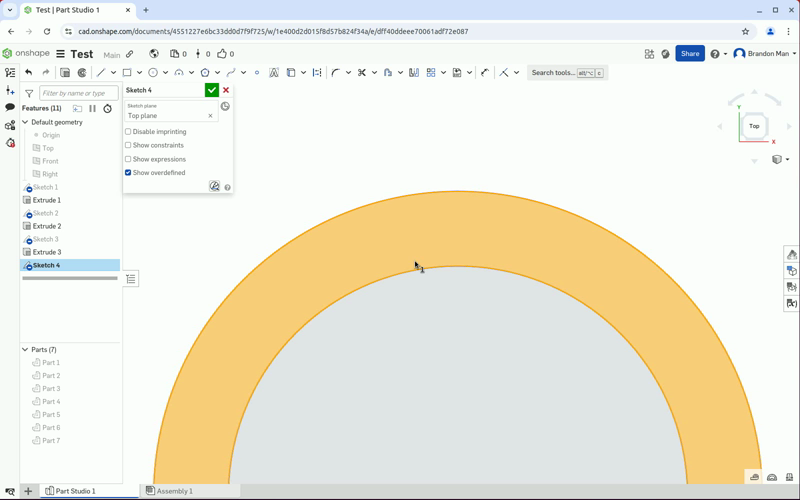
scroll(-6)
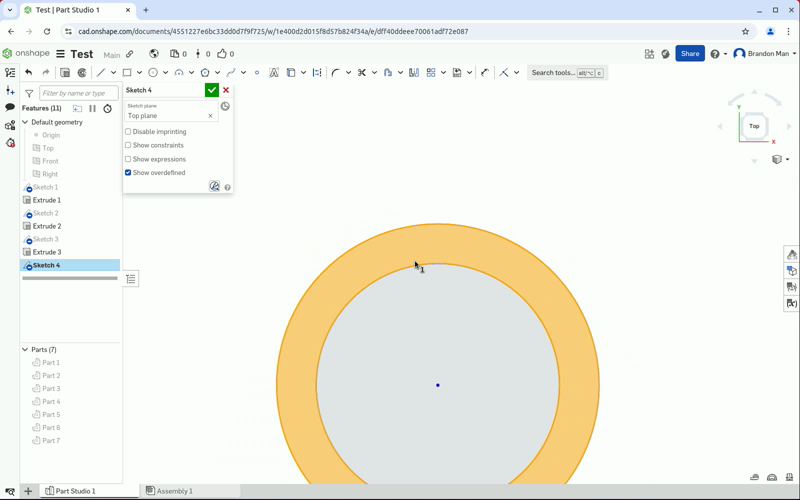
scroll(-6)
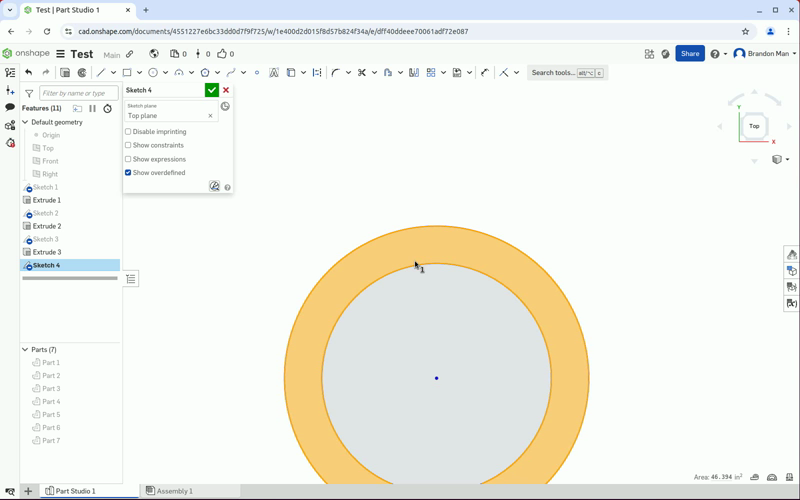
scroll(-6)
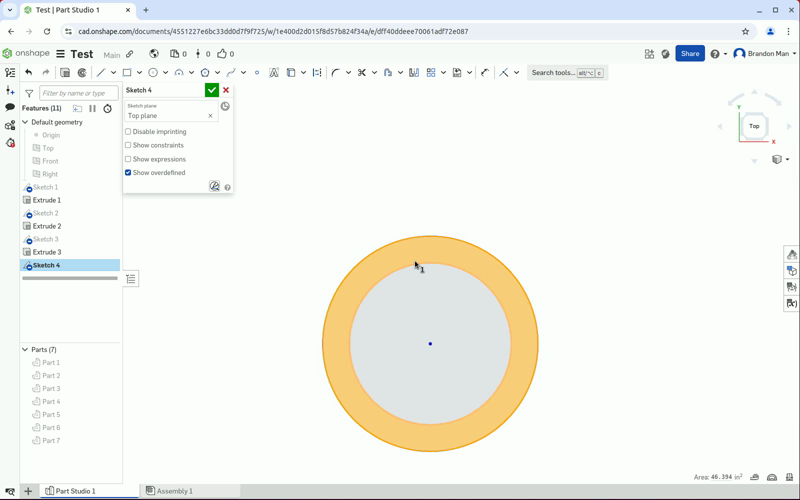
scroll(-6)
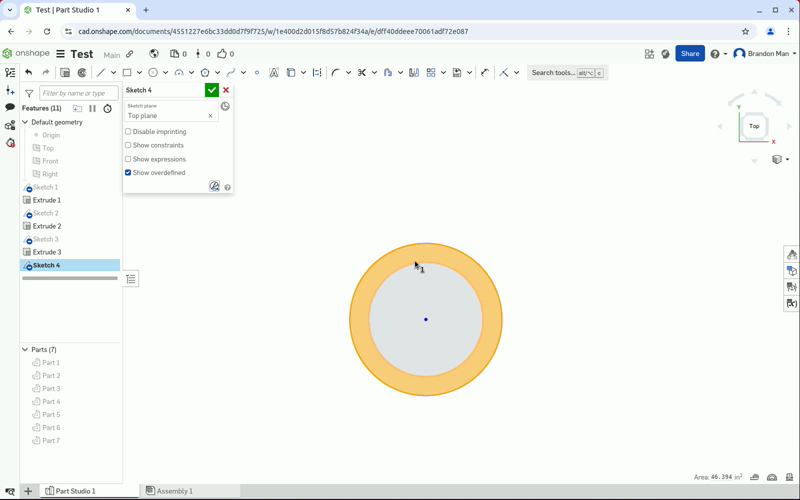
scroll(-6)
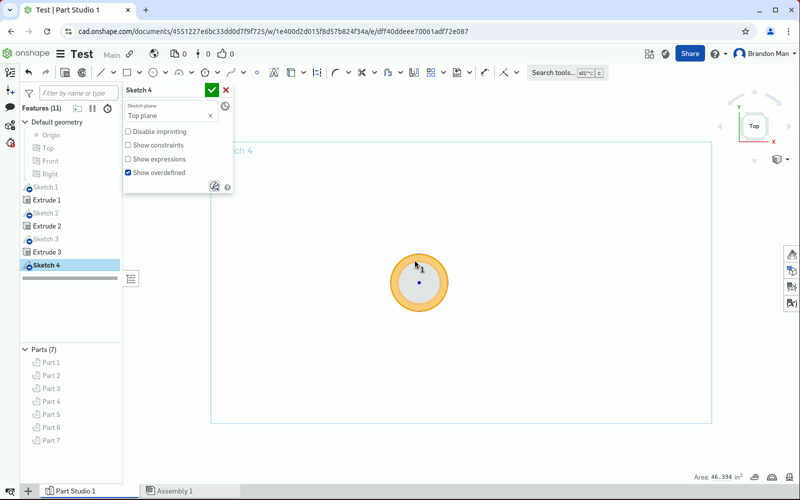
mouse_move(73, 352)
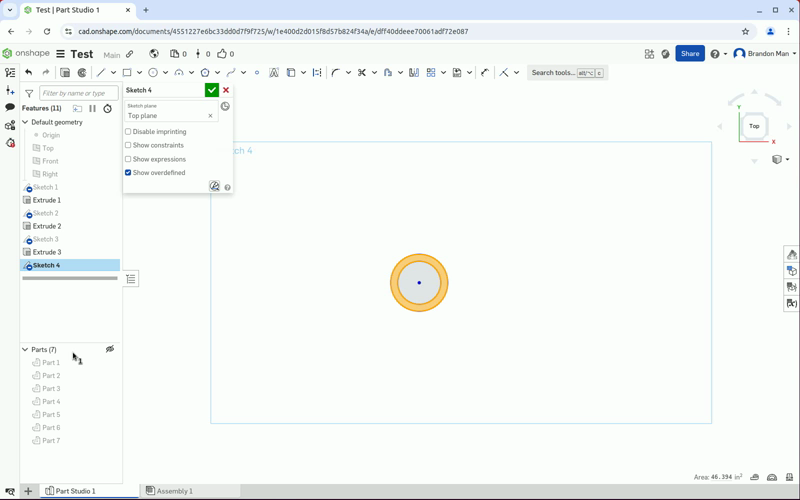
key(shift+y)
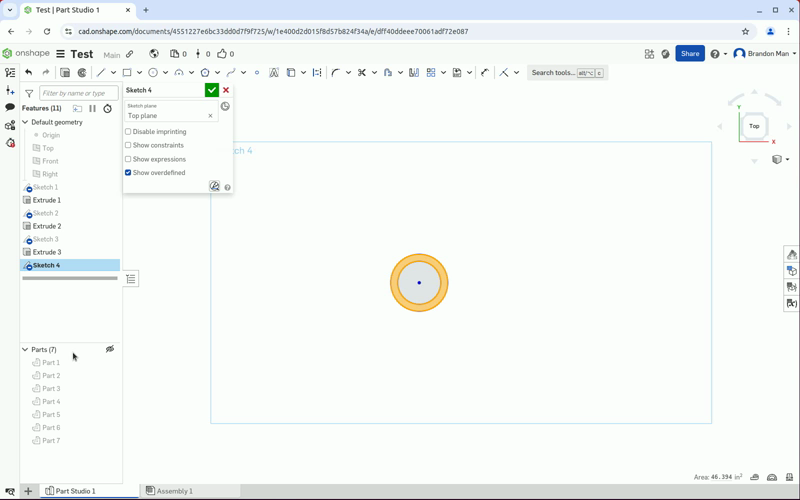
key(shift+e)
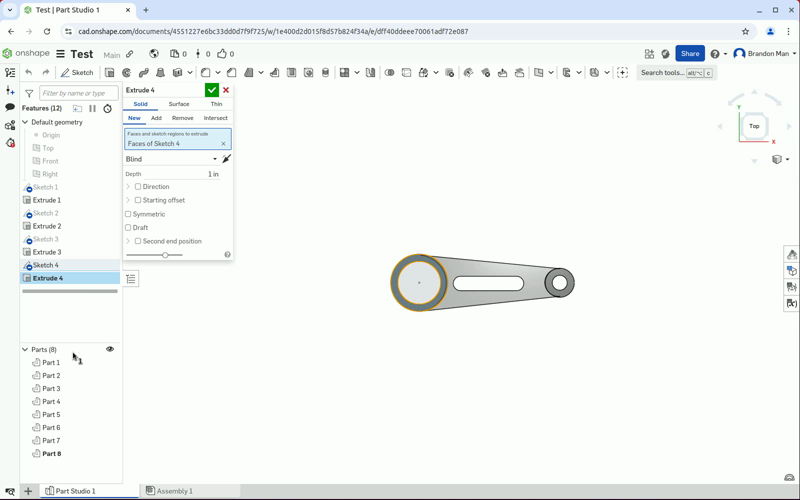
mouse_move(143, 106)
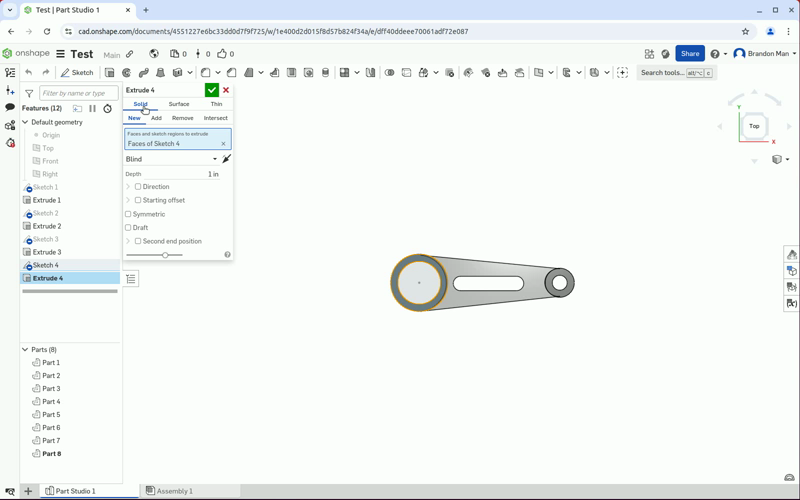
click(143, 106)
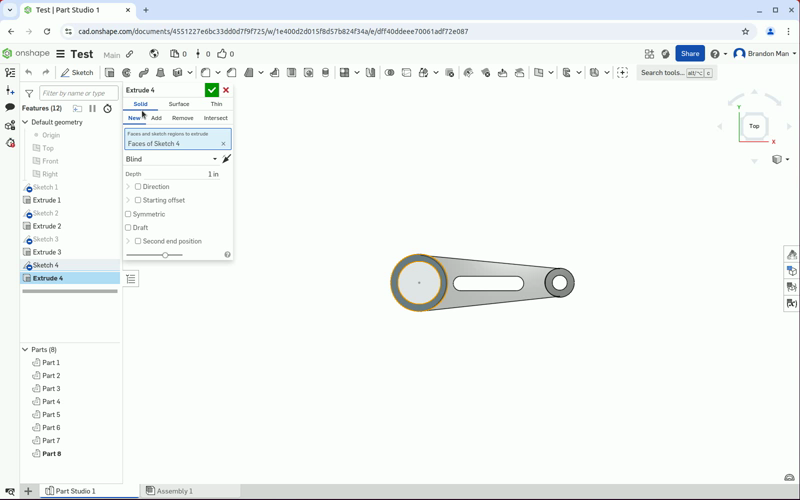
mouse_move(137, 120)
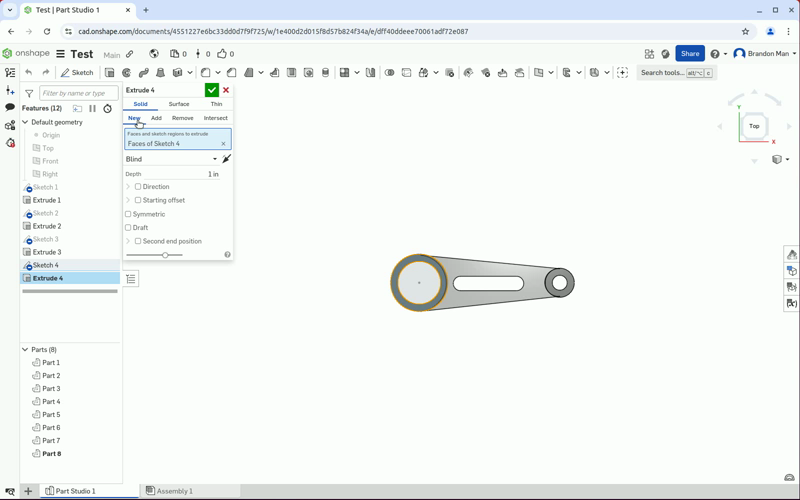
click(137, 120)
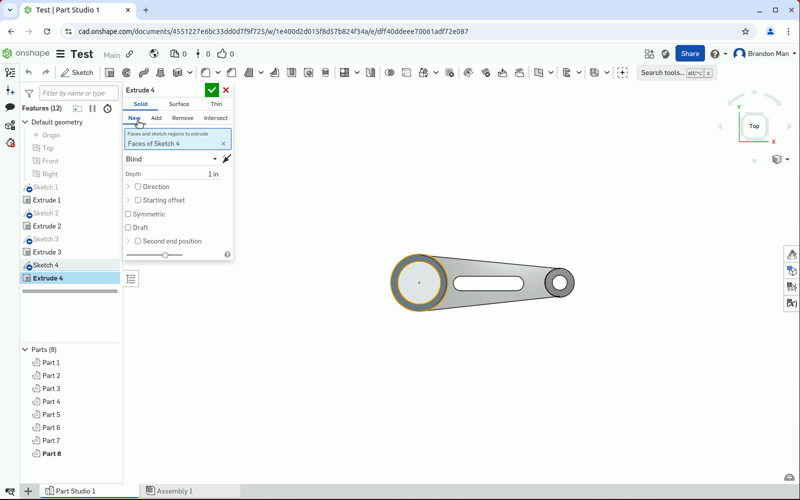
key(tab, 4)
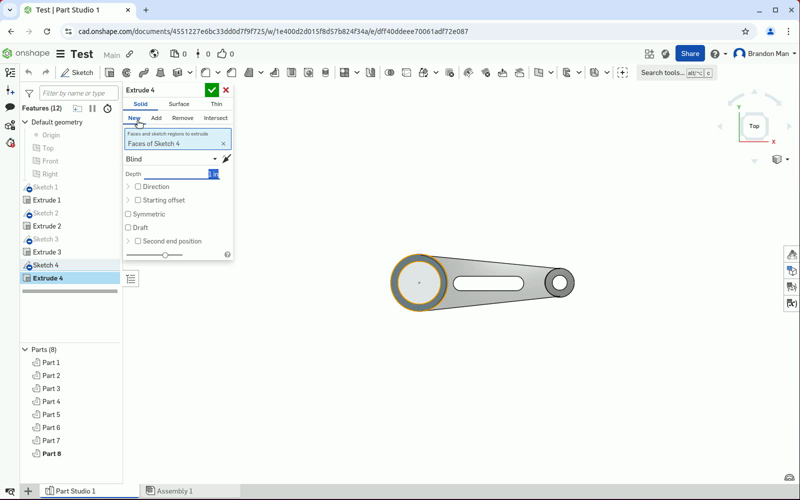
text(8.666)
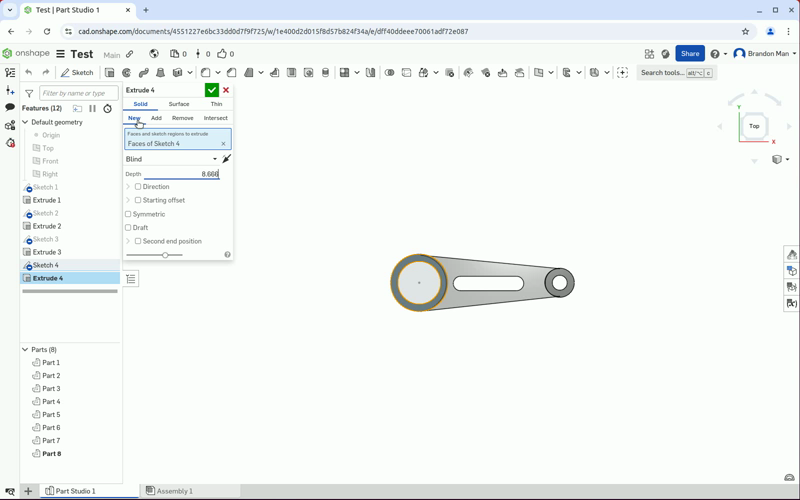
key(enter)
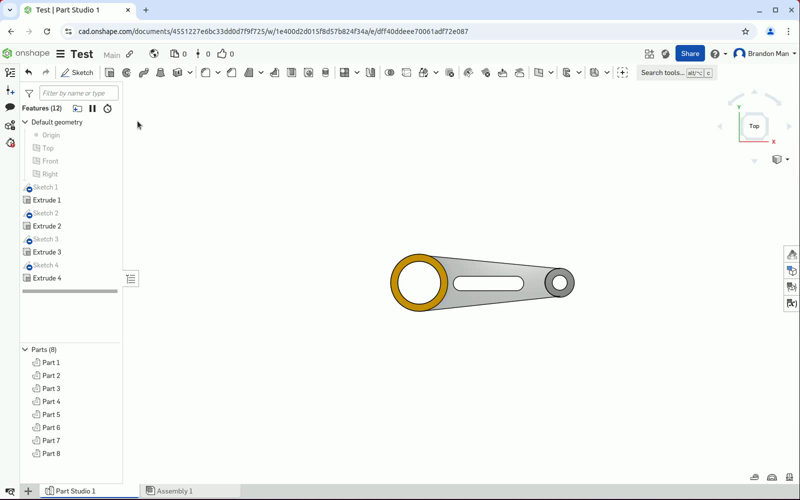
key(shift+h)
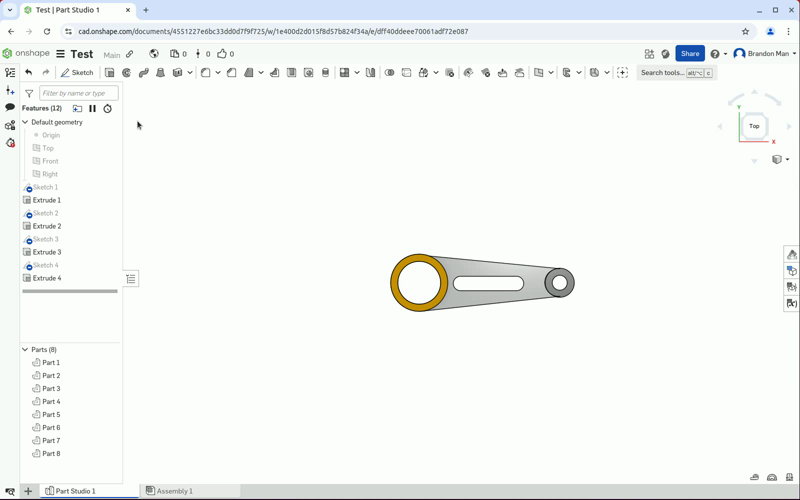
key(shift+h)
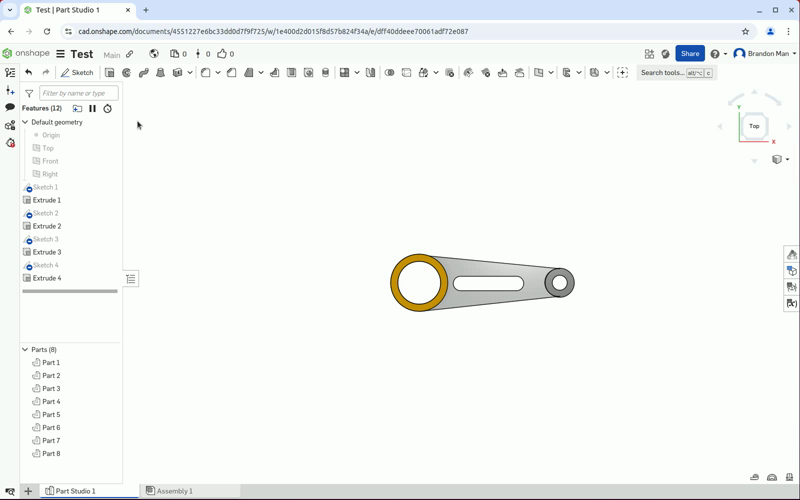
mouse_move(73, 189)
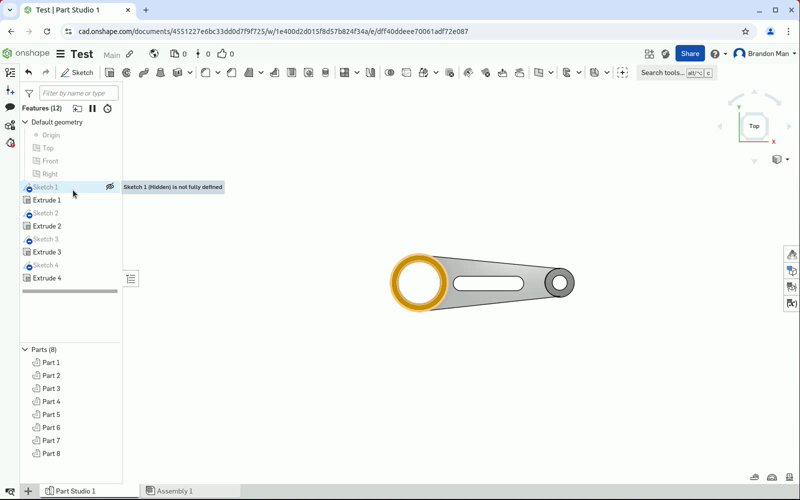
click(73, 189)
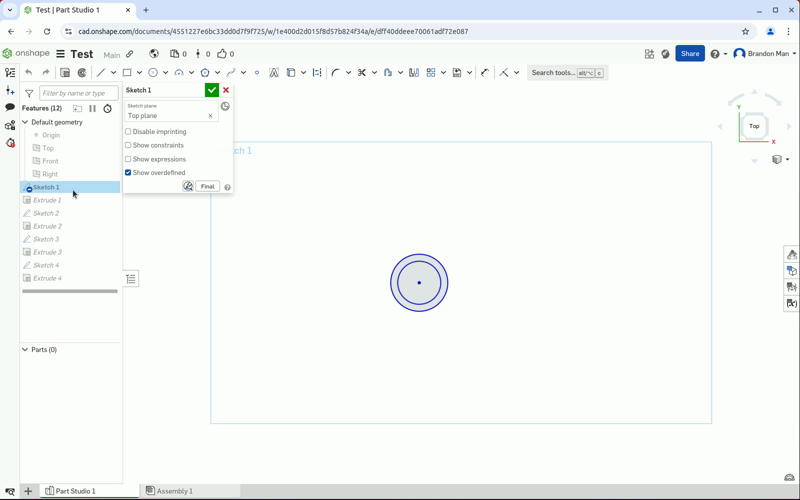
mouse_move(229, 92)
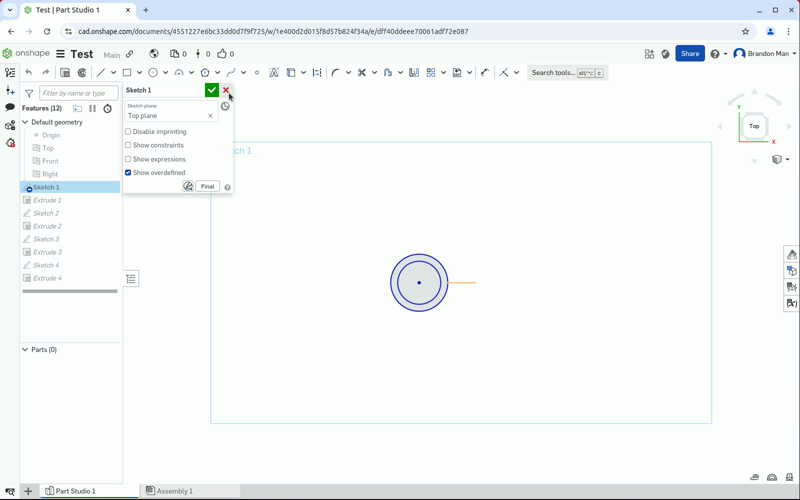
click(229, 92)
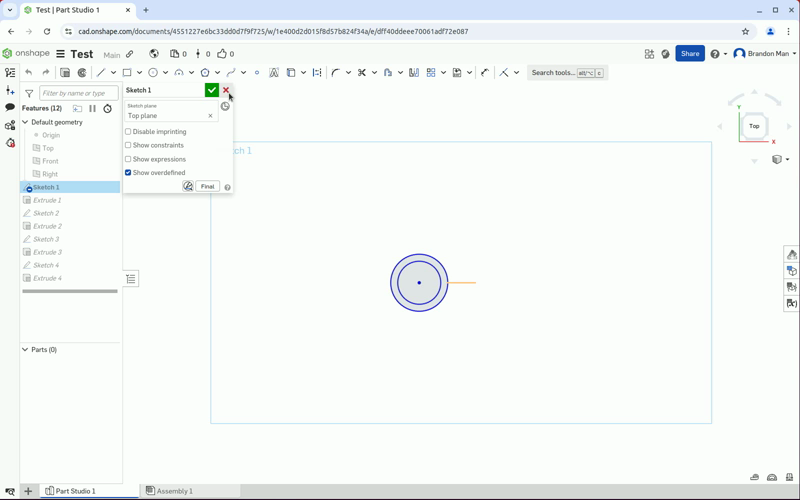
key(shift+s)
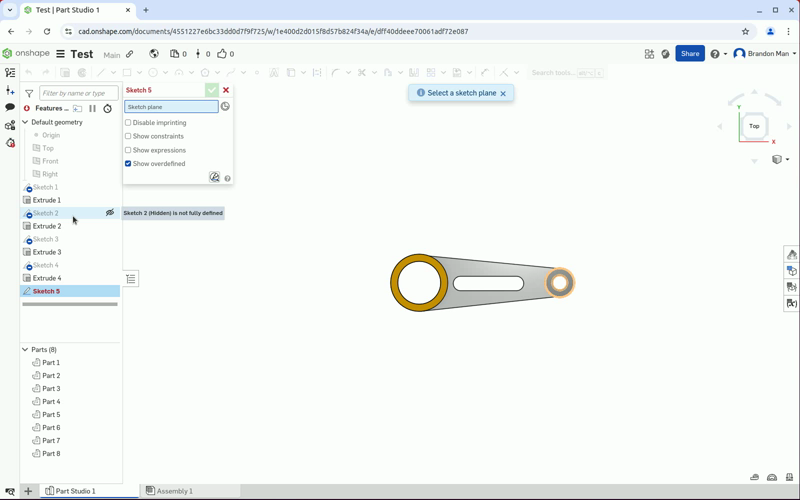
scroll(3)
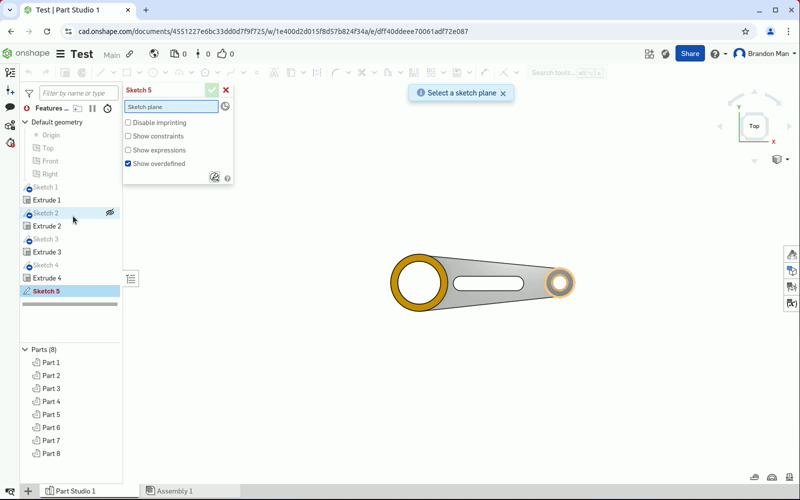
mouse_move(73, 150)
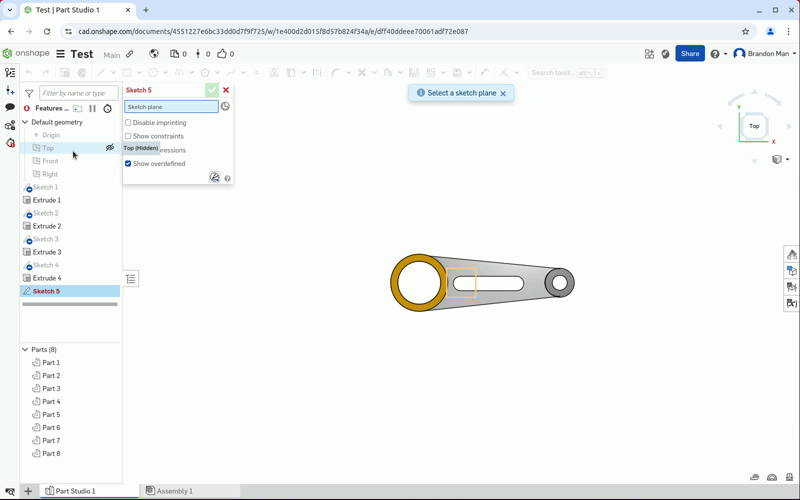
click(73, 150)
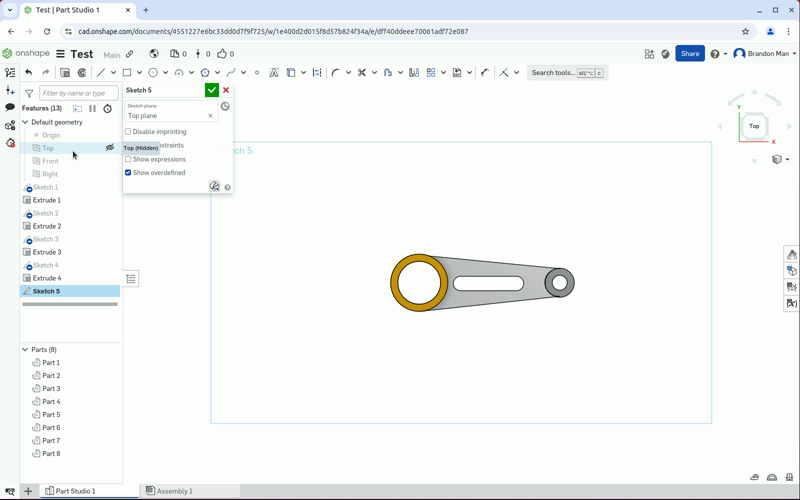
mouse_move(73, 352)
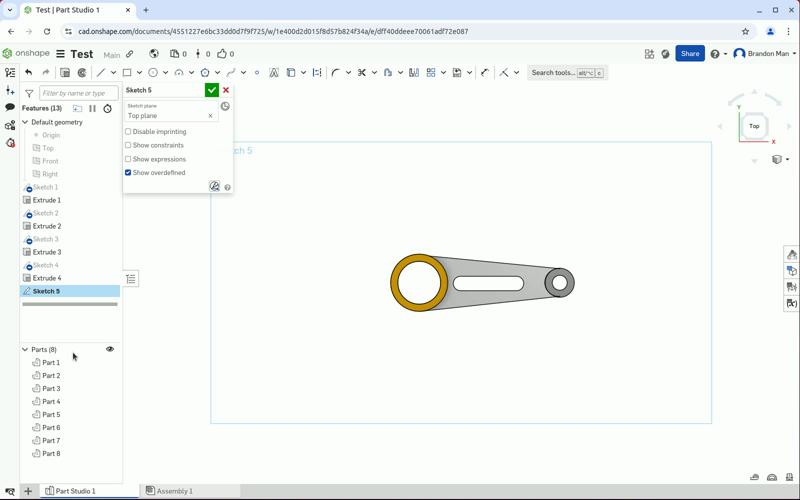
key(y)
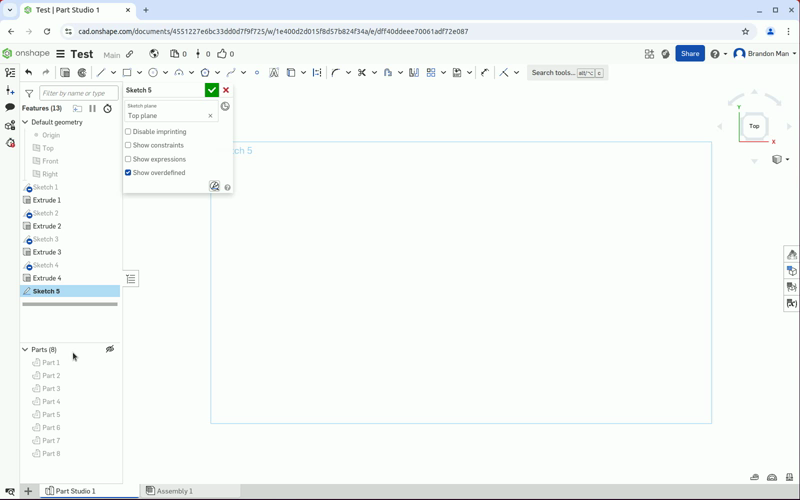
key(c)
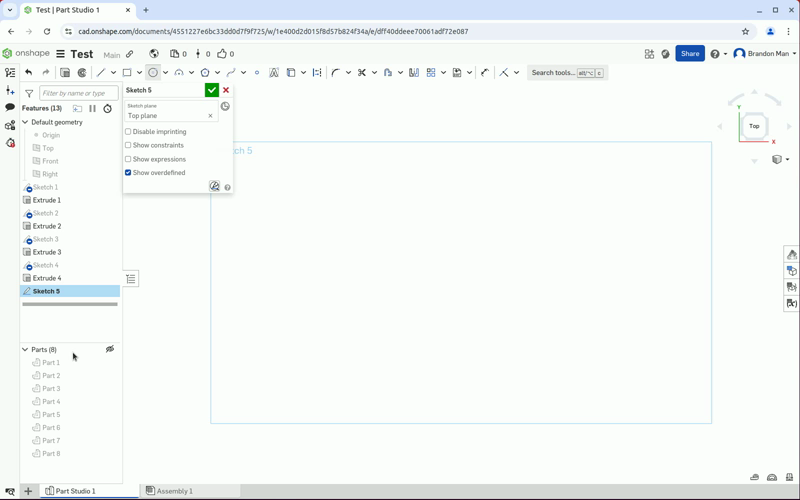
key_down(shift)
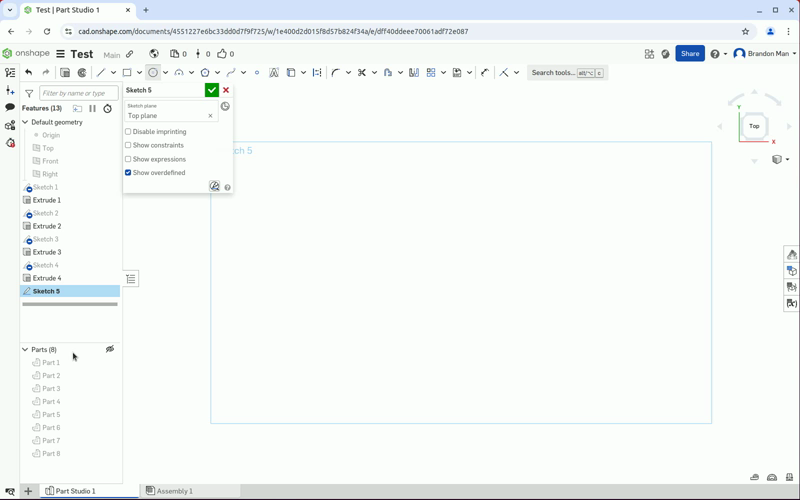
mouse_move(559, 282)
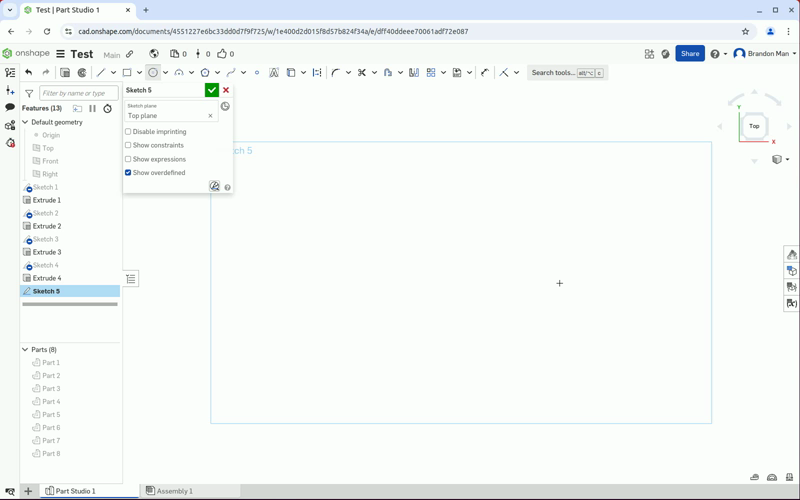
click(559, 282)
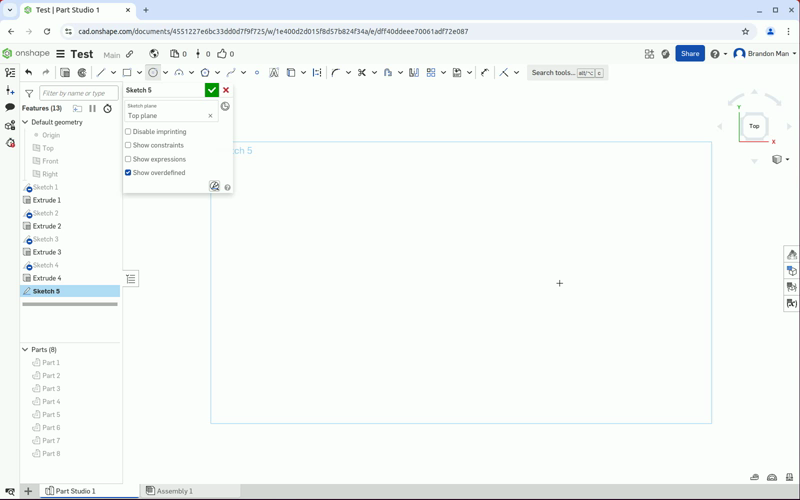
key_up(shift)
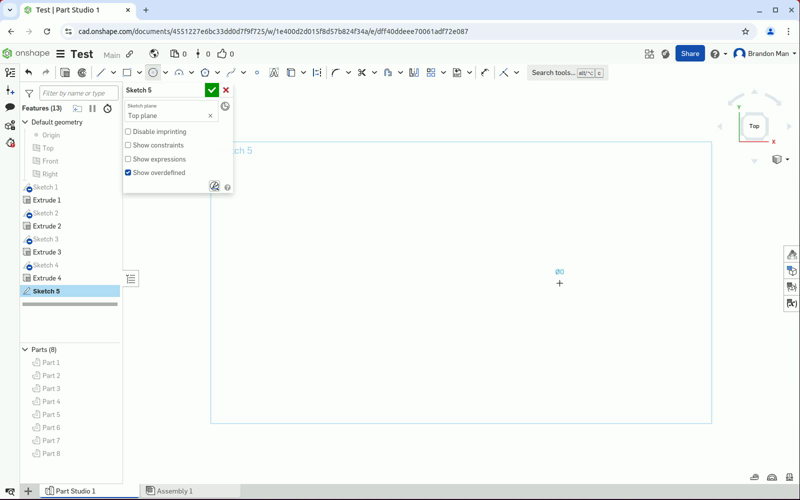
mouse_move(574, 282)
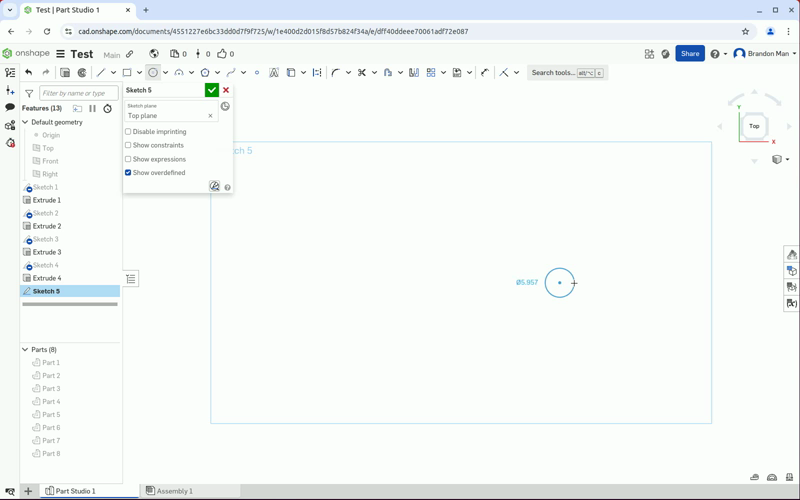
click(574, 282)
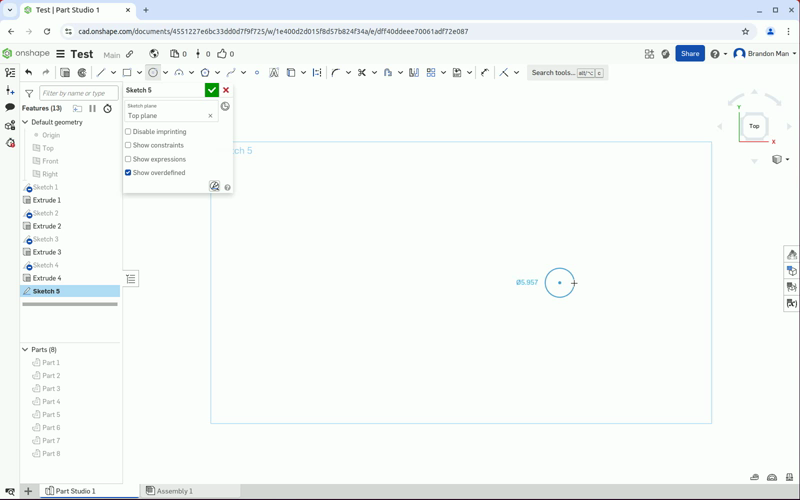
key(esc)
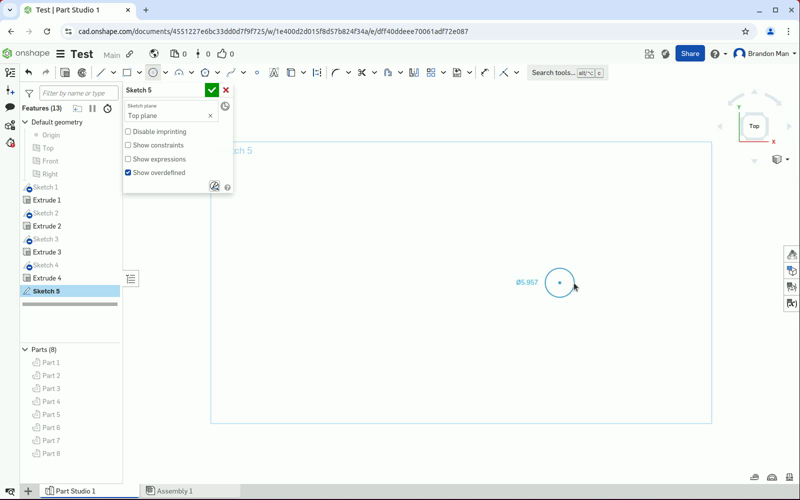
key(c)
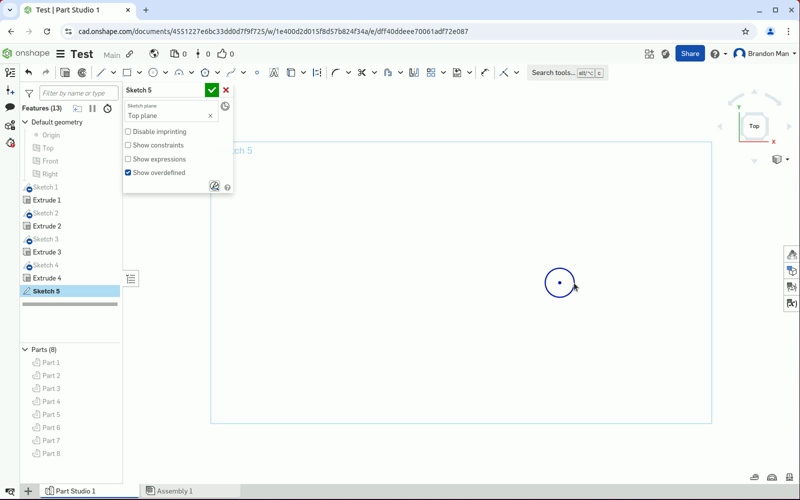
key_down(shift)
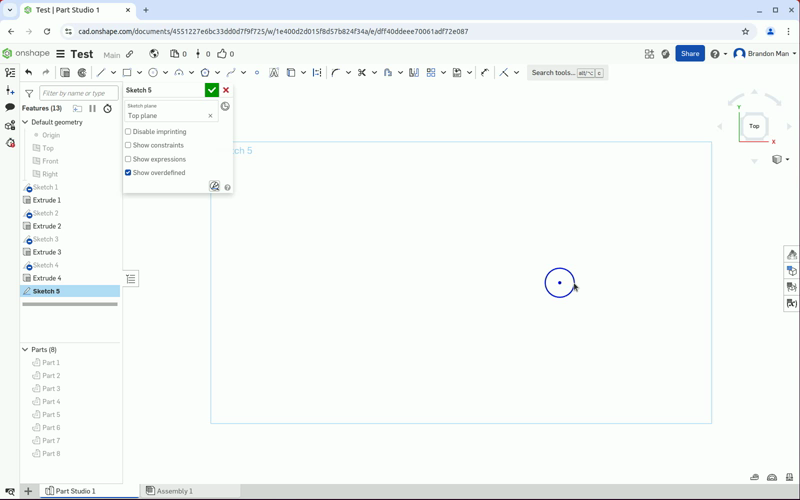
mouse_move(559, 282)
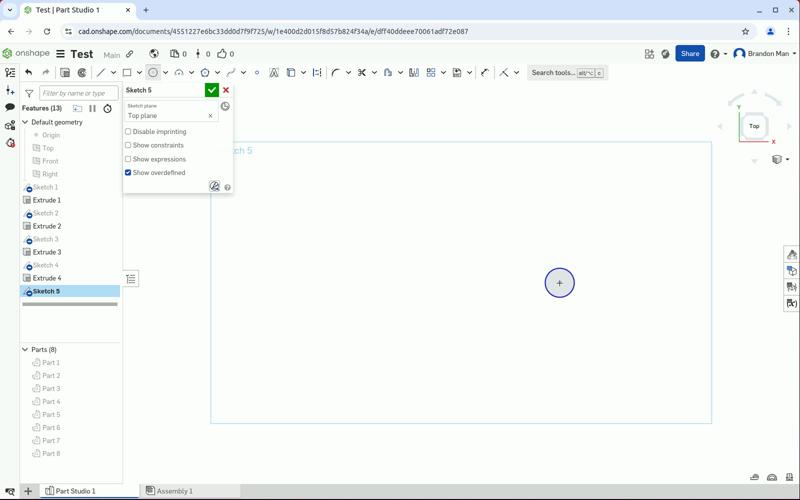
click(559, 282)
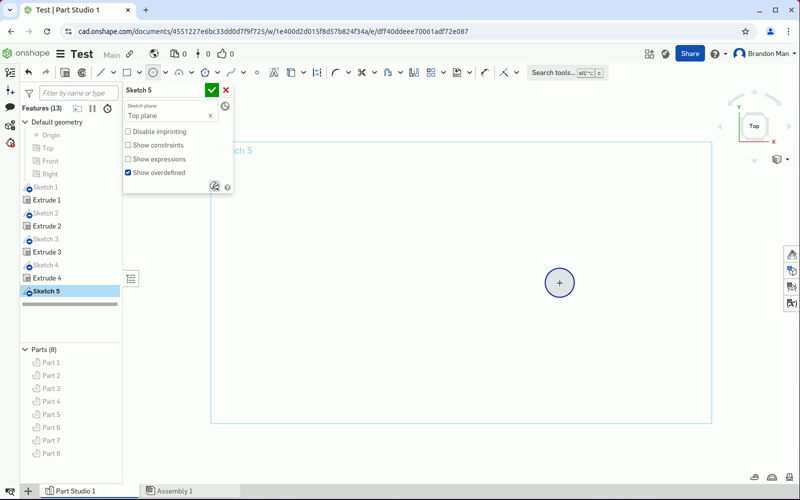
key_up(shift)
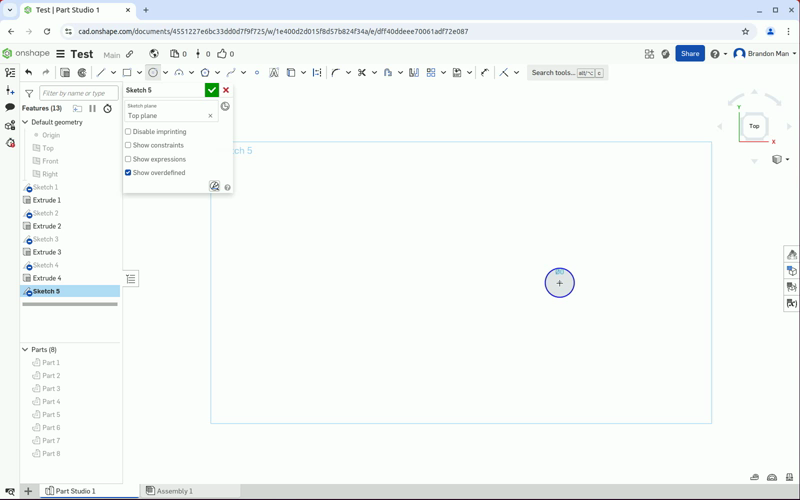
mouse_move(567, 282)
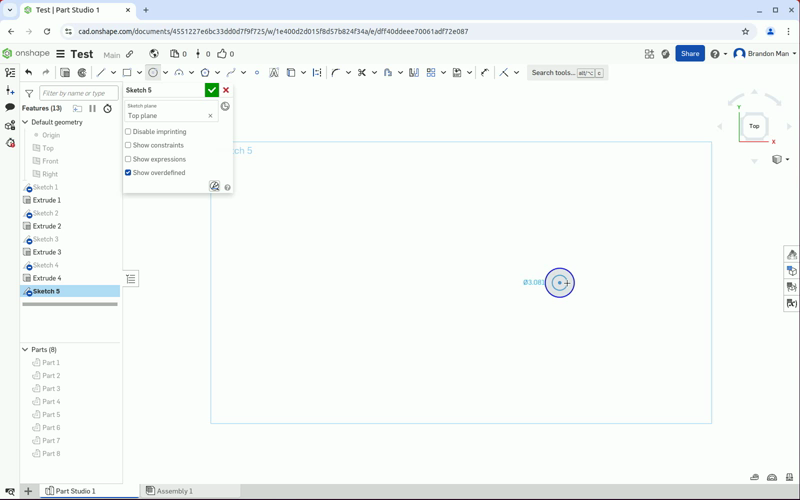
click(567, 282)
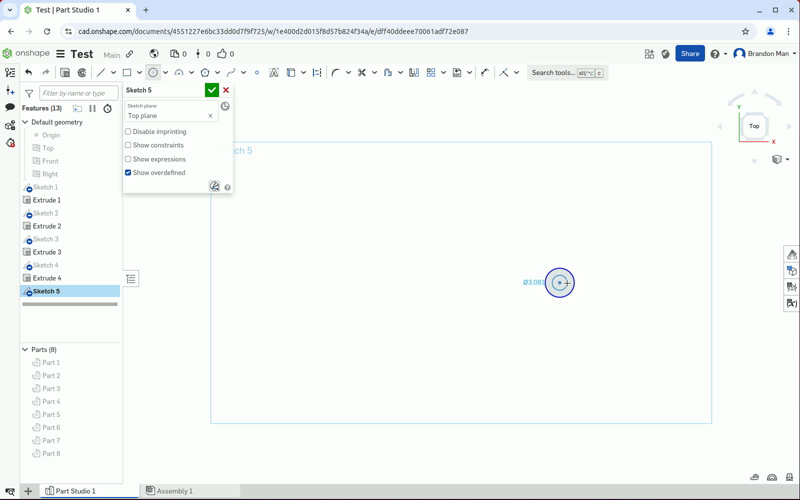
key(esc)
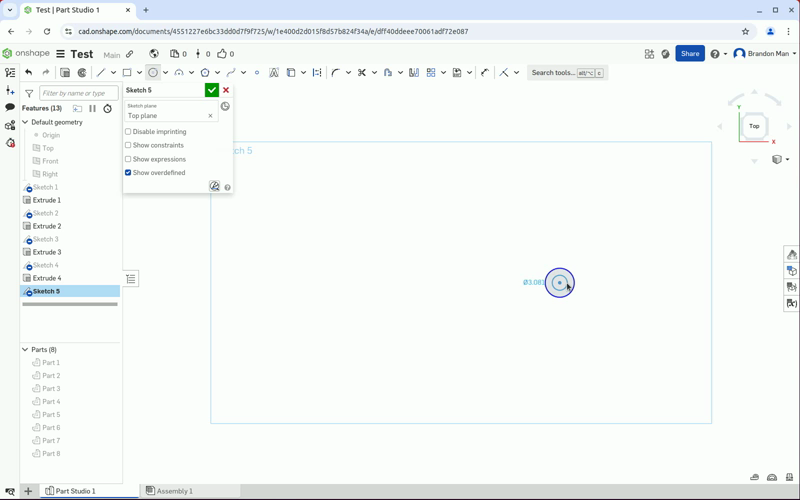
mouse_move(564, 270)
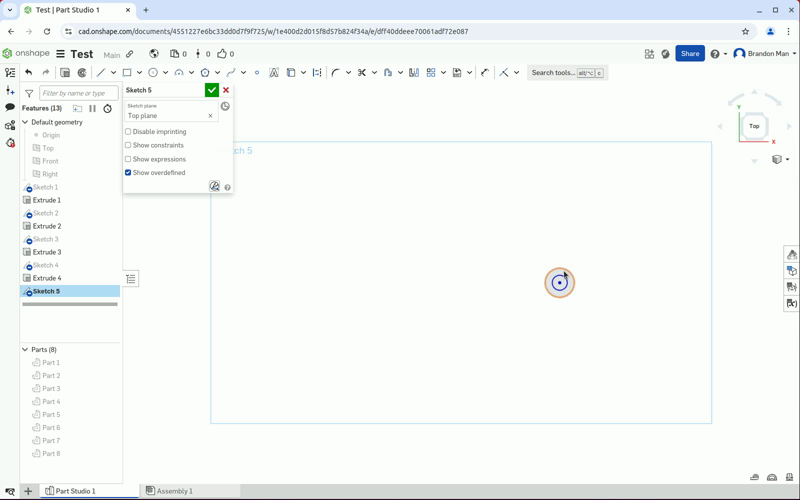
scroll(6)
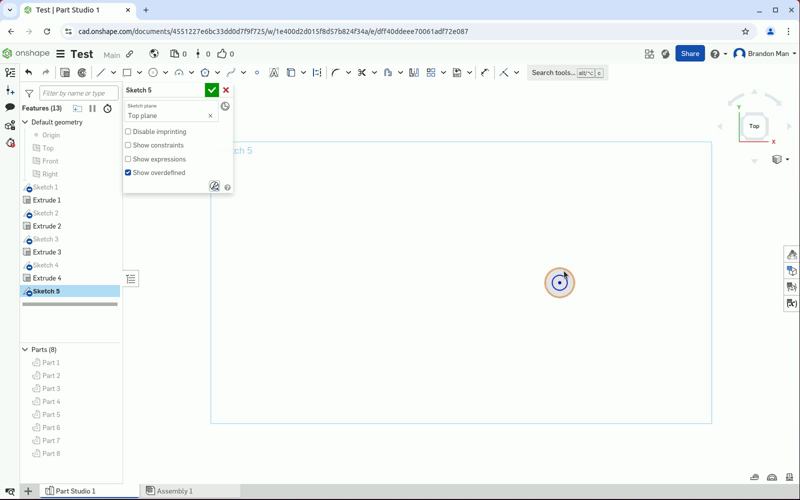
scroll(6)
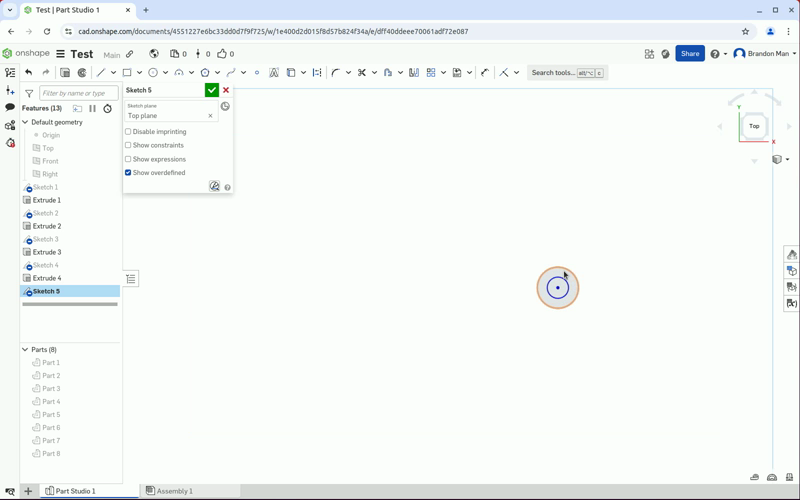
scroll(6)
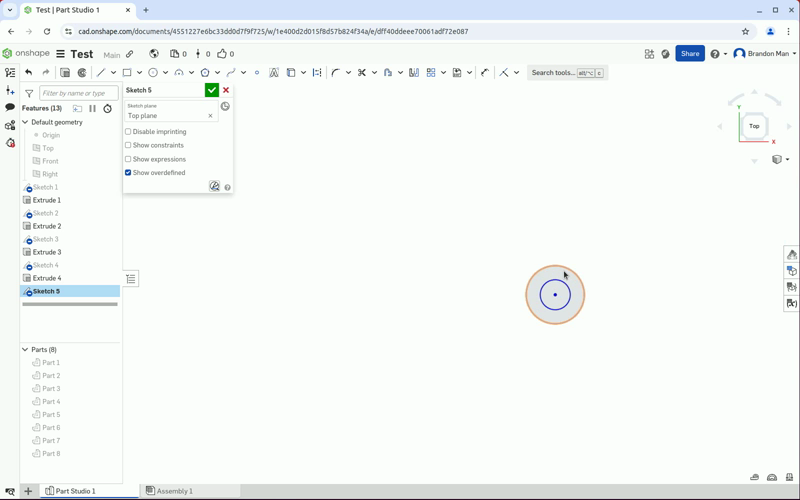
scroll(6)
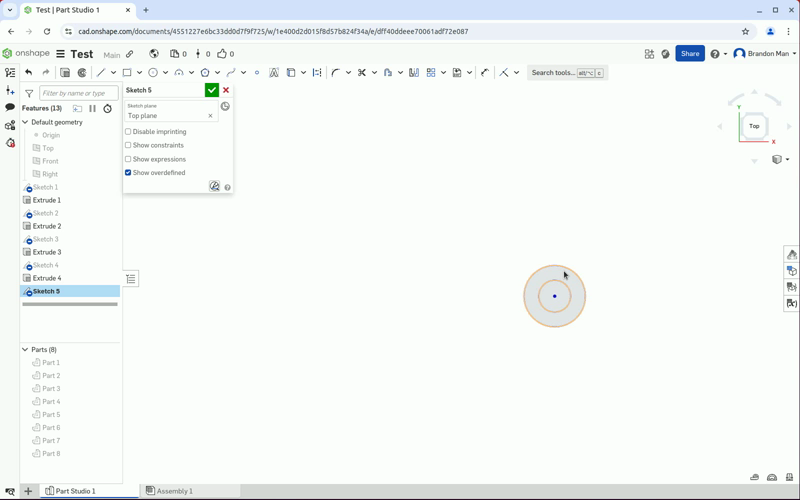
scroll(6)
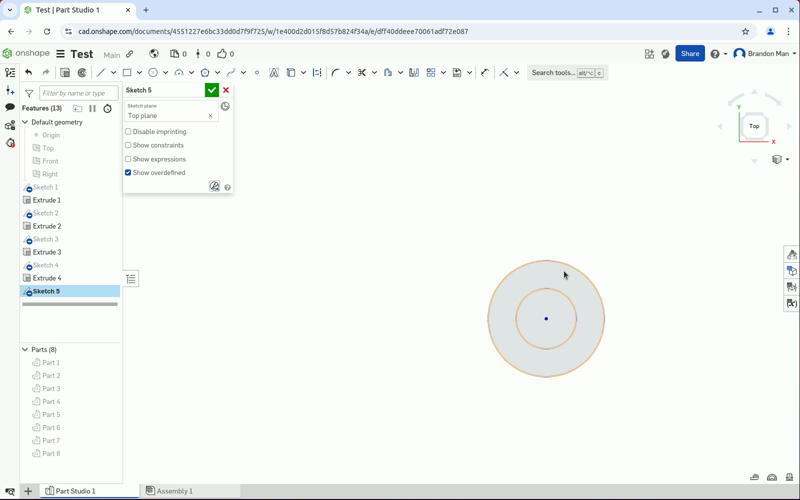
scroll(6)
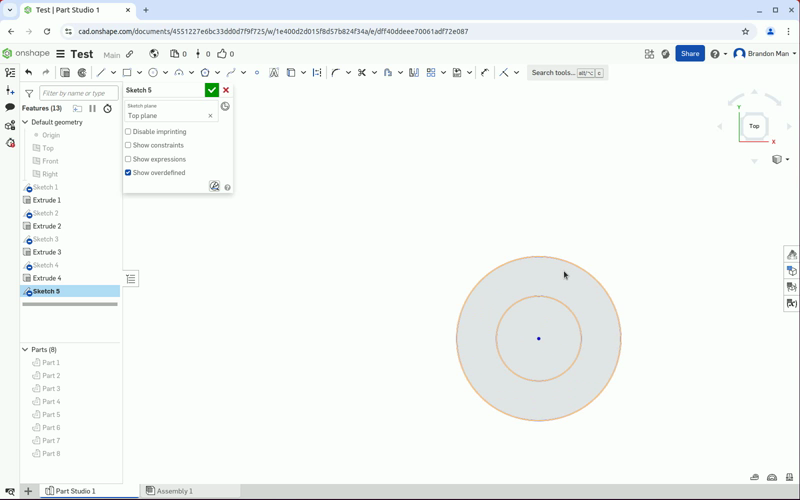
scroll(6)
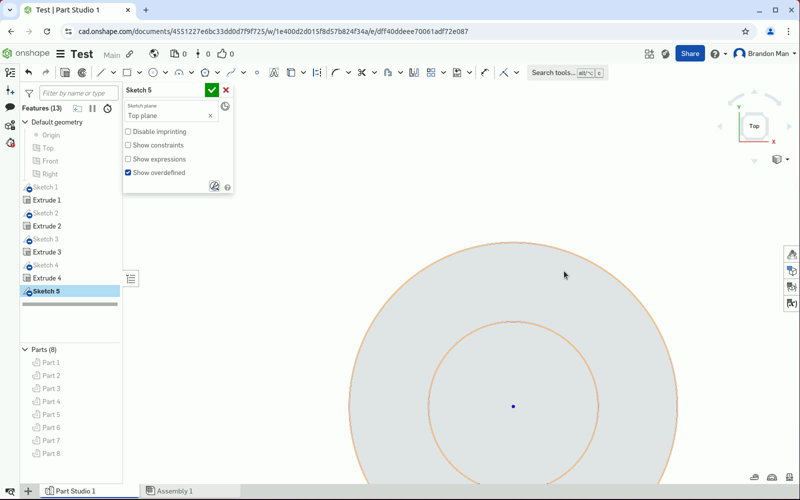
click(564, 270)
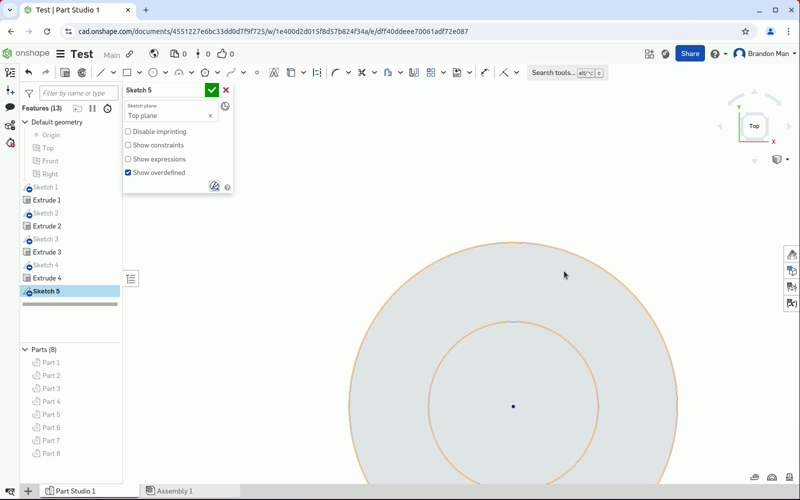
scroll(-6)
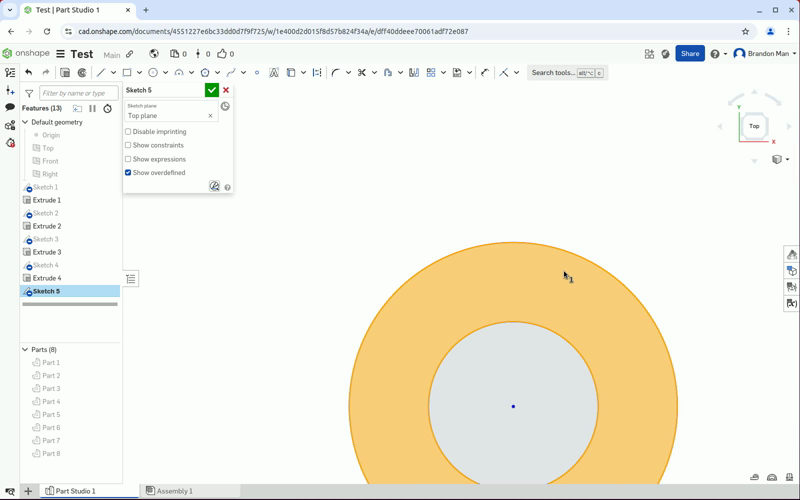
scroll(-6)
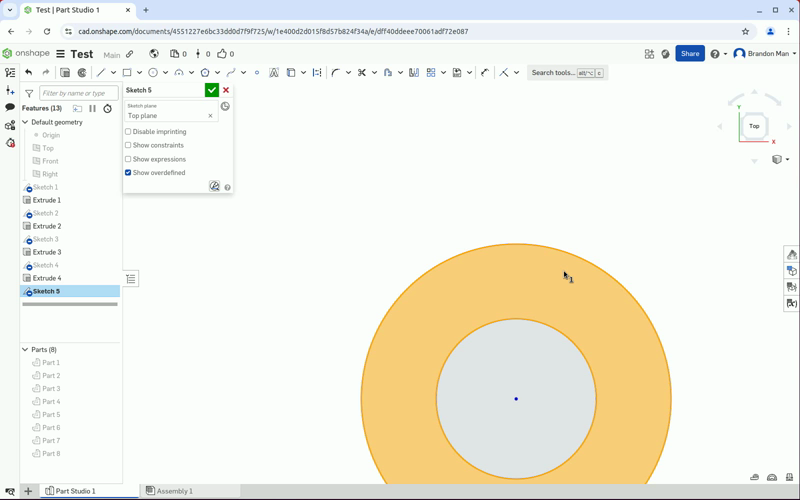
scroll(-6)
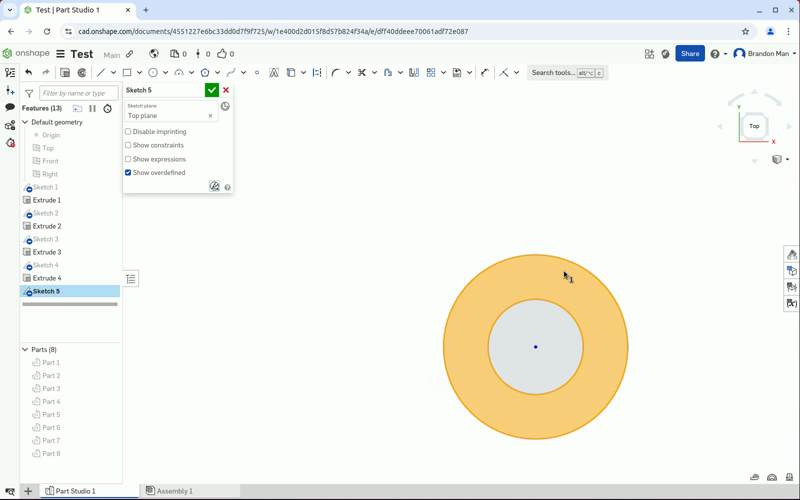
scroll(-6)
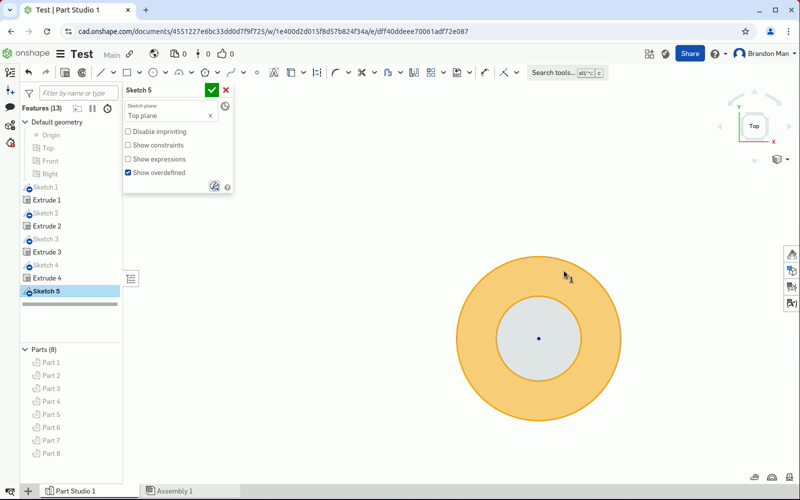
scroll(-6)
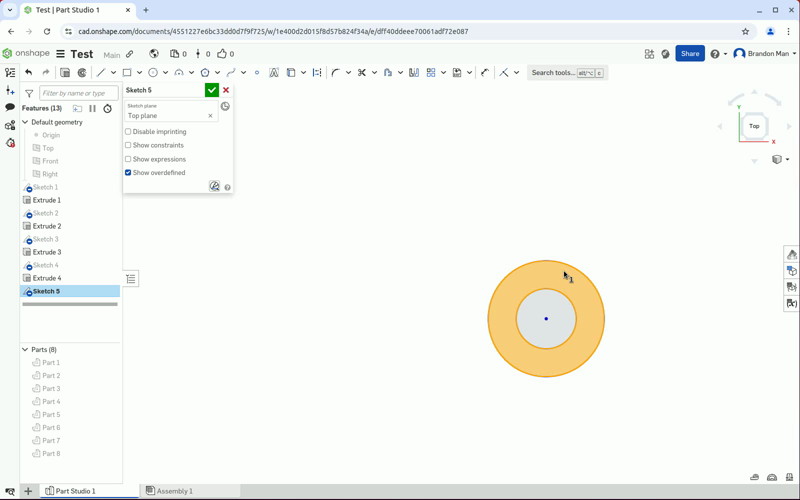
scroll(-6)
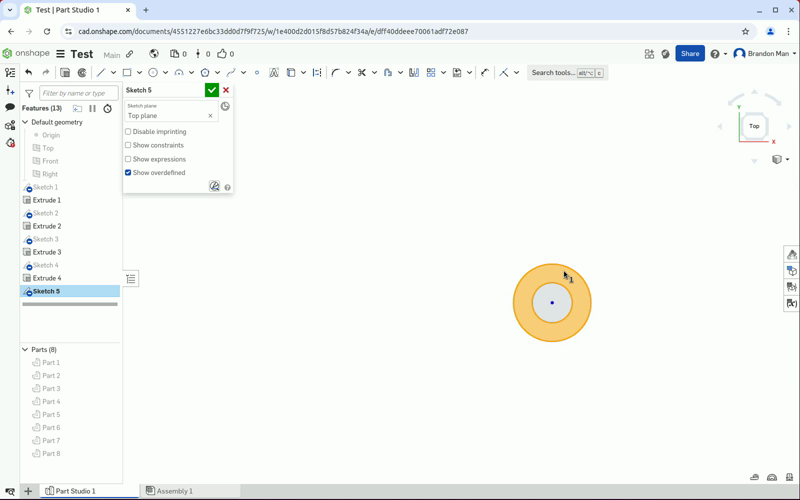
scroll(-6)
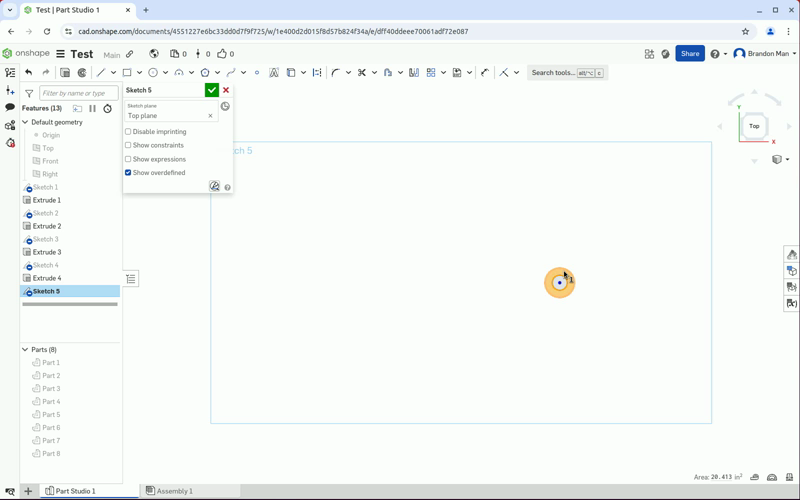
mouse_move(73, 352)
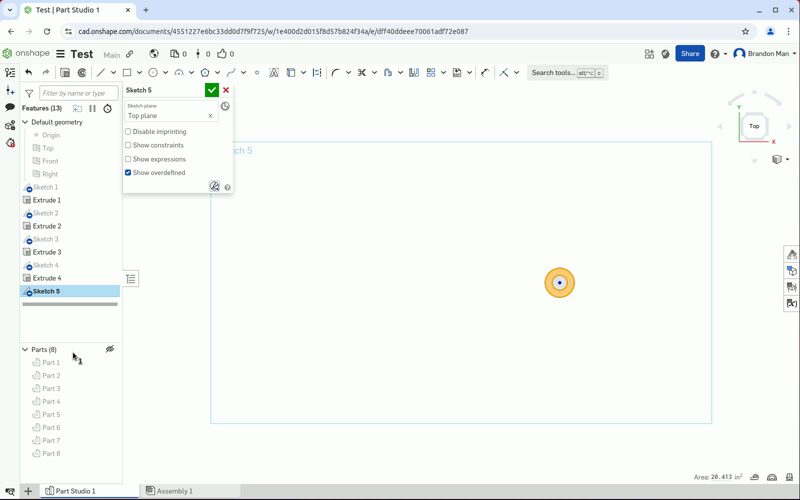
key(shift+y)
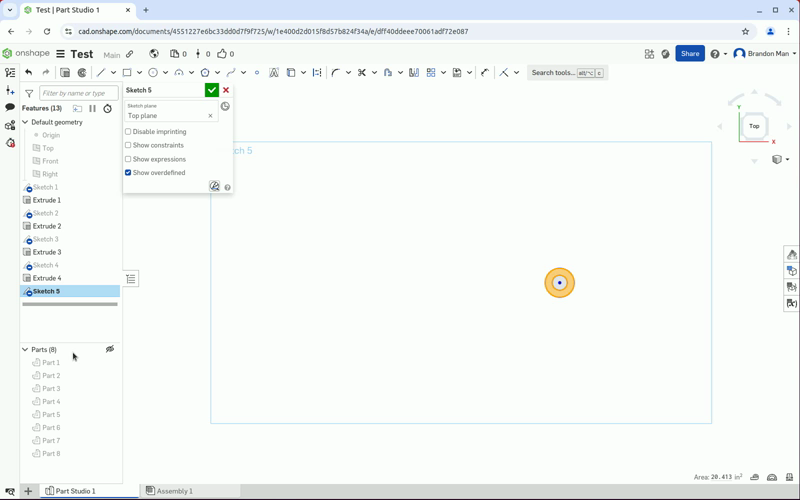
key(shift+e)
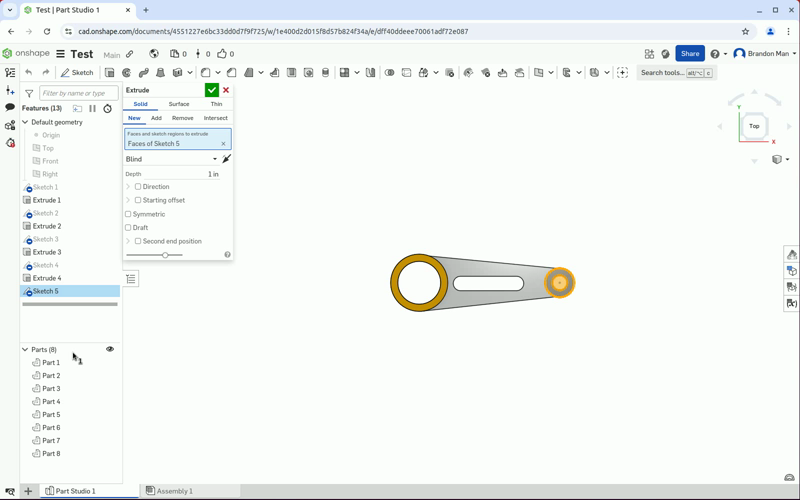
mouse_move(143, 106)
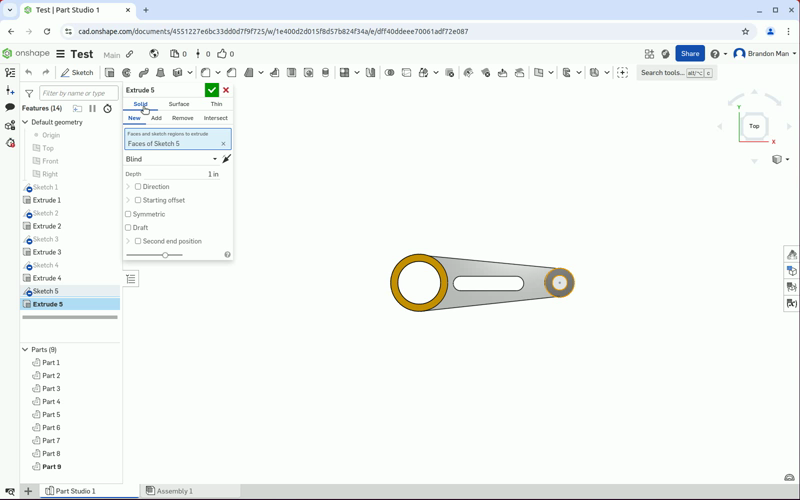
click(143, 106)
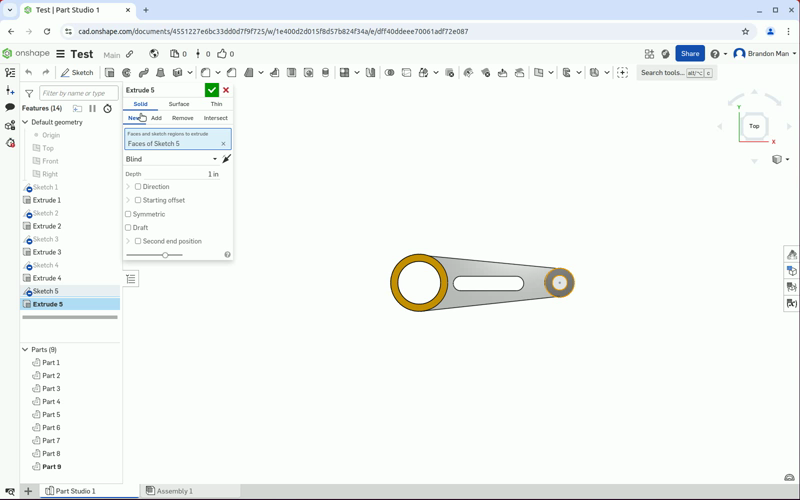
mouse_move(137, 120)
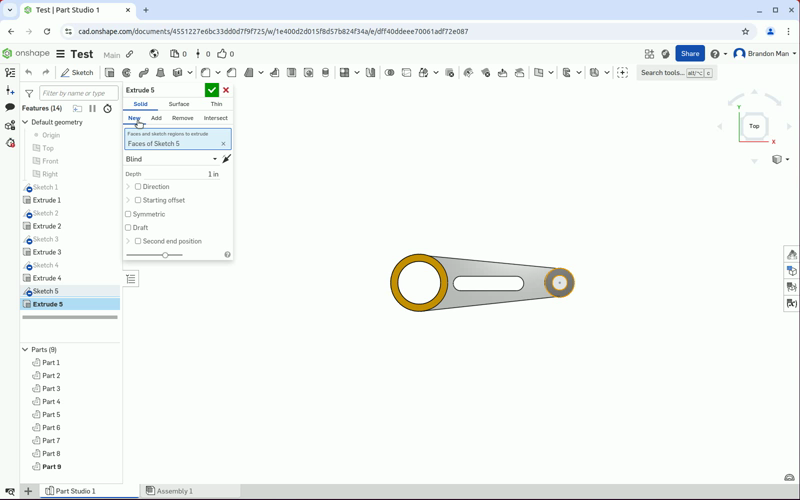
click(137, 120)
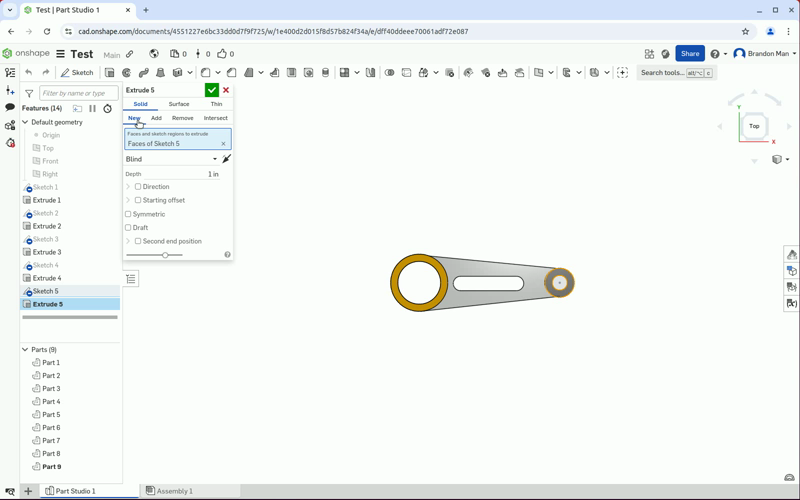
key(tab, 4)
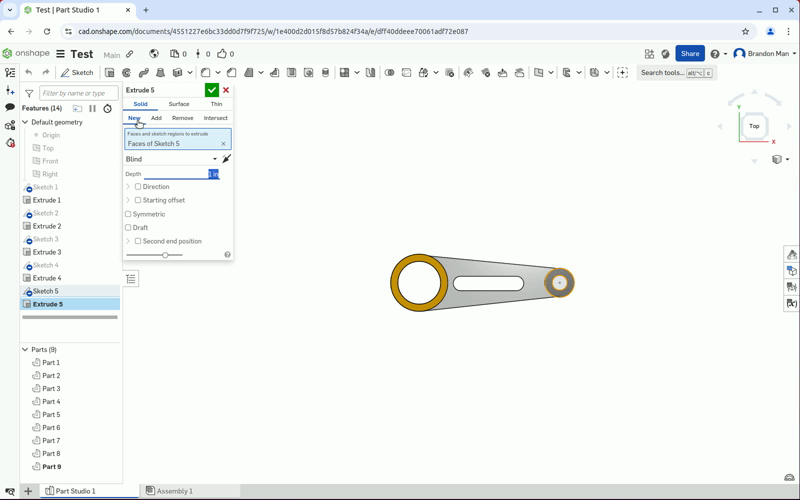
text(7.221)
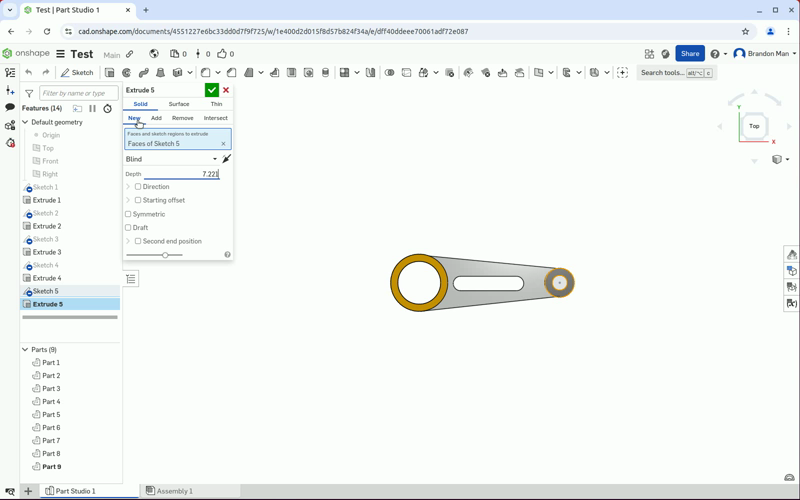
key(enter)
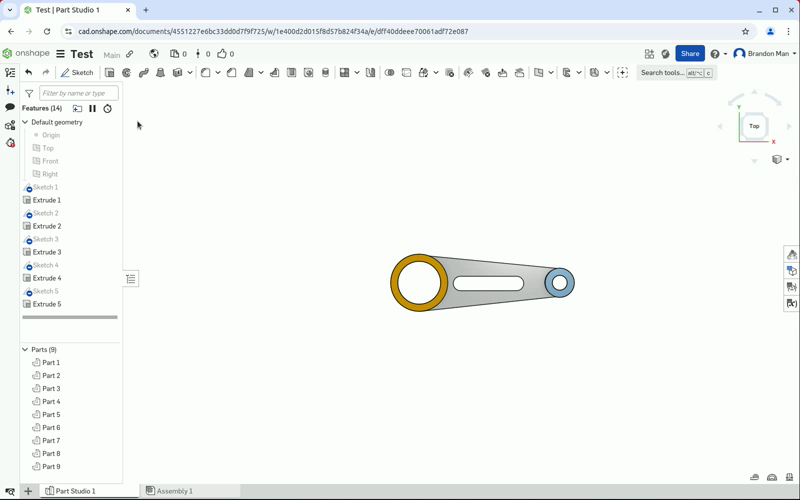
key(shift+h)
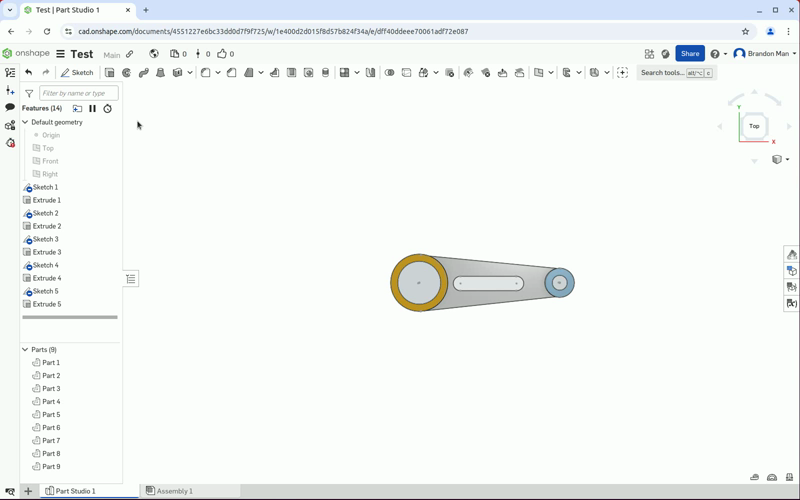
key(shift+h)
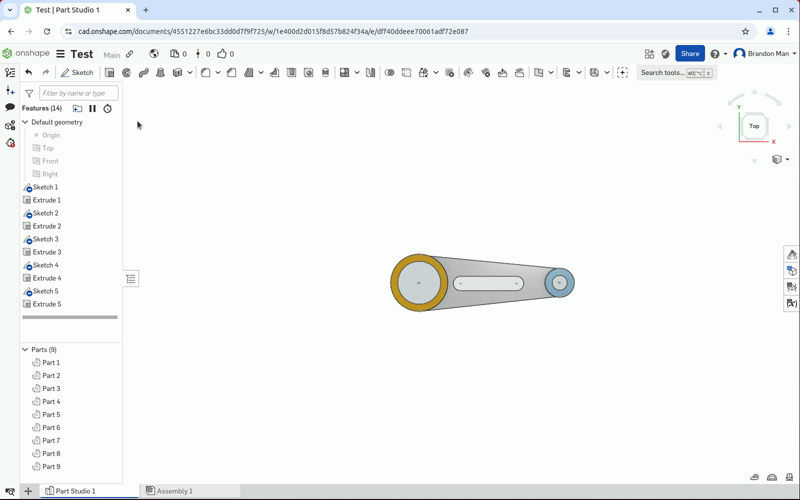
key(shift+7)
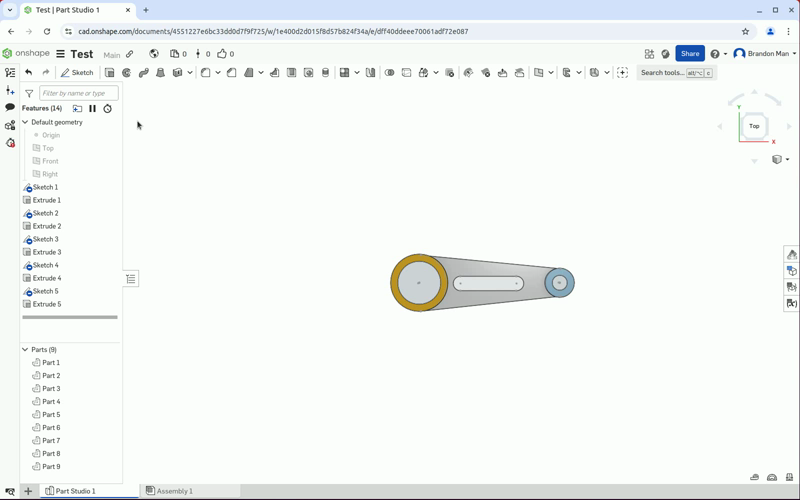
key(up, 3)
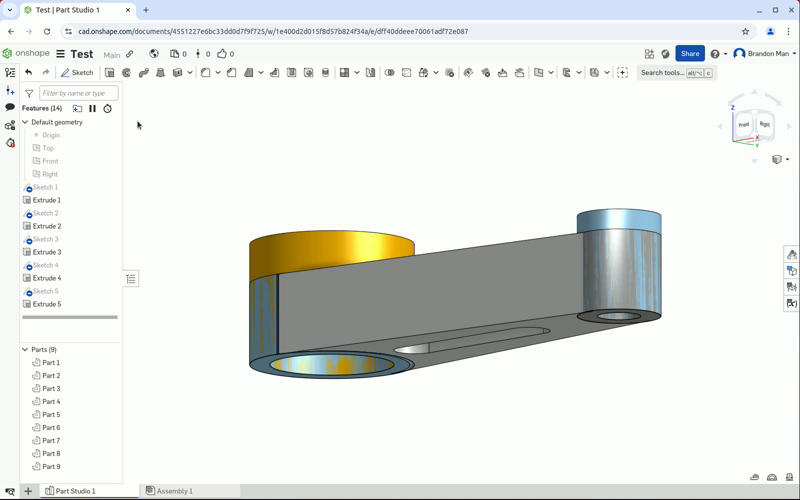
key(left, 3)
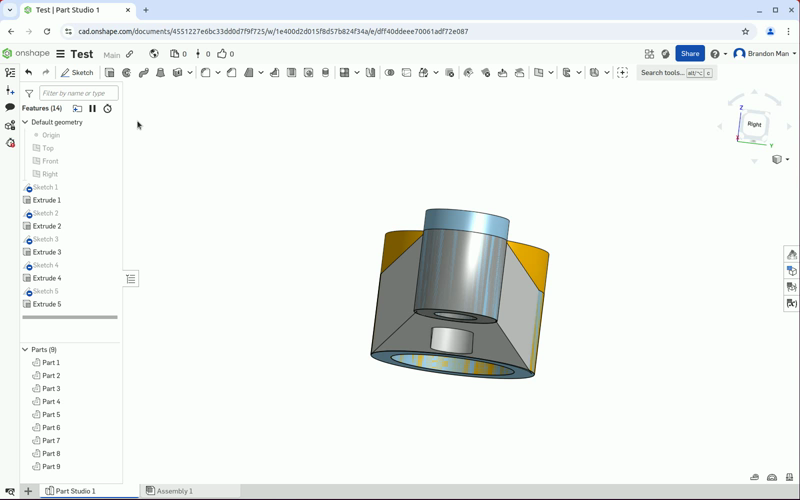
key(right, 3)
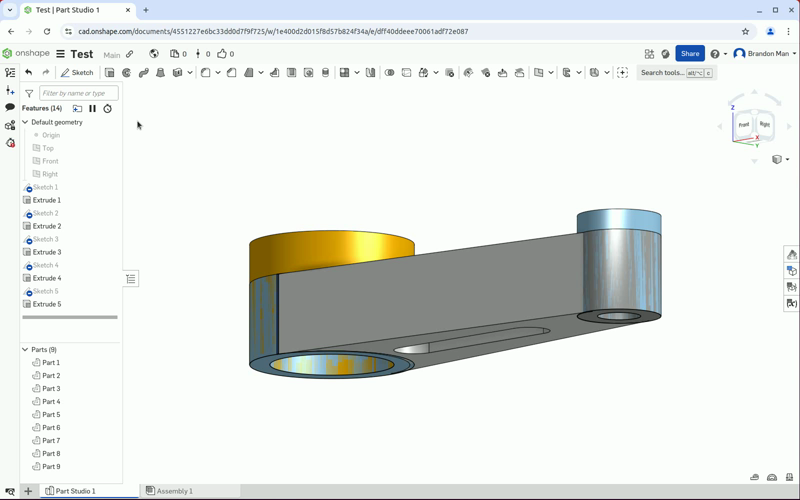
key(down, 3)
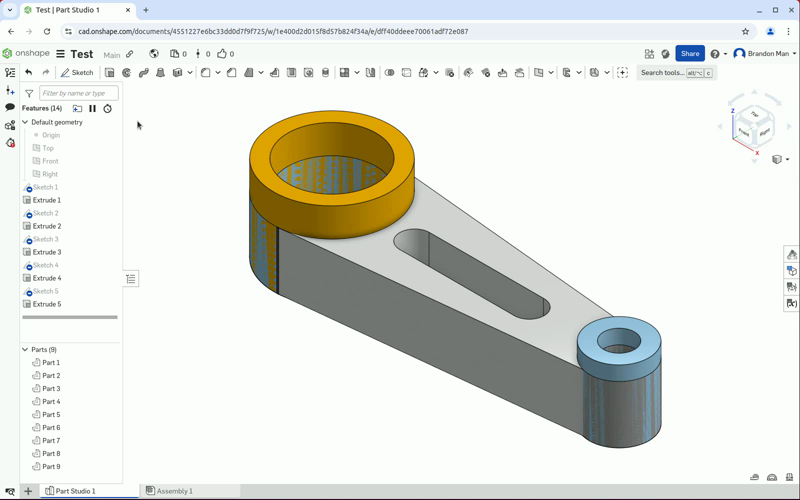
mouse_move(73, 189)
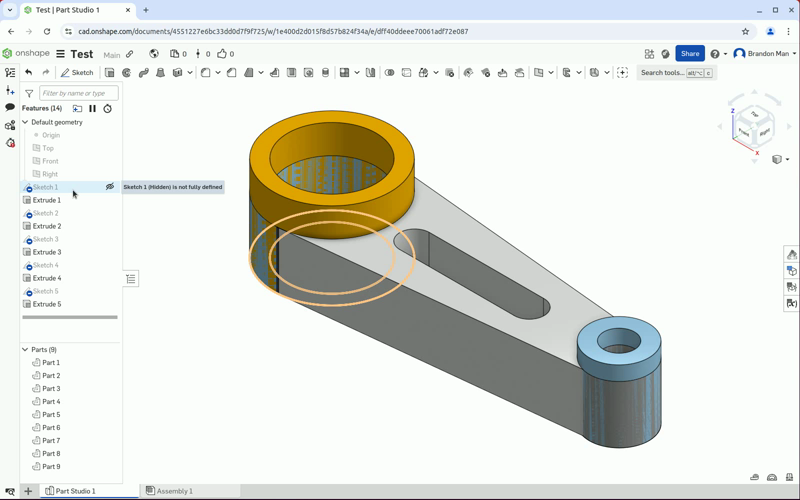
click(73, 189)